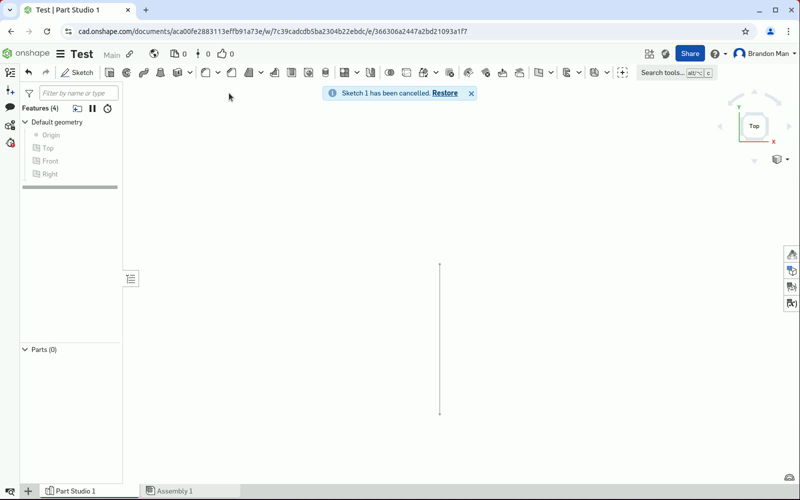
key(shift+h)
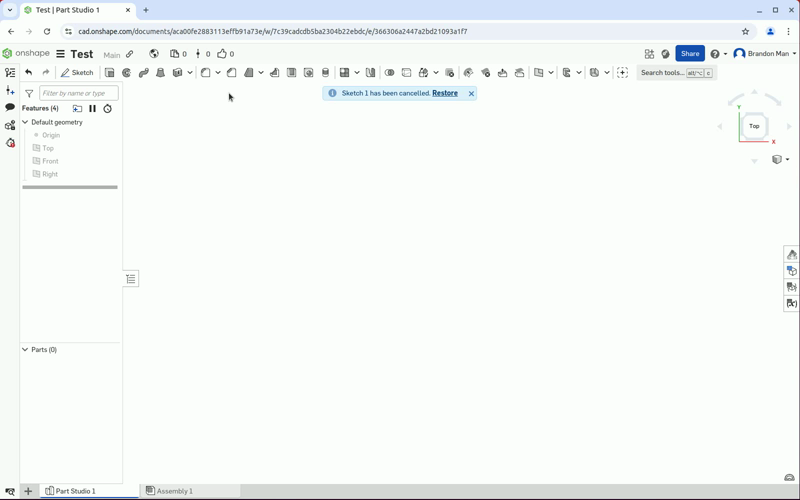
key(shift+s)
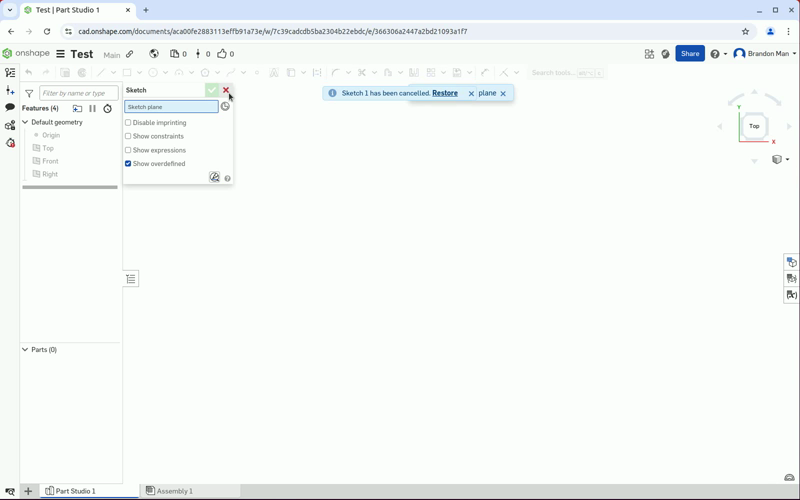
mouse_move(73, 150)
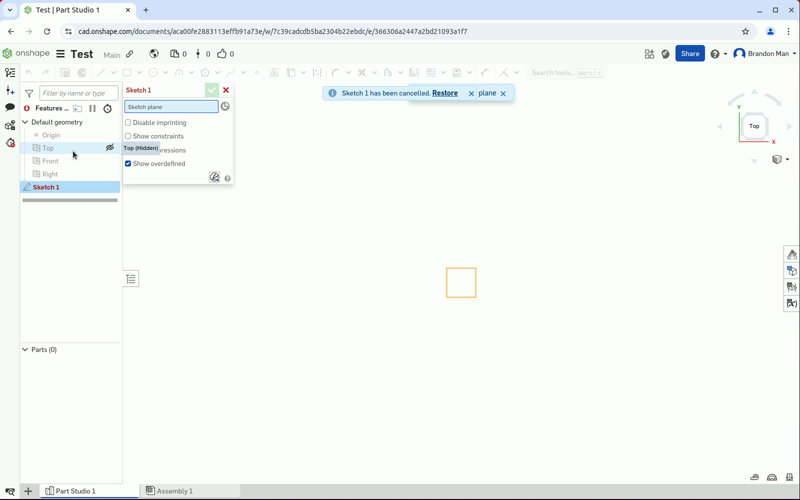
click(73, 150)
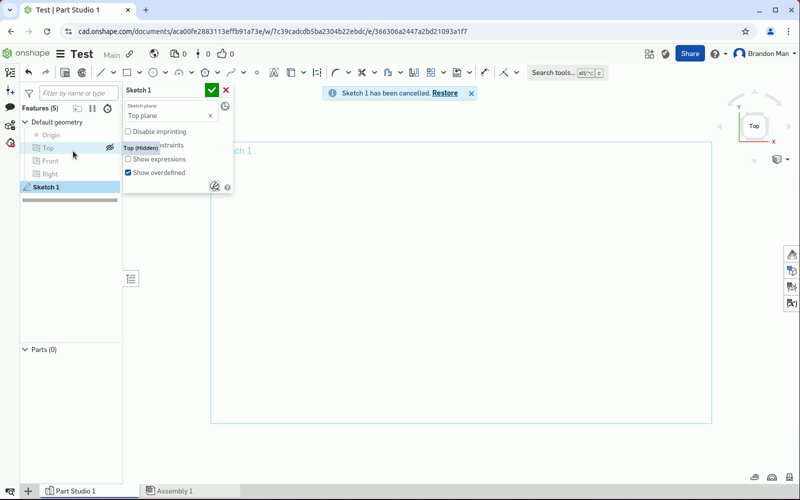
mouse_move(73, 352)
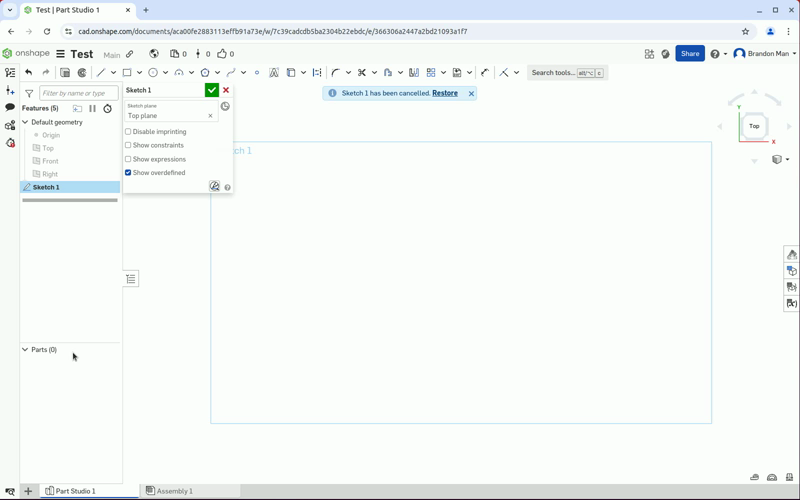
key(y)
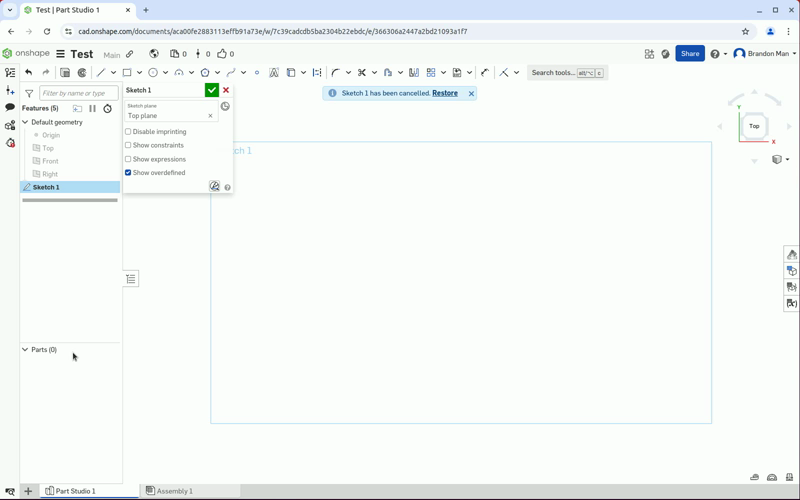
key(l)
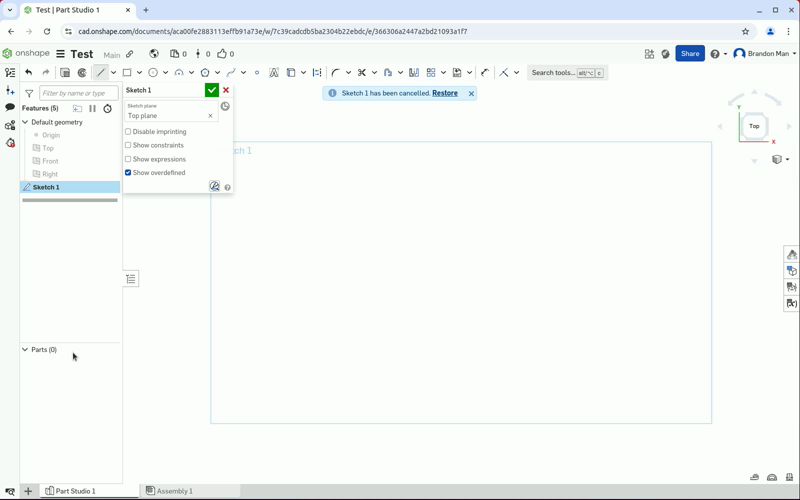
key_down(shift)
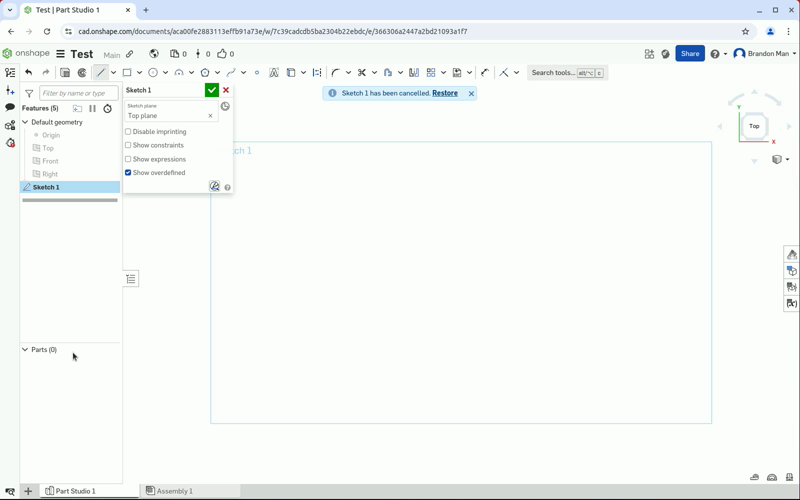
mouse_move(460, 285)
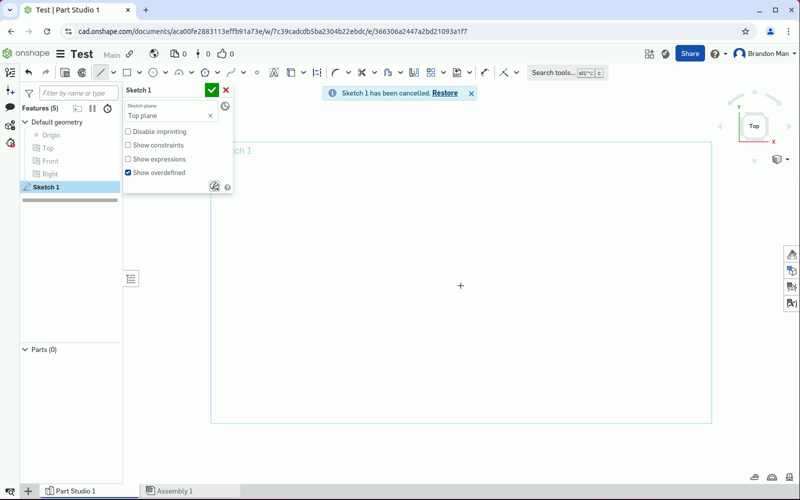
click(460, 285)
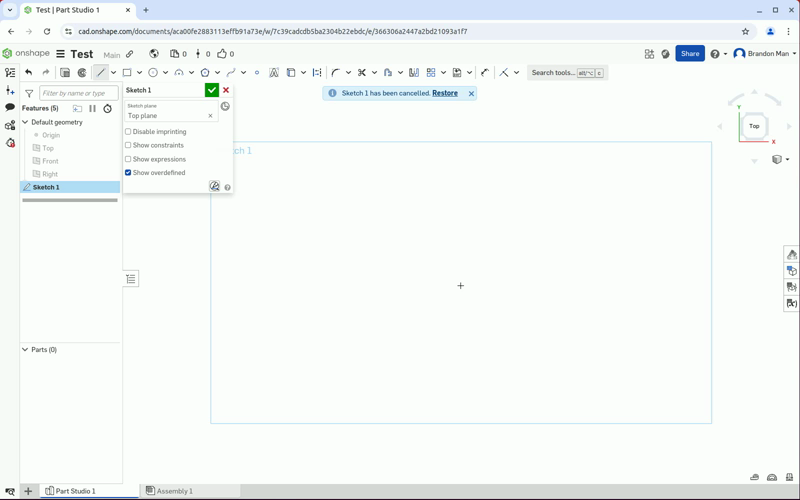
key_up(shift)
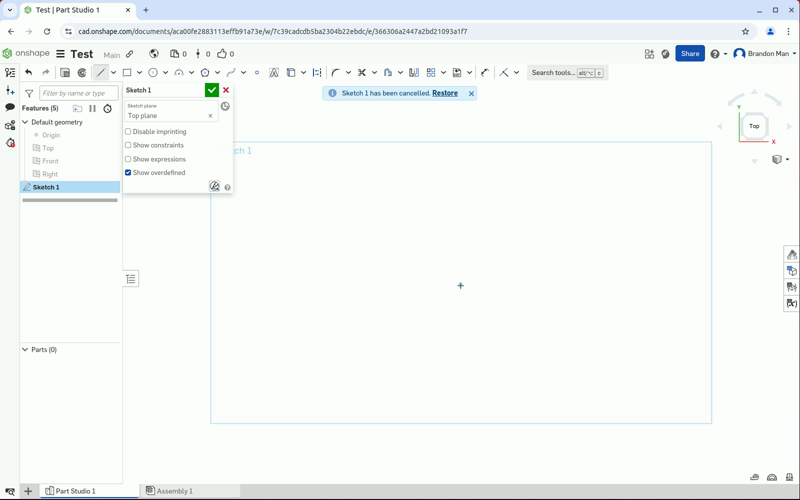
key_down(shift)
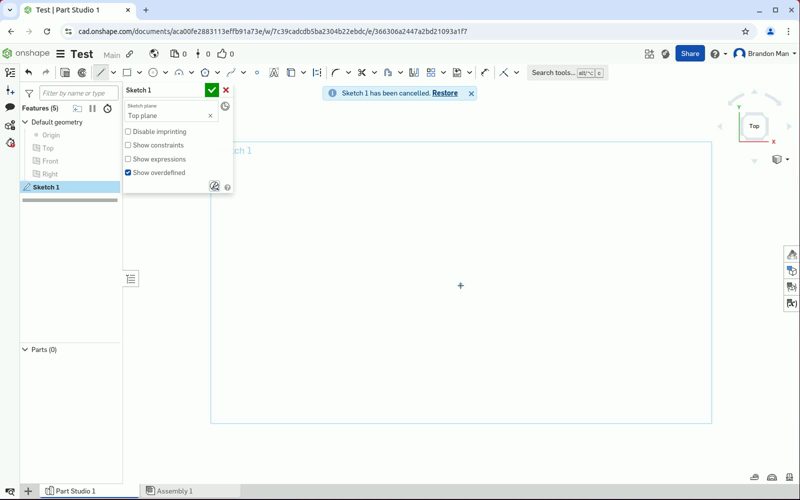
mouse_move(543, 285)
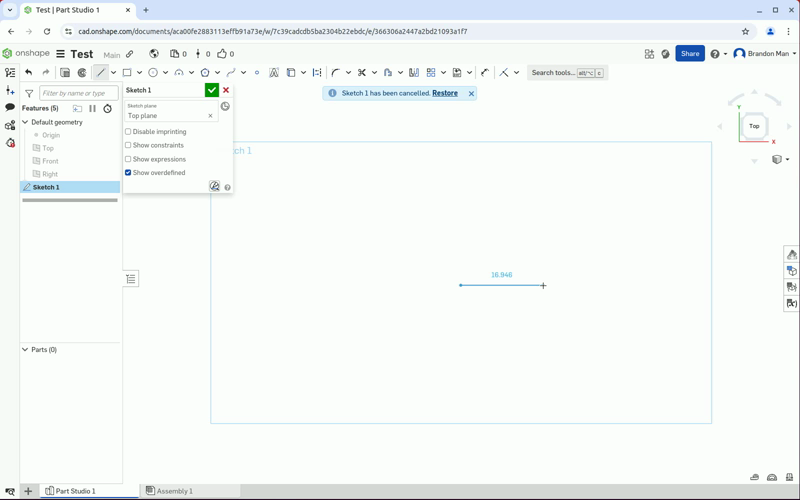
click(543, 285)
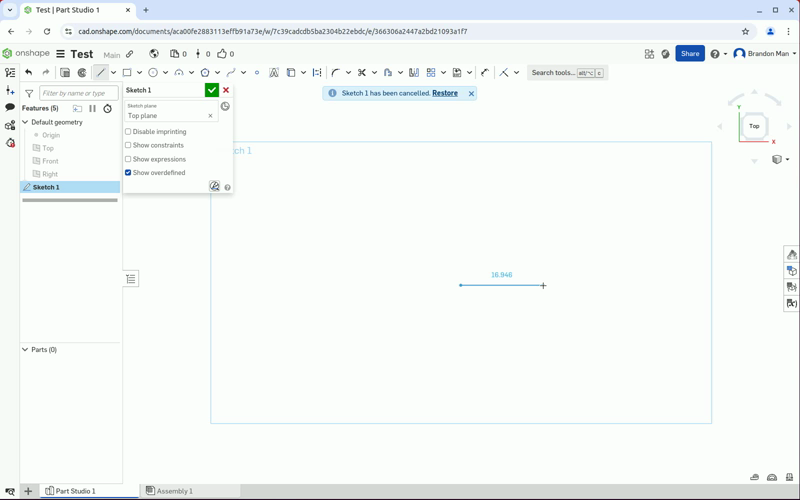
key_up(shift)
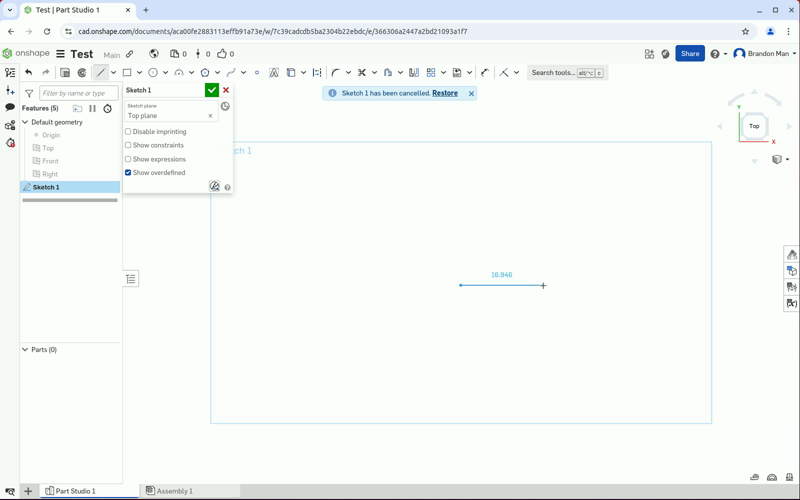
key_down(shift)
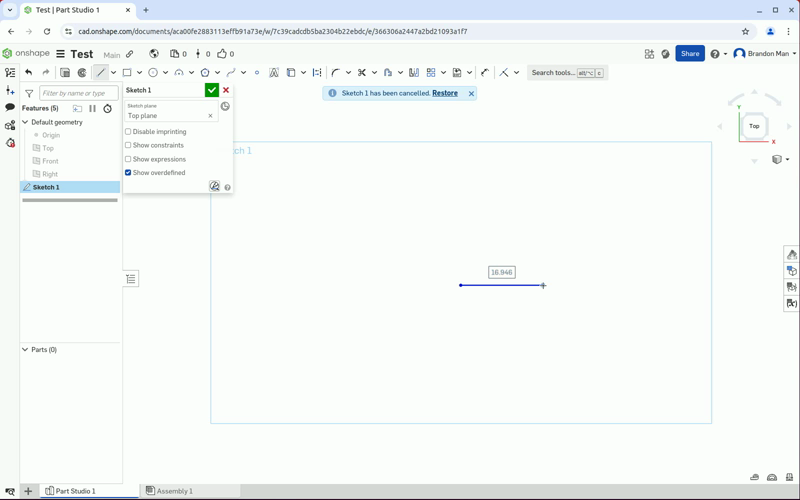
mouse_move(573, 285)
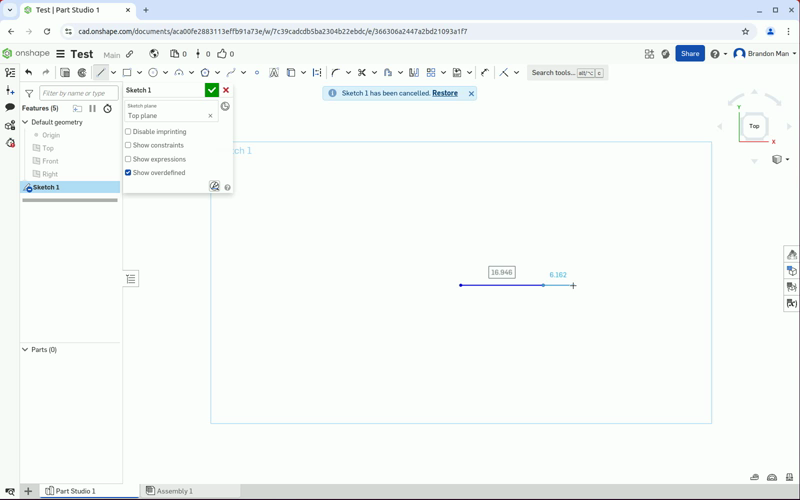
mouse_move(543, 282)
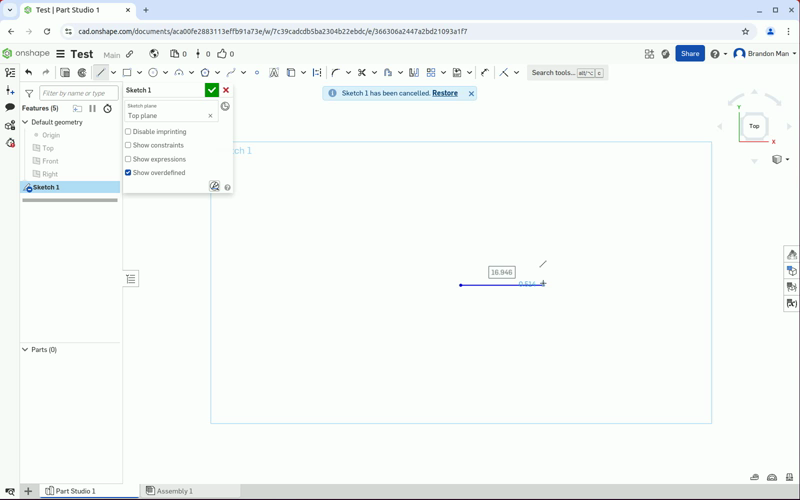
scroll(6)
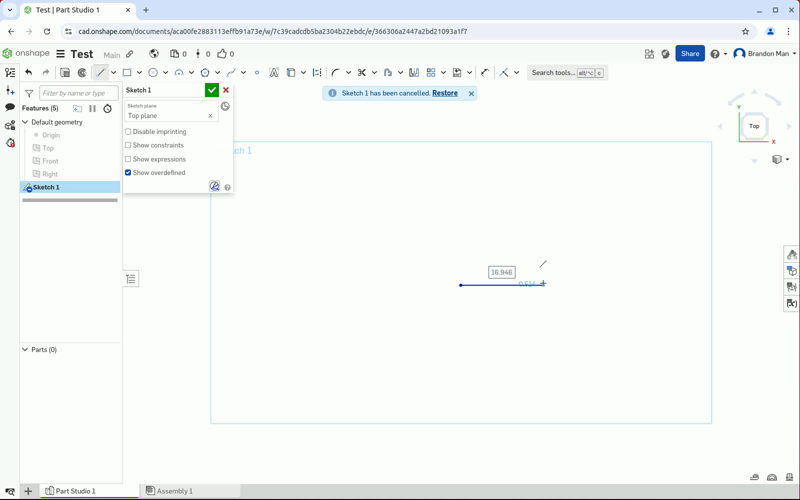
scroll(6)
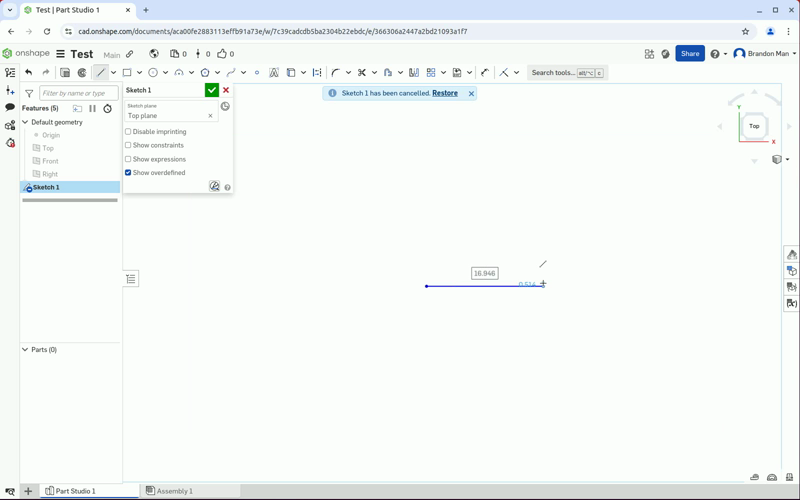
scroll(6)
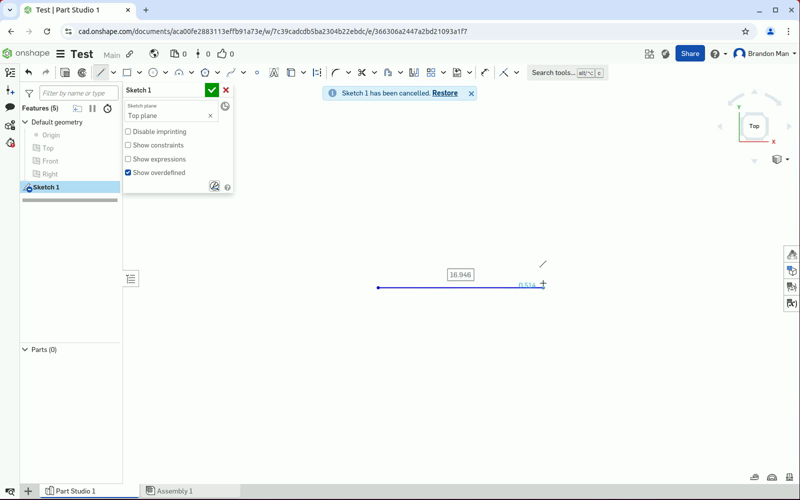
scroll(6)
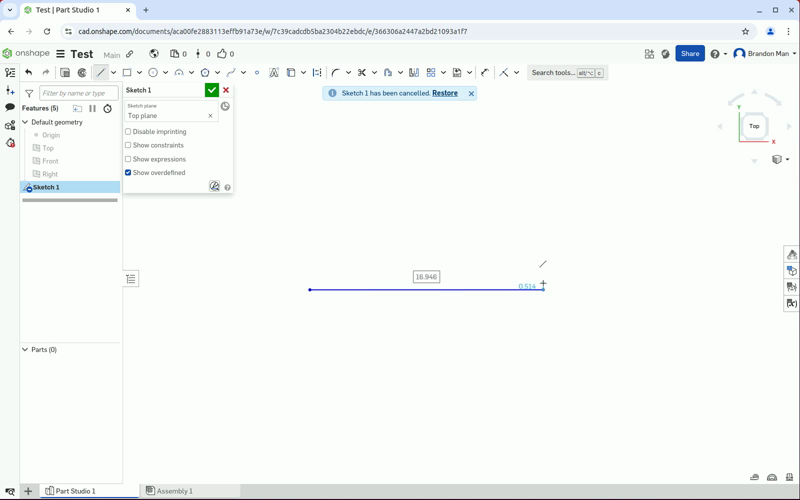
scroll(6)
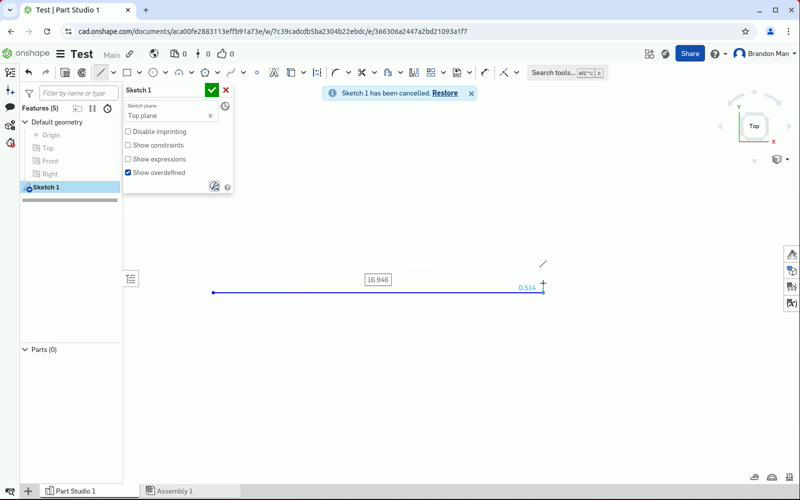
scroll(6)
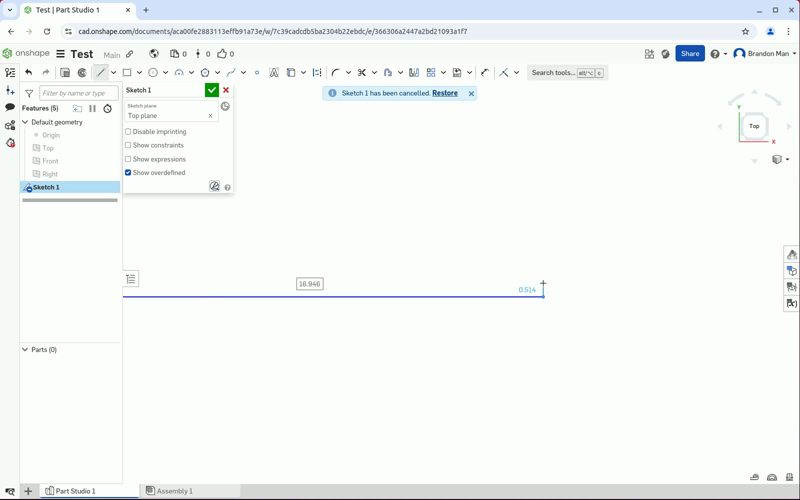
scroll(6)
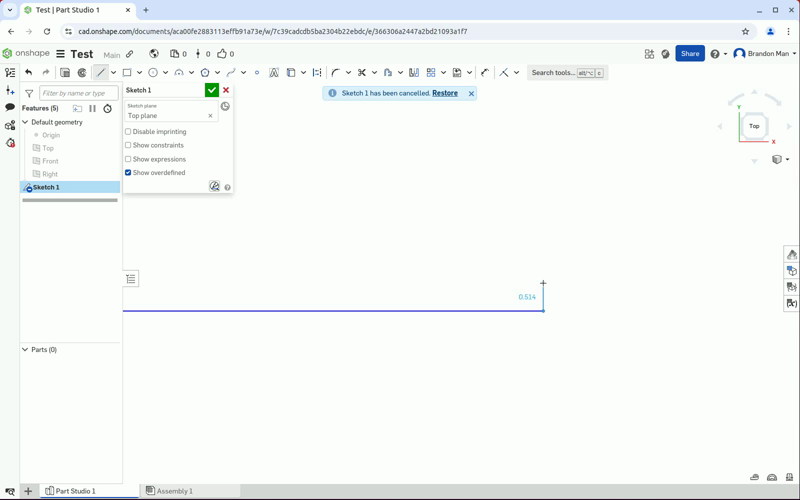
click(543, 282)
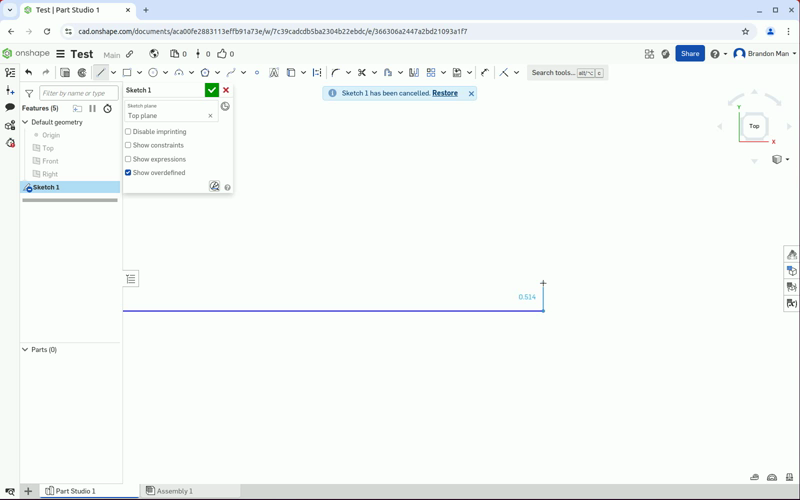
scroll(-6)
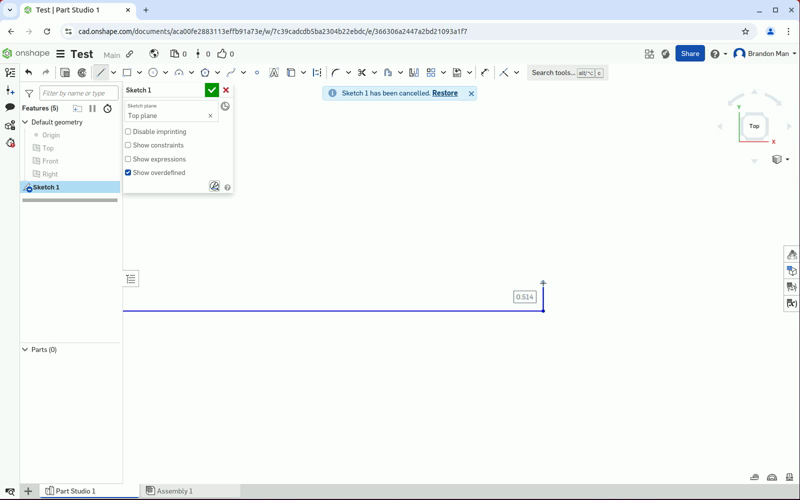
scroll(-6)
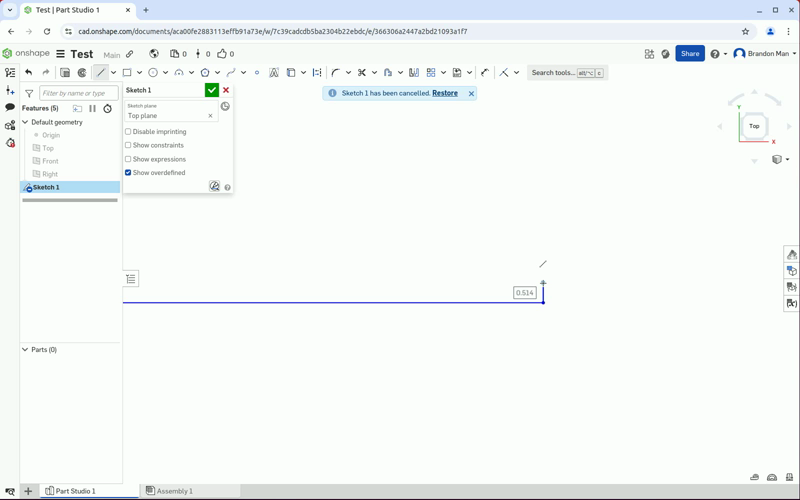
scroll(-6)
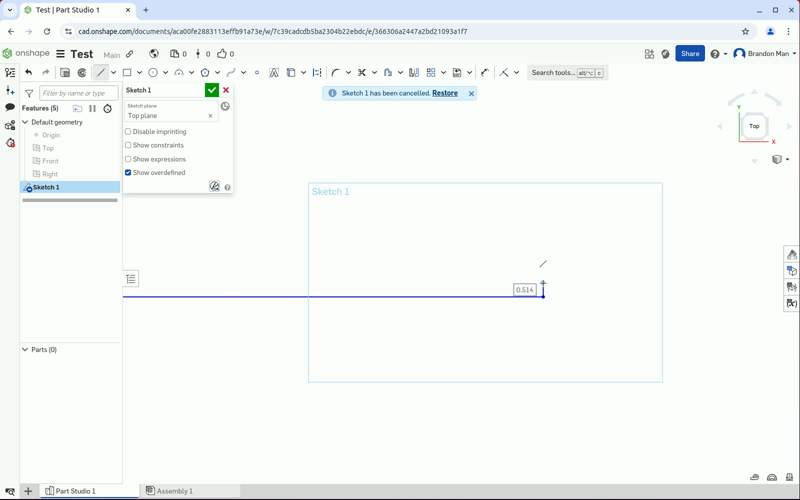
scroll(-6)
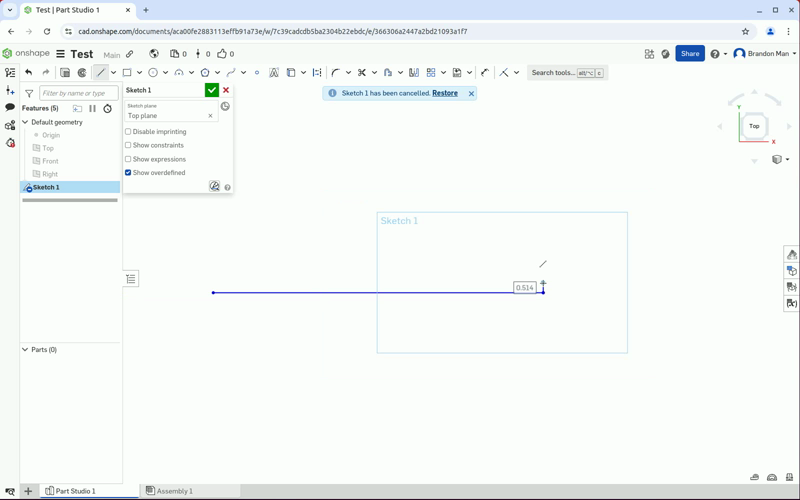
scroll(-6)
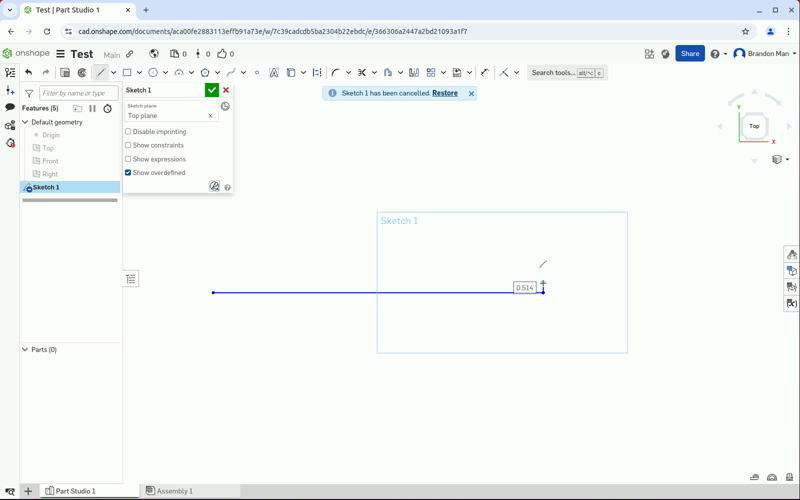
scroll(-6)
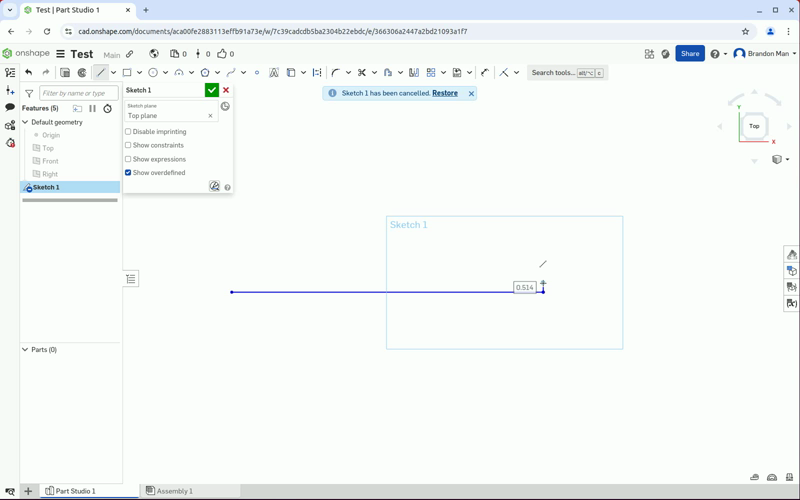
scroll(-6)
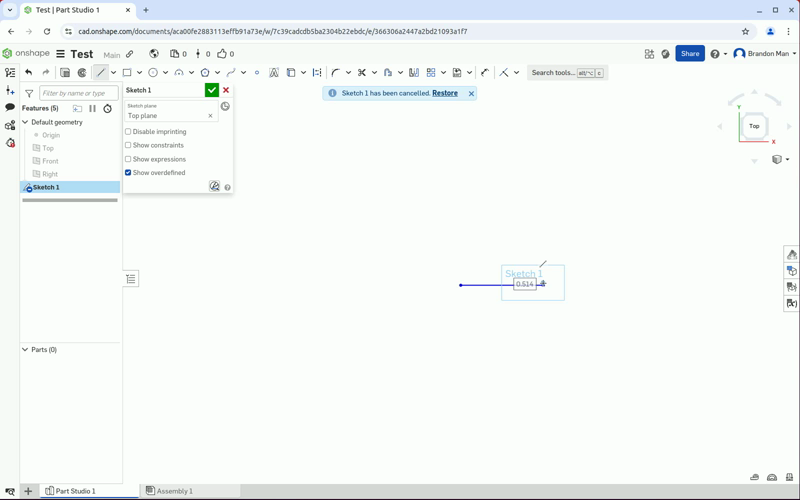
key_up(shift)
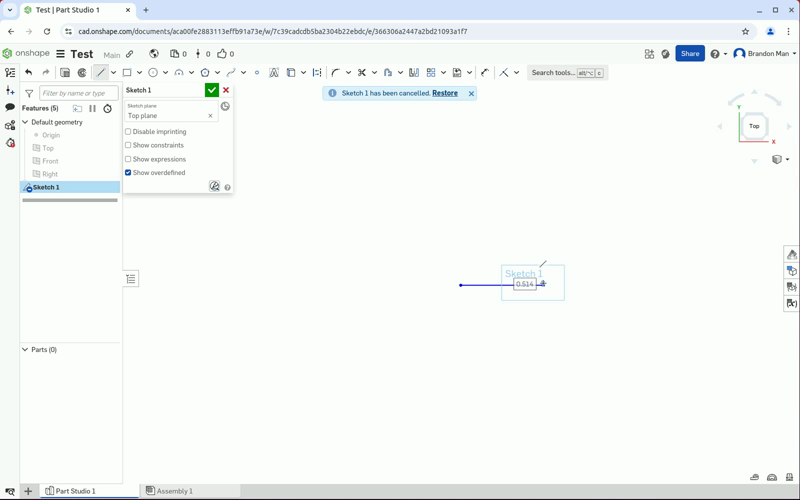
key_down(shift)
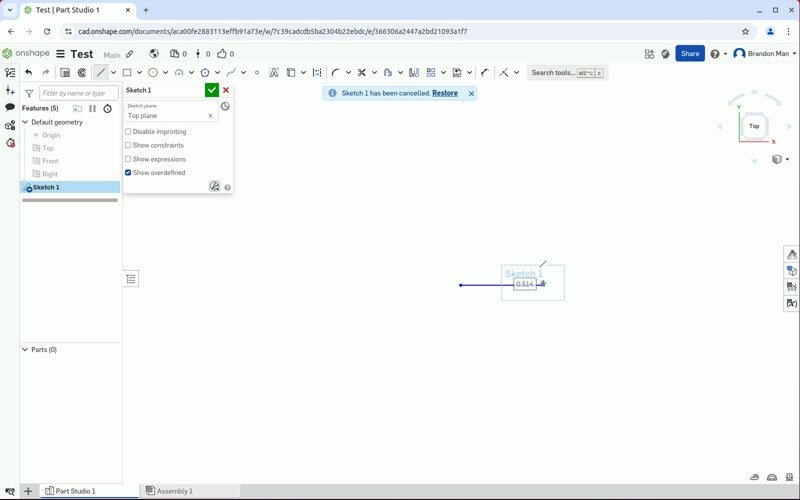
mouse_move(460, 282)
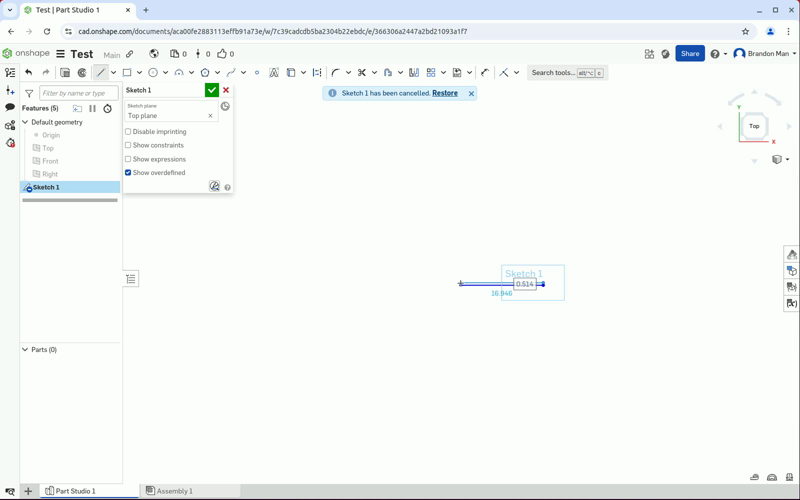
scroll(6)
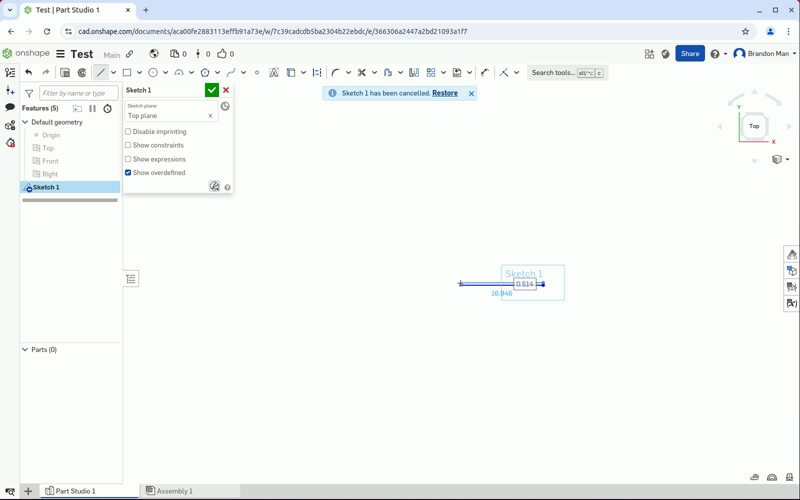
scroll(6)
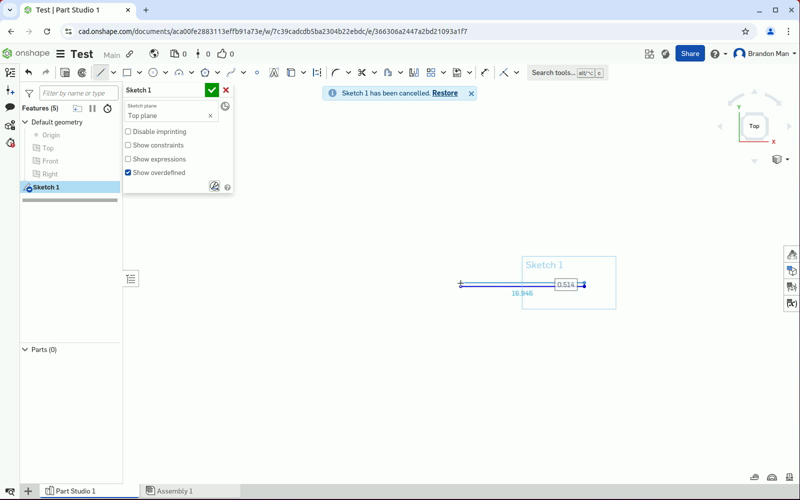
scroll(6)
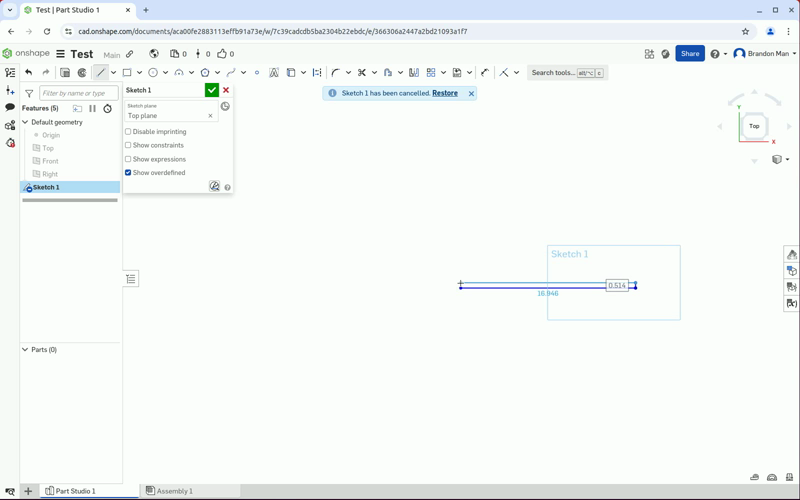
scroll(6)
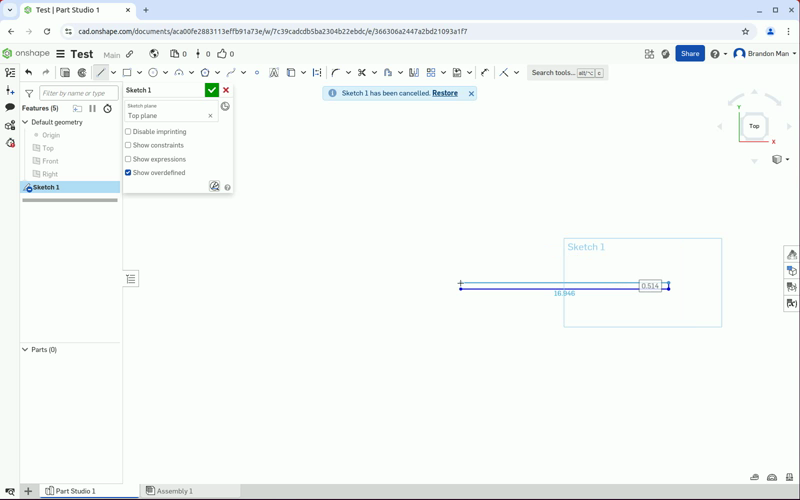
scroll(6)
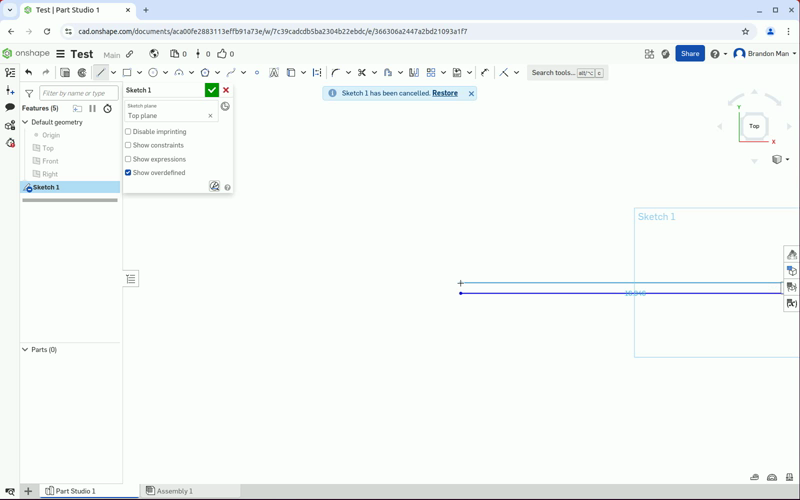
scroll(6)
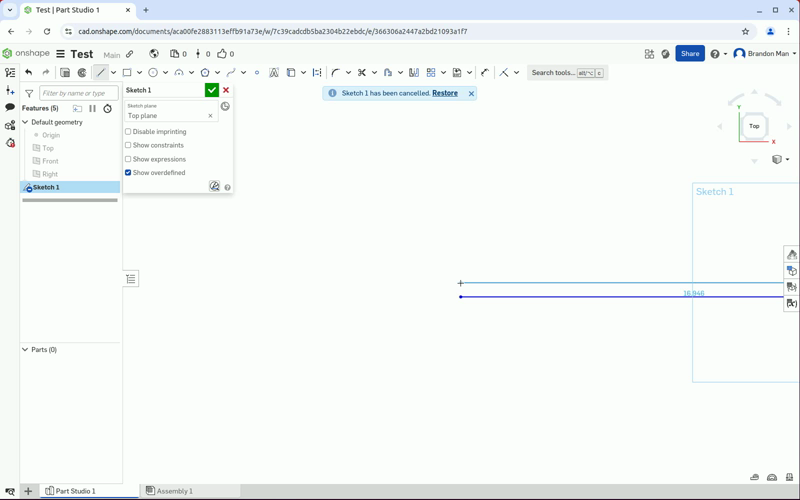
scroll(6)
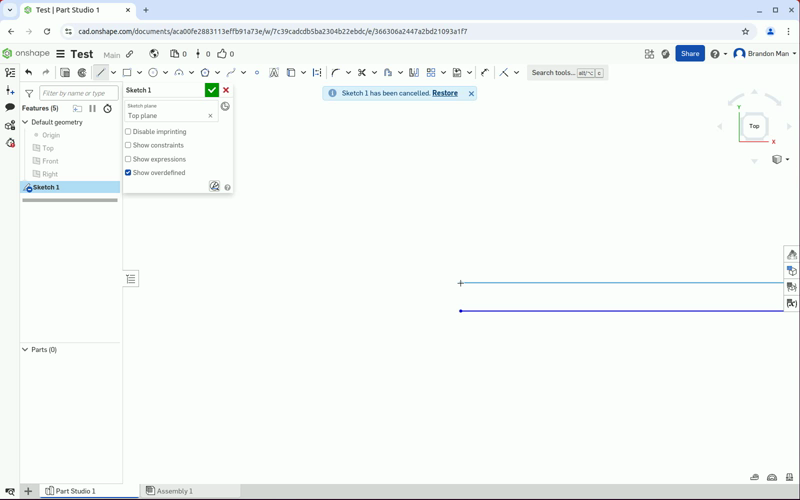
click(460, 282)
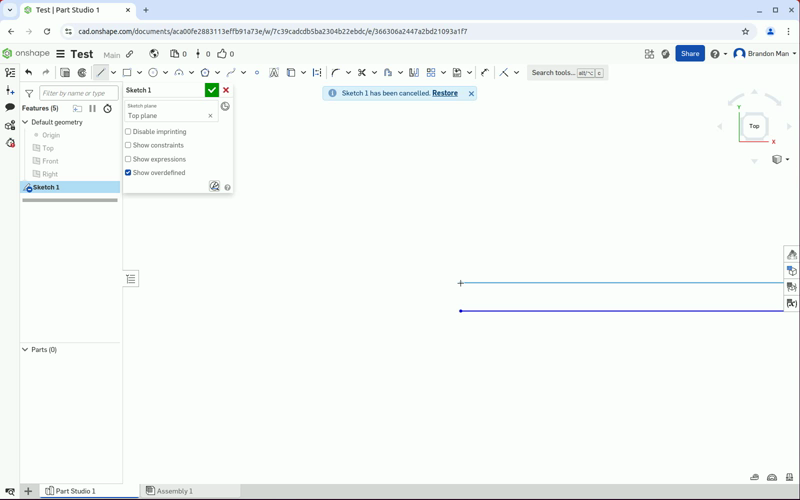
scroll(-6)
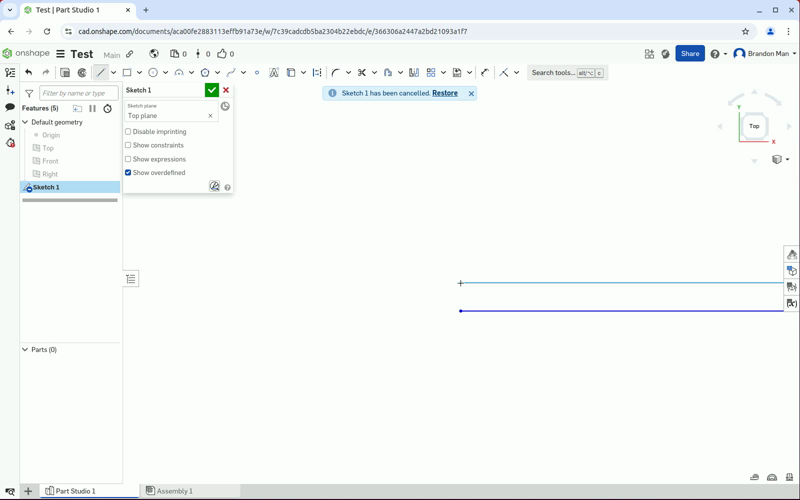
scroll(-6)
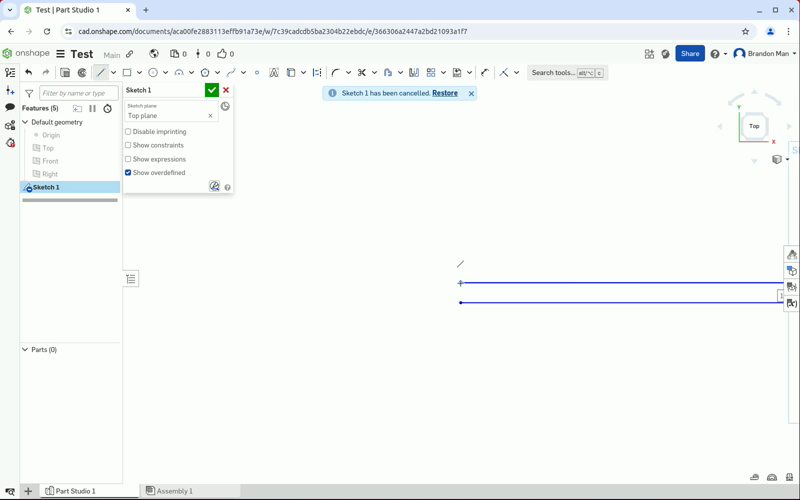
scroll(-6)
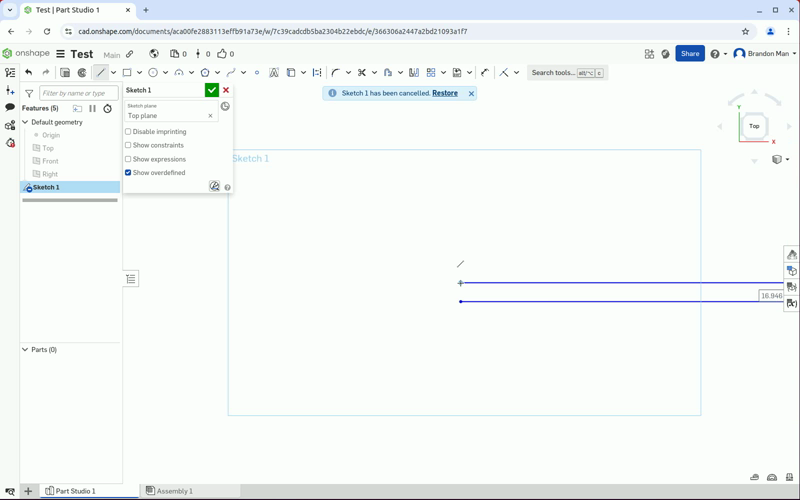
scroll(-6)
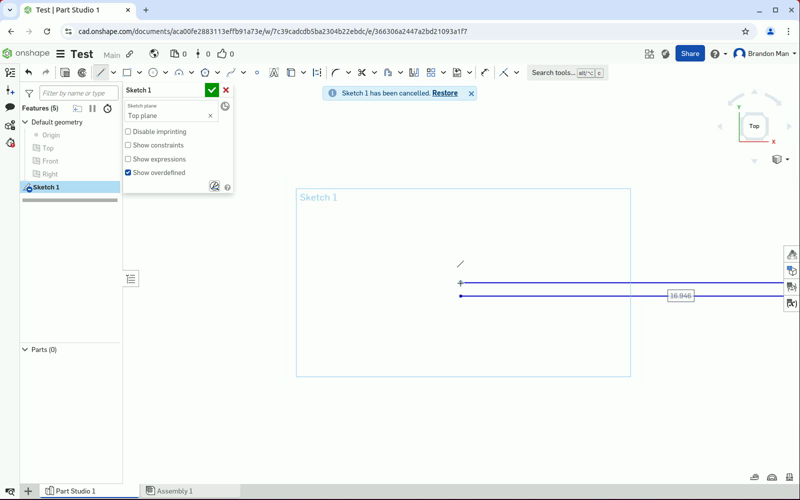
scroll(-6)
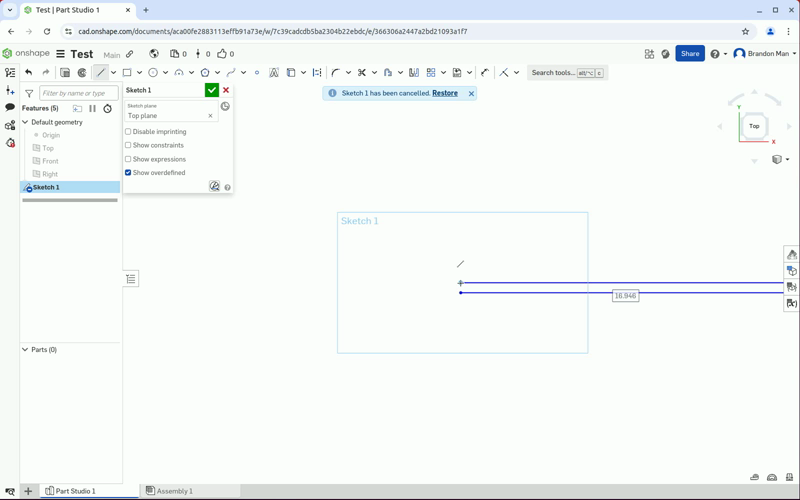
scroll(-6)
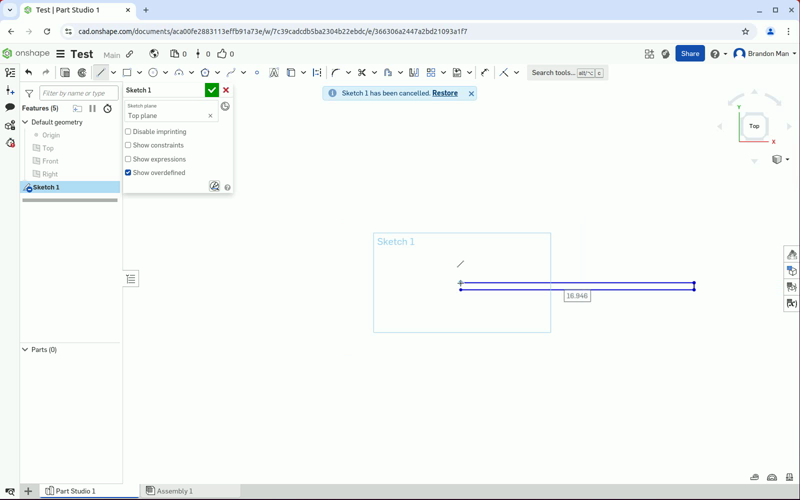
scroll(-6)
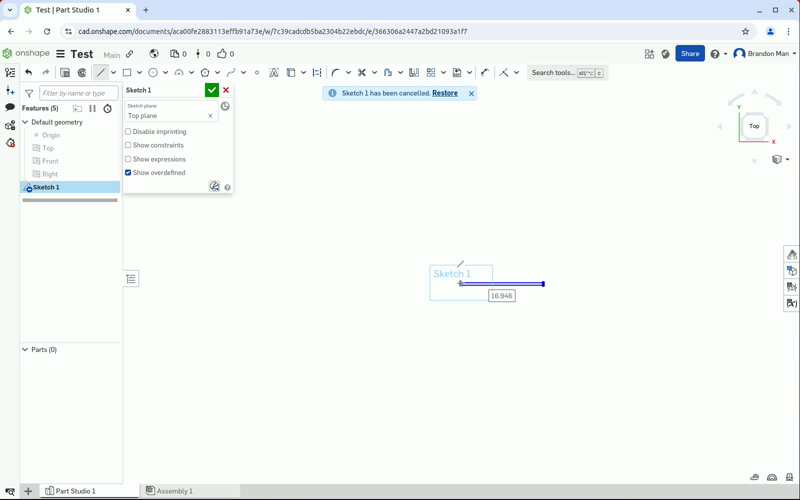
key_up(shift)
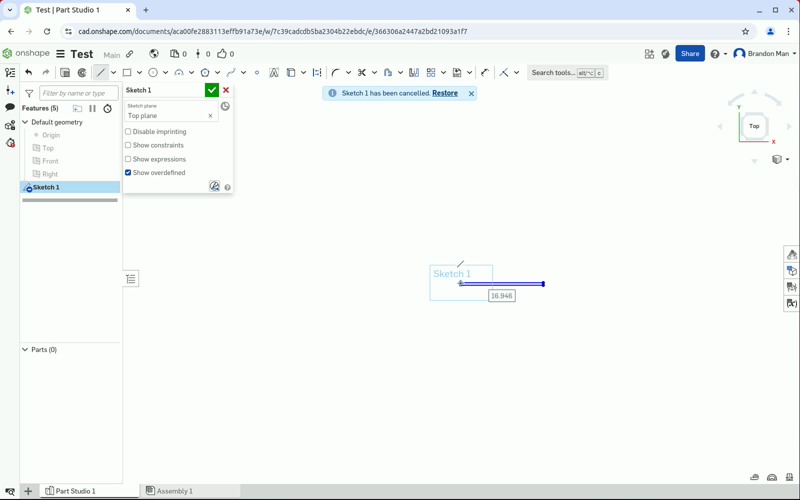
mouse_move(490, 282)
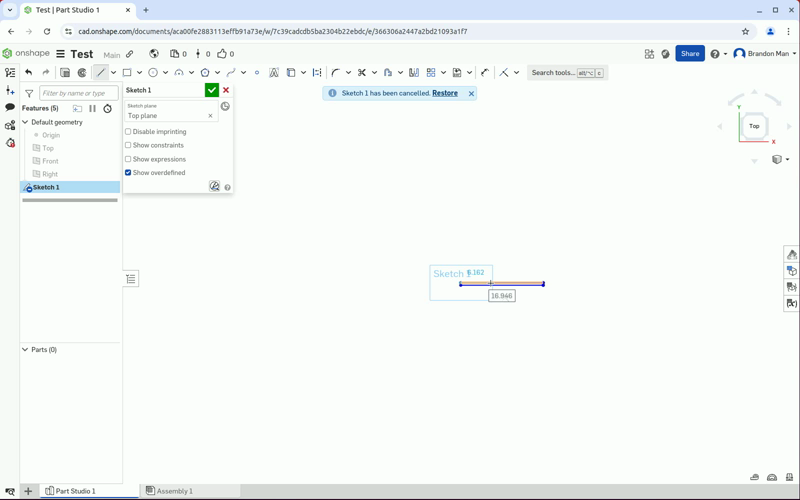
key_down(shift)
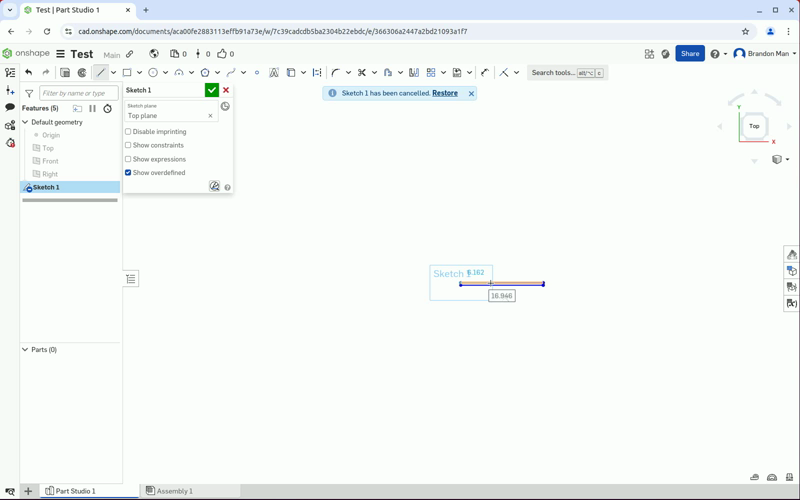
mouse_move(460, 285)
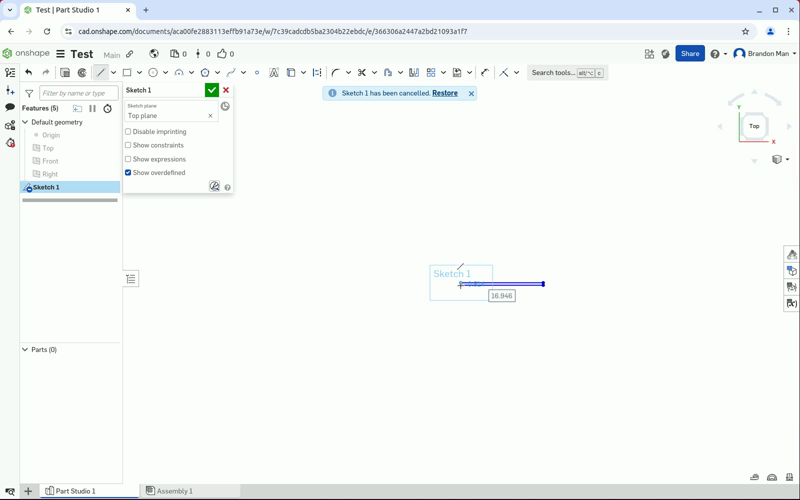
scroll(6)
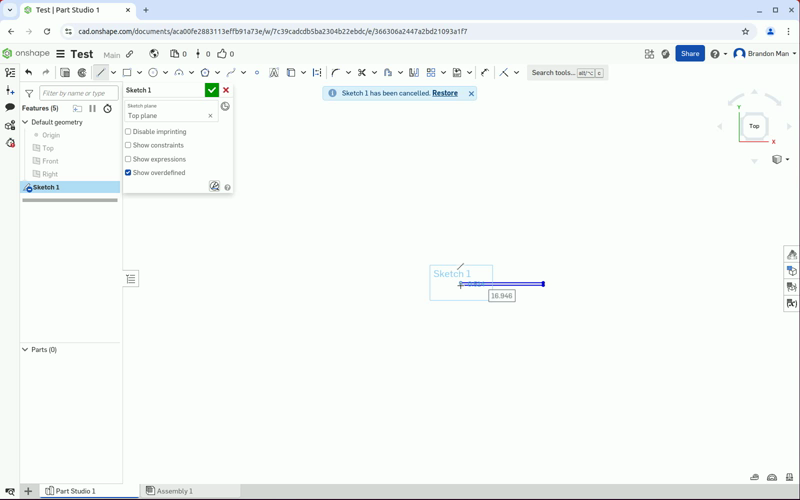
scroll(6)
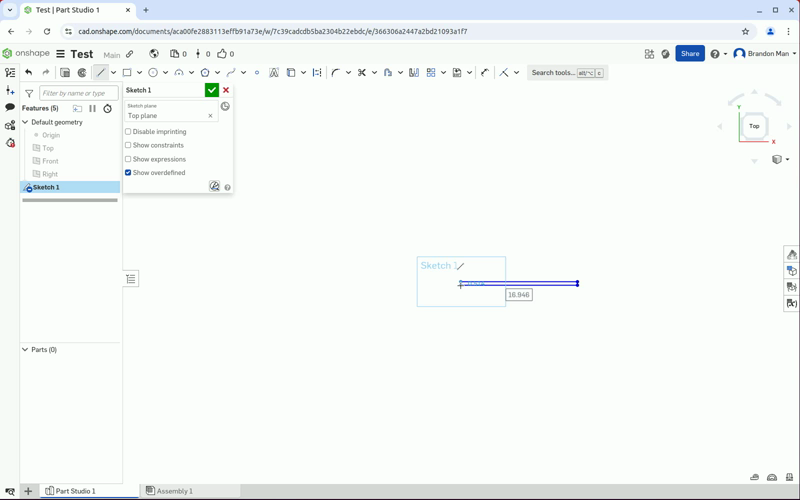
scroll(6)
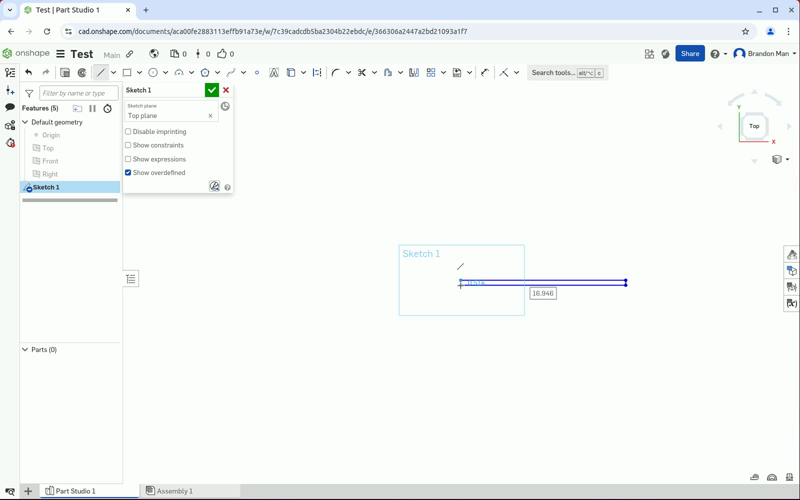
scroll(6)
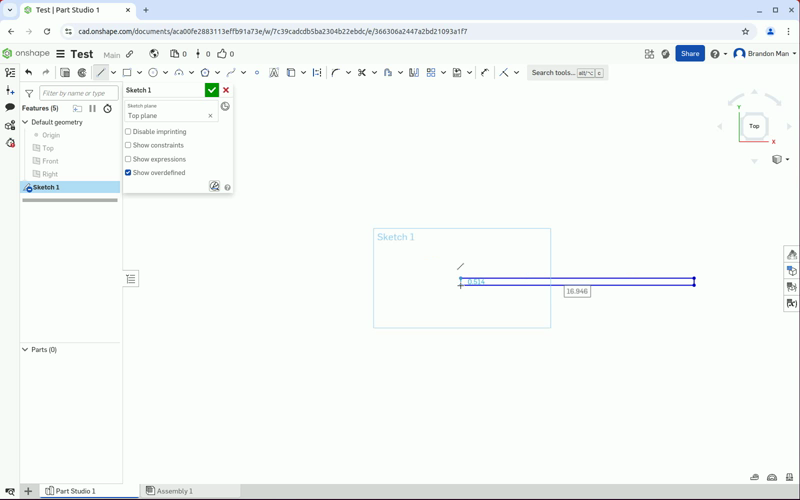
scroll(6)
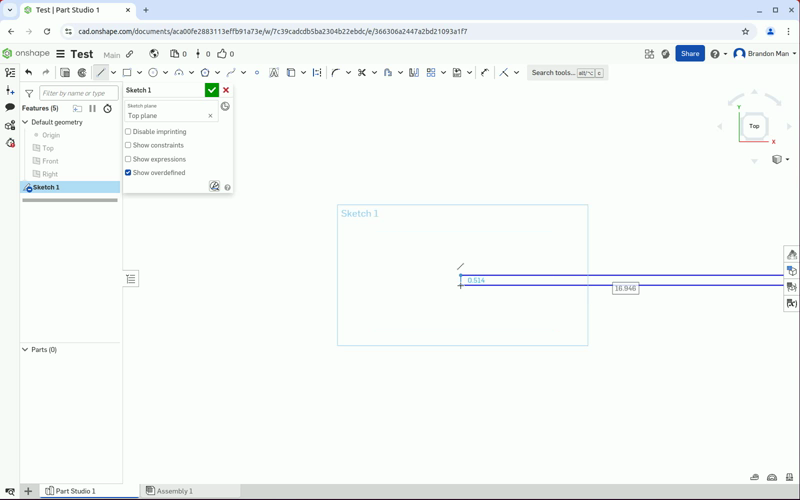
scroll(6)
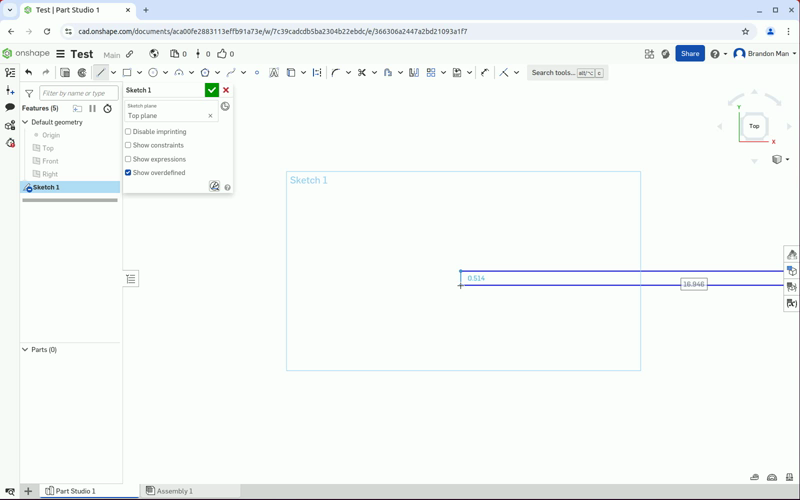
scroll(6)
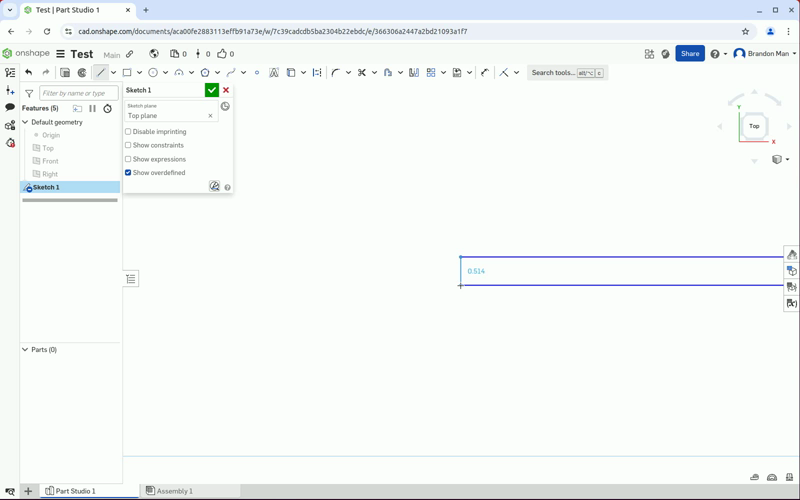
key_up(shift)
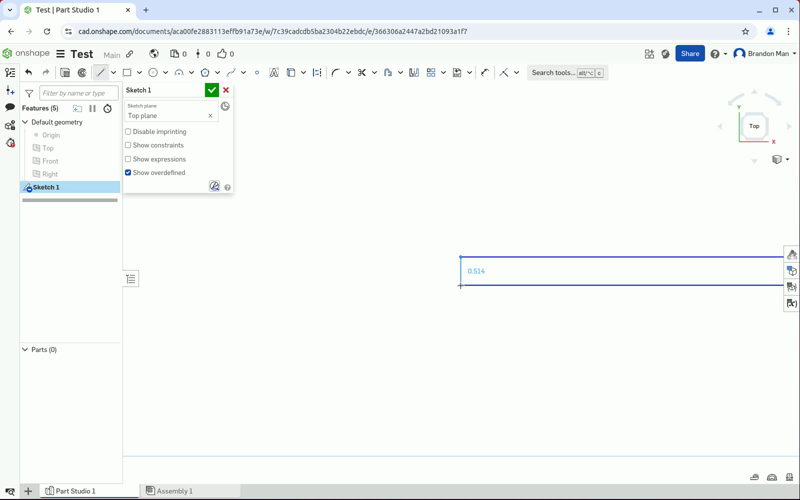
click(460, 285)
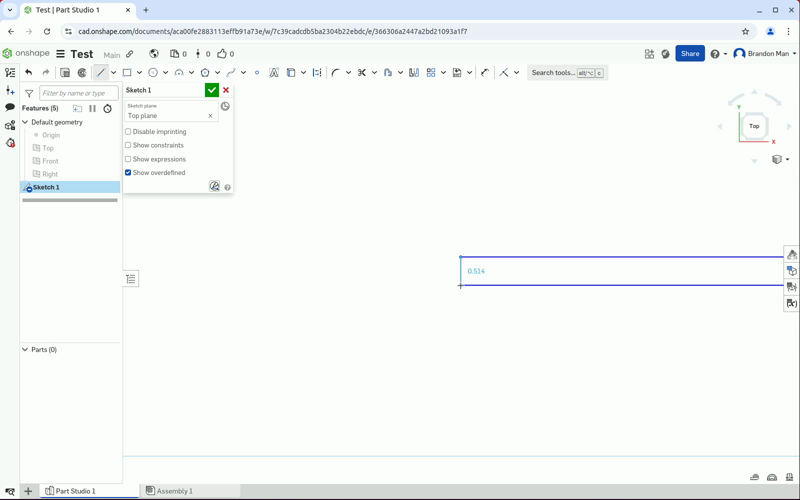
scroll(-6)
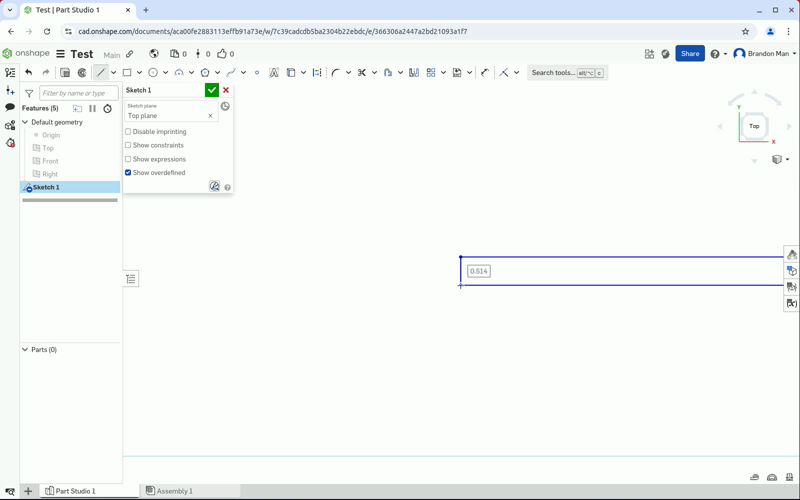
scroll(-6)
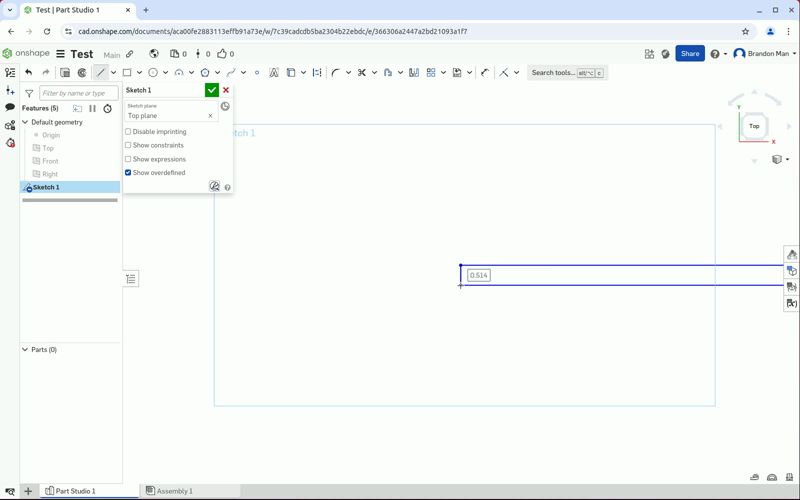
scroll(-6)
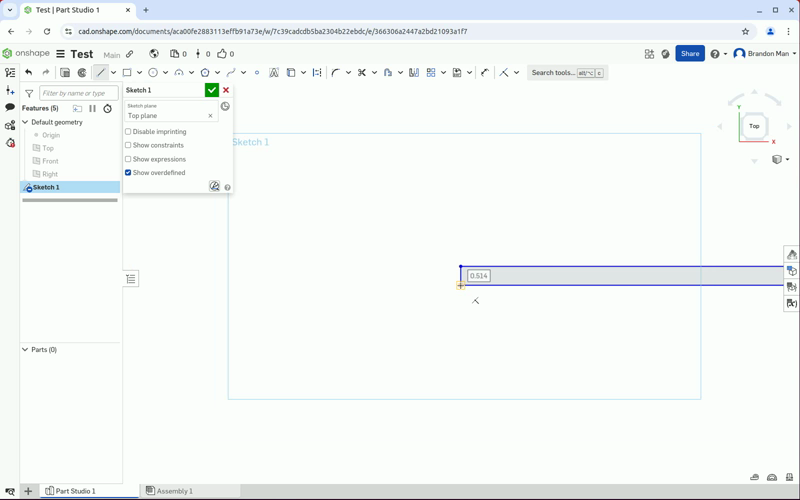
scroll(-6)
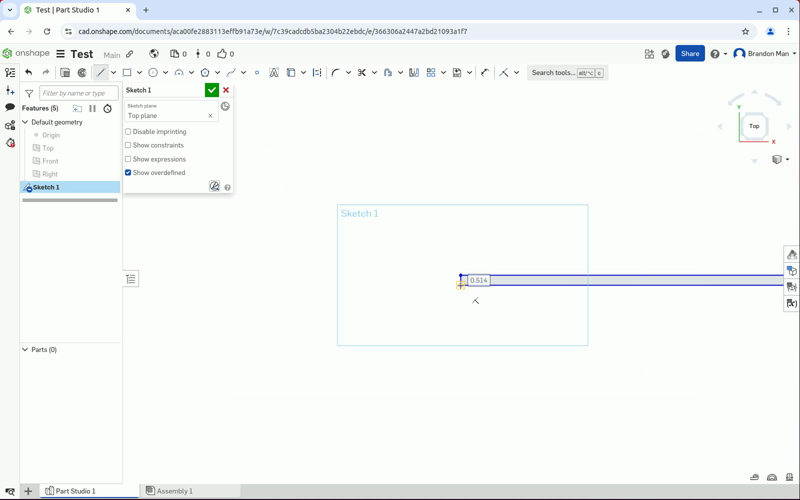
scroll(-6)
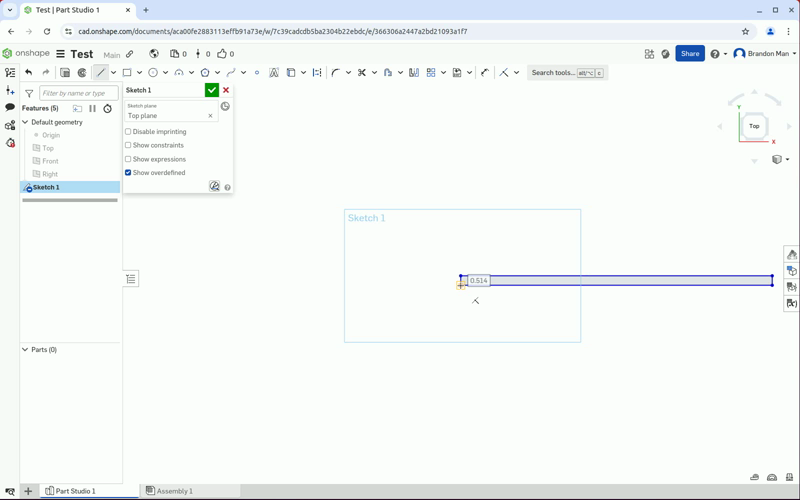
scroll(-6)
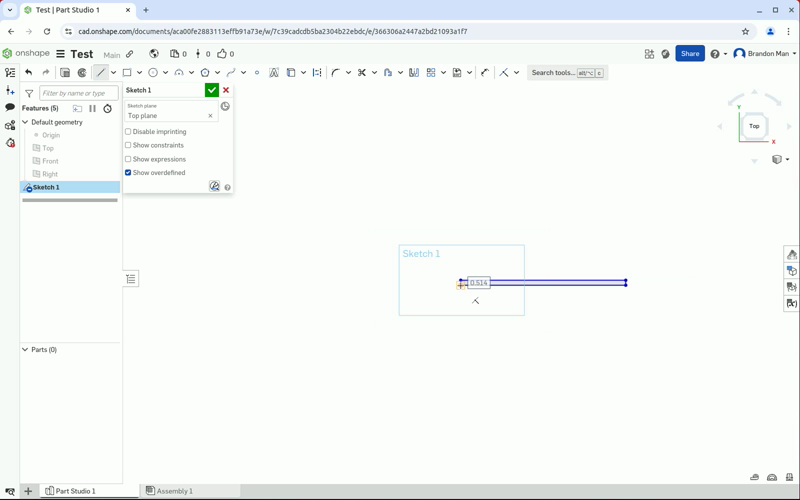
scroll(-6)
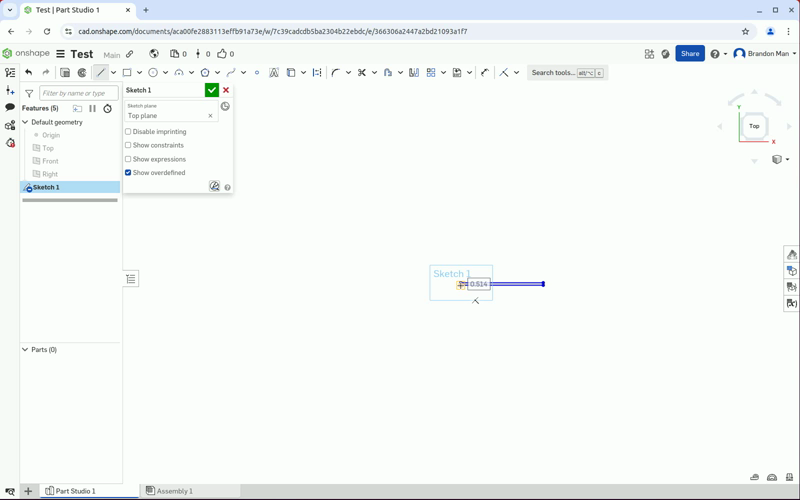
key(esc)
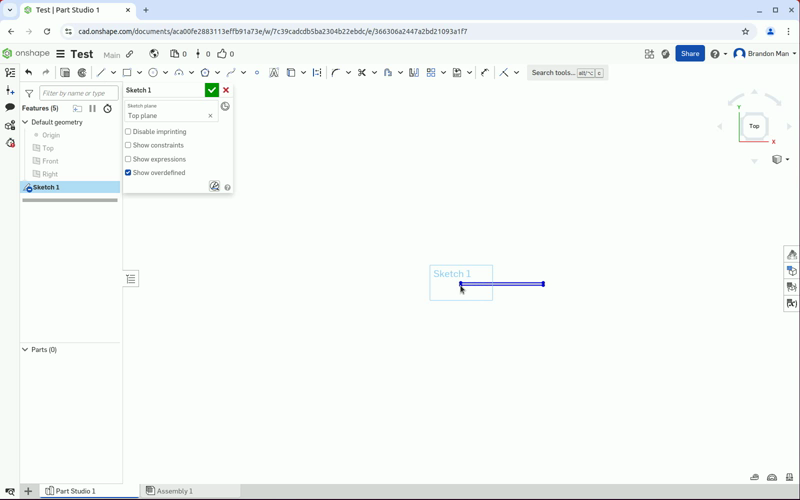
mouse_move(522, 284)
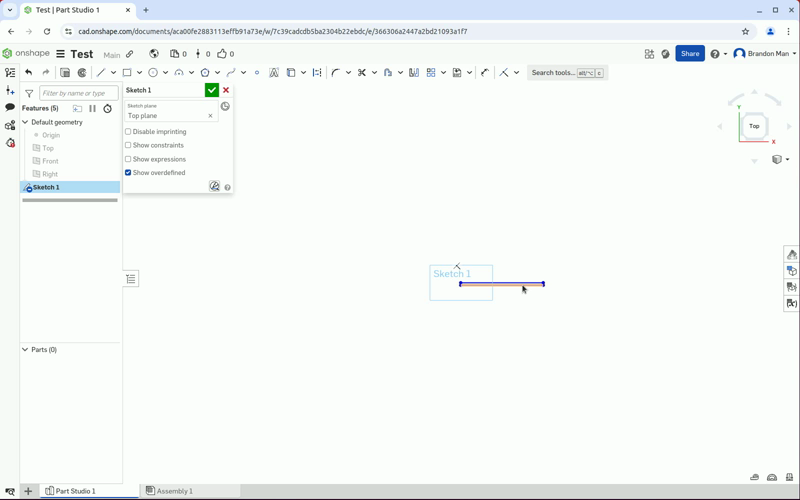
scroll(6)
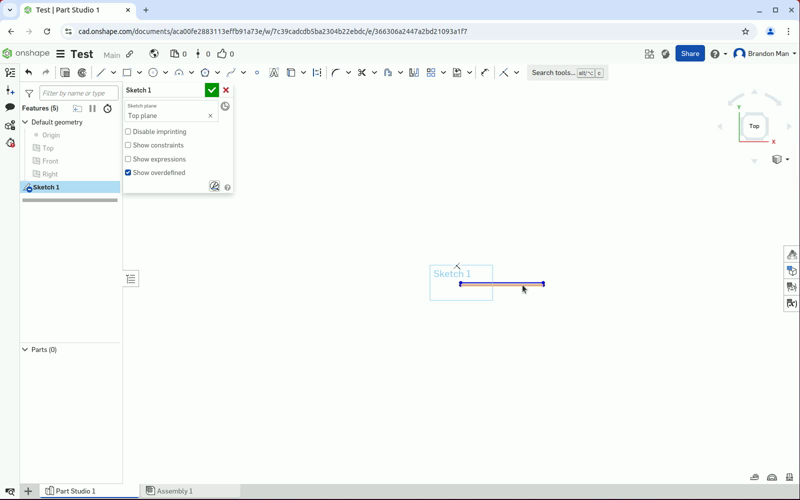
scroll(6)
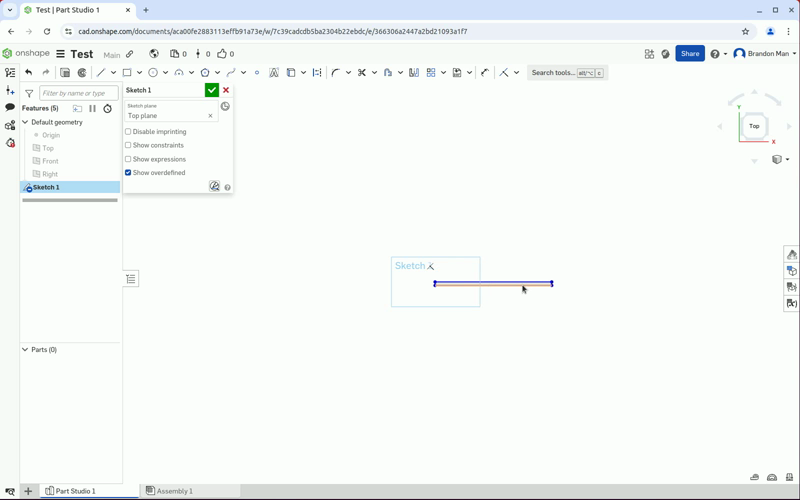
scroll(6)
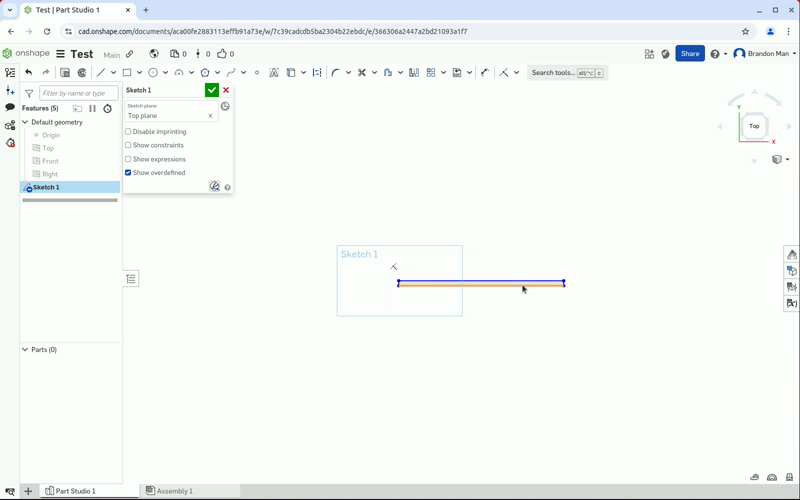
scroll(6)
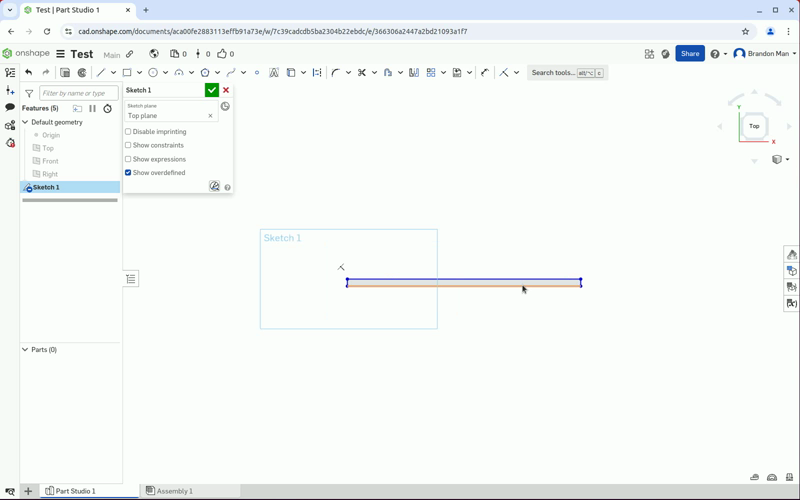
scroll(6)
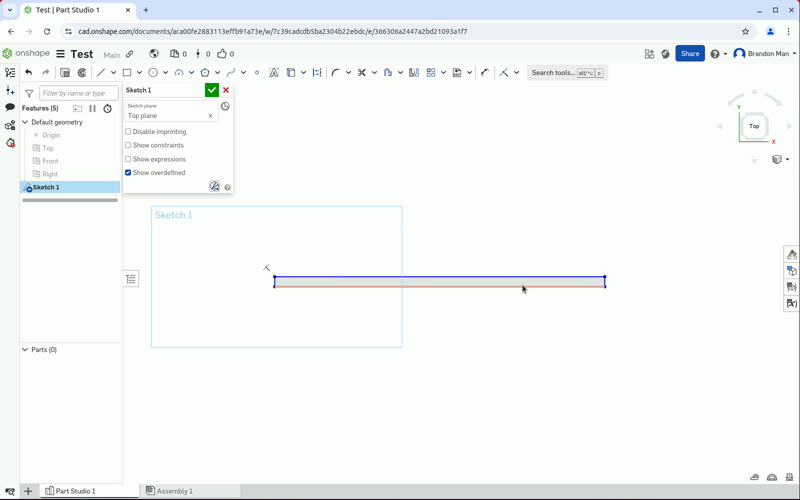
scroll(6)
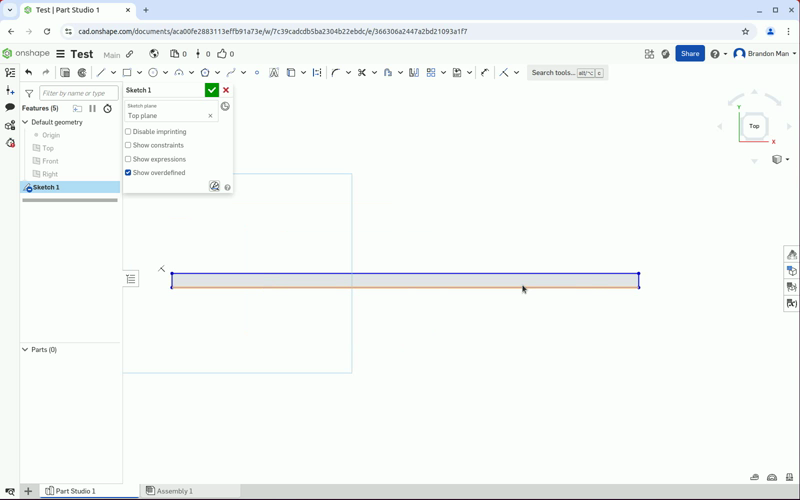
scroll(6)
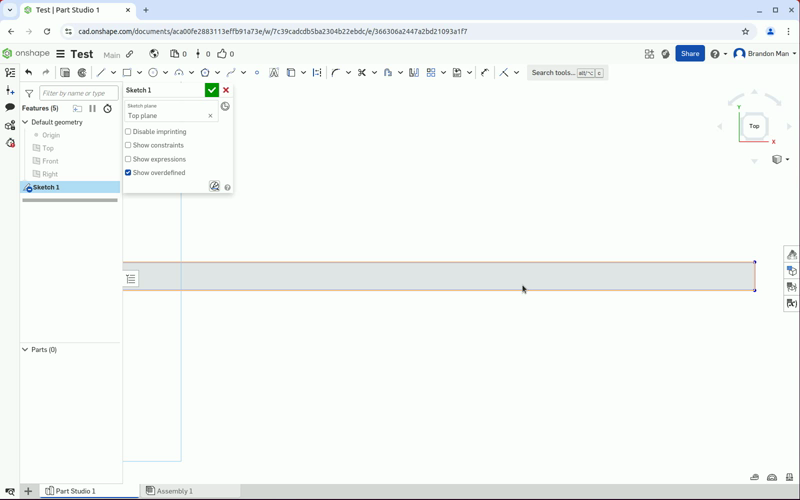
click(522, 284)
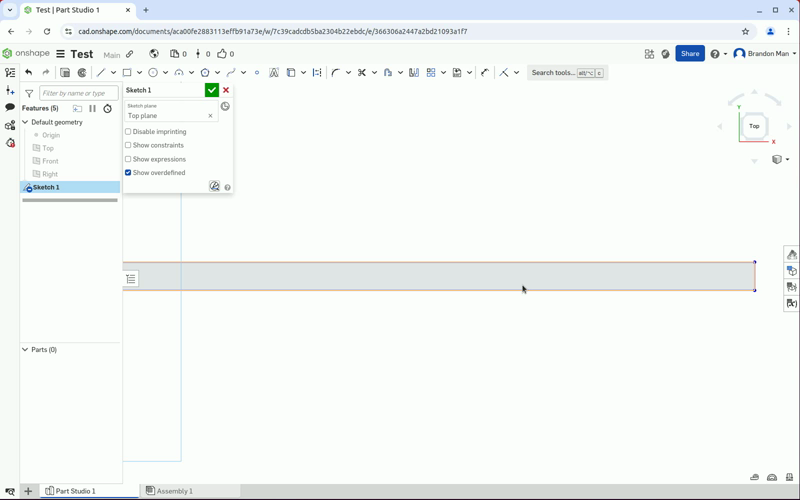
scroll(-6)
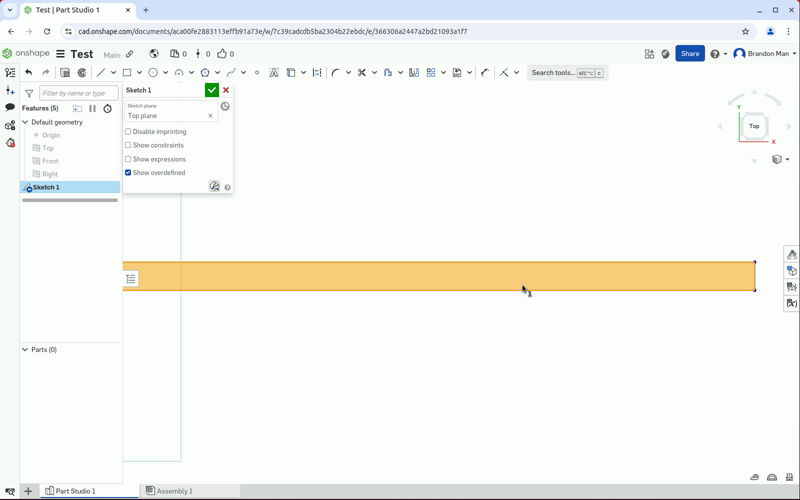
scroll(-6)
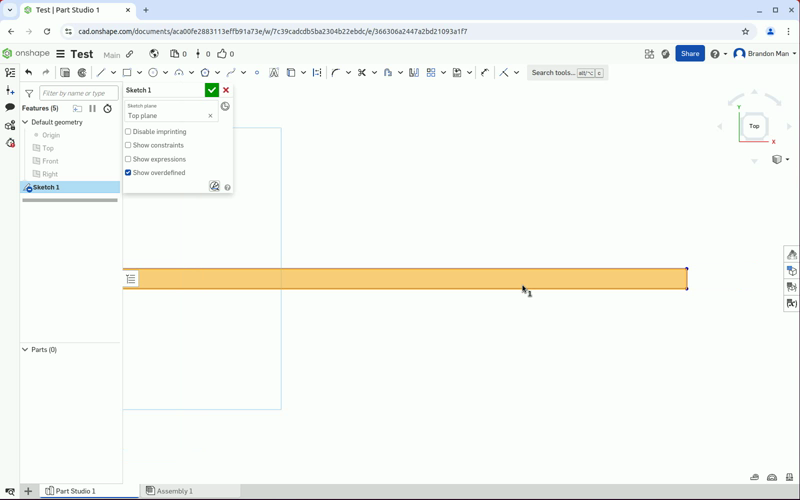
scroll(-6)
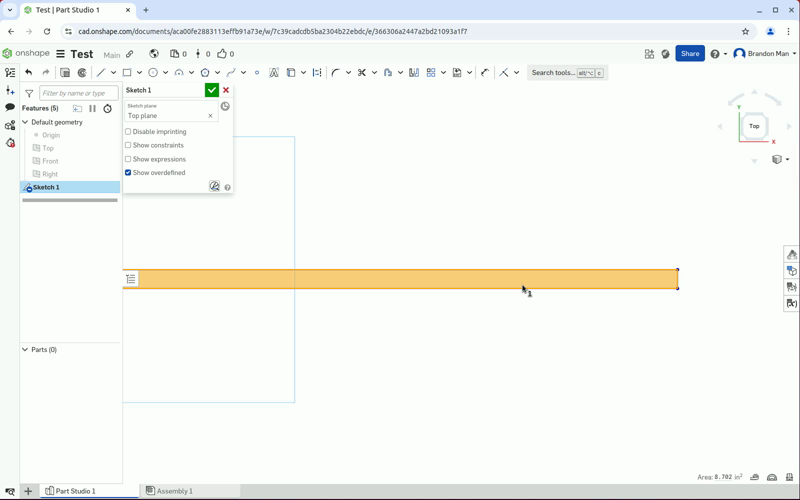
scroll(-6)
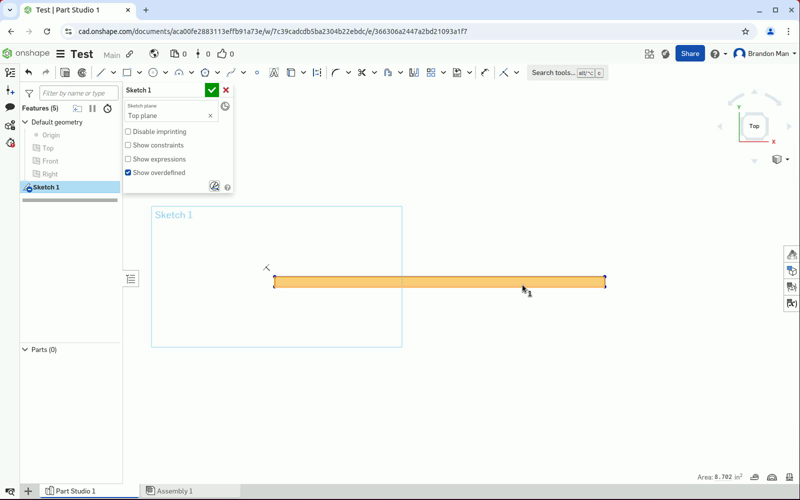
scroll(-6)
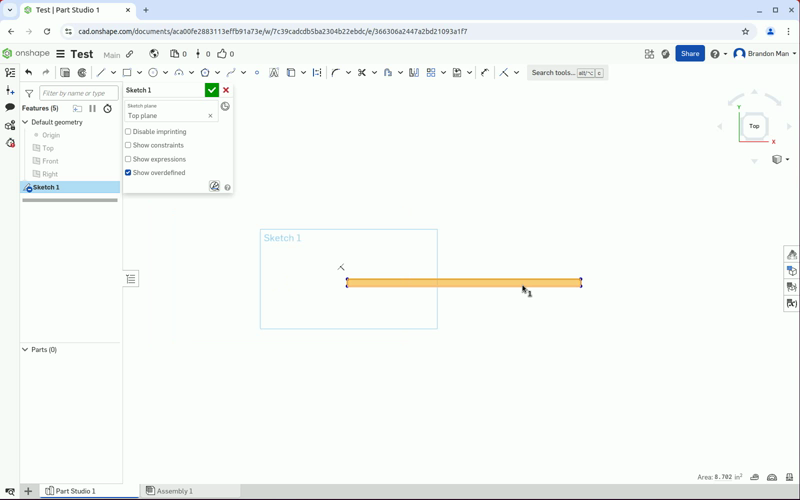
scroll(-6)
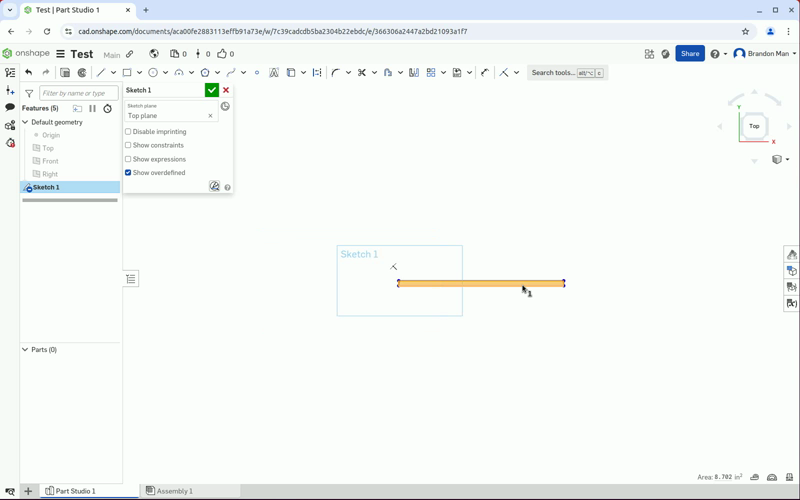
scroll(-6)
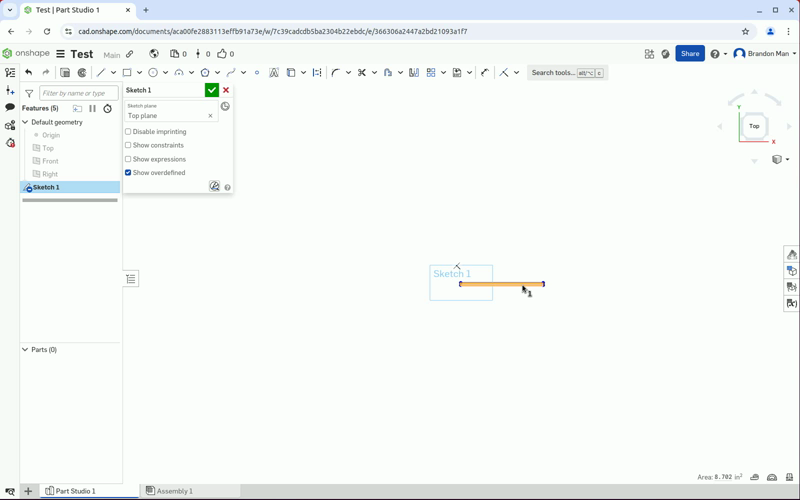
mouse_move(73, 352)
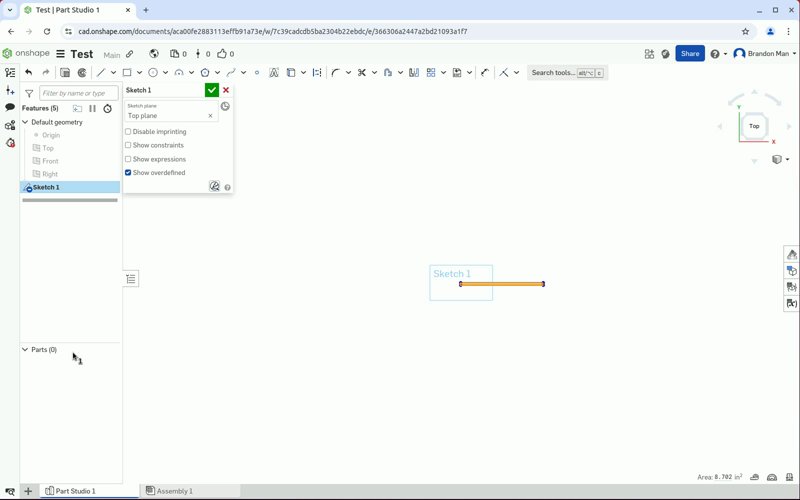
key(shift+y)
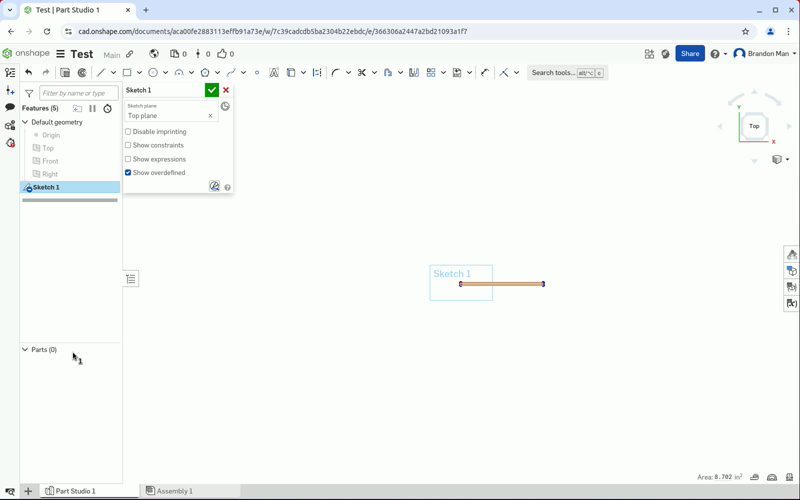
key(shift+e)
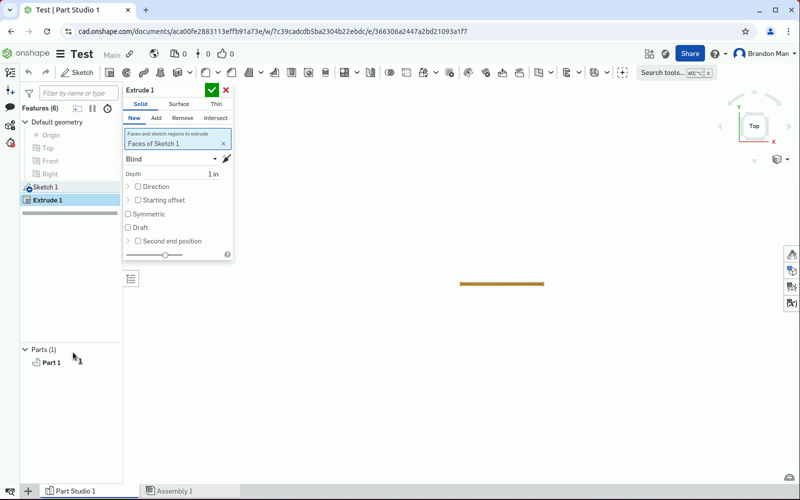
mouse_move(143, 106)
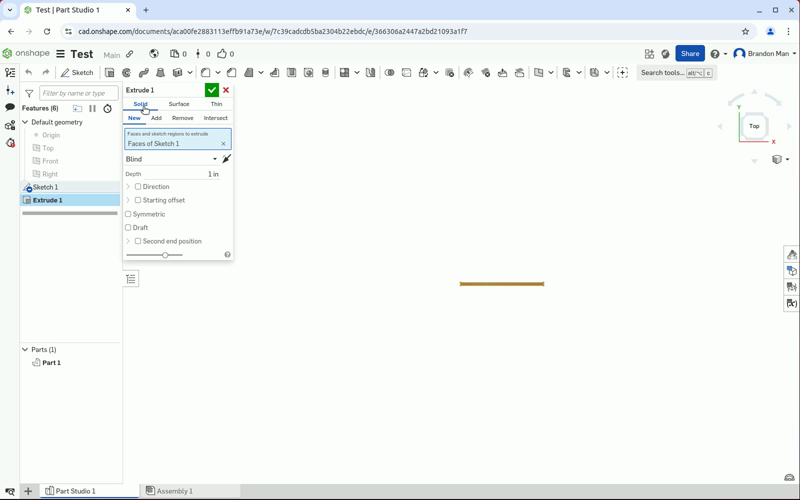
click(143, 106)
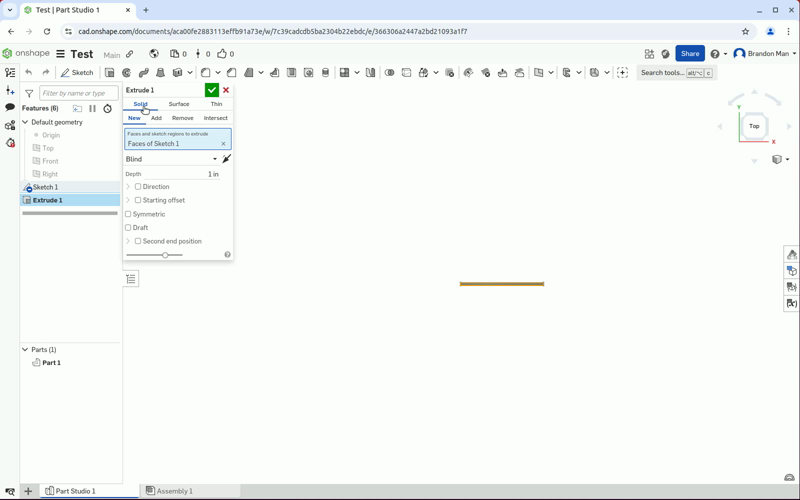
mouse_move(137, 120)
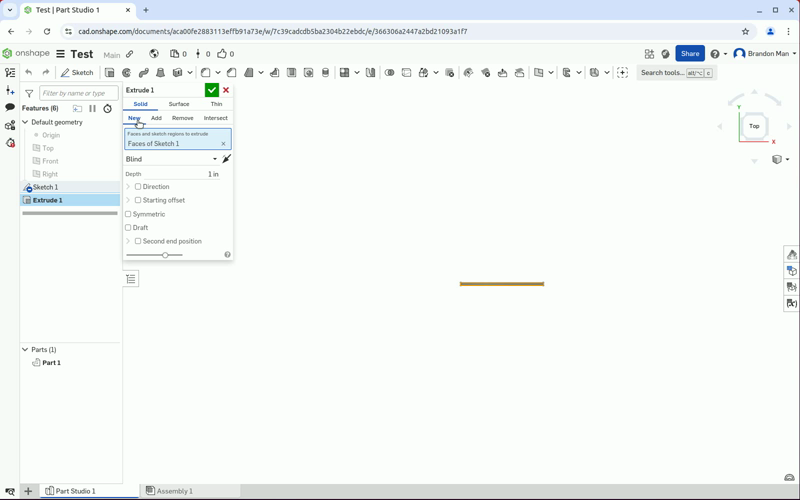
click(137, 120)
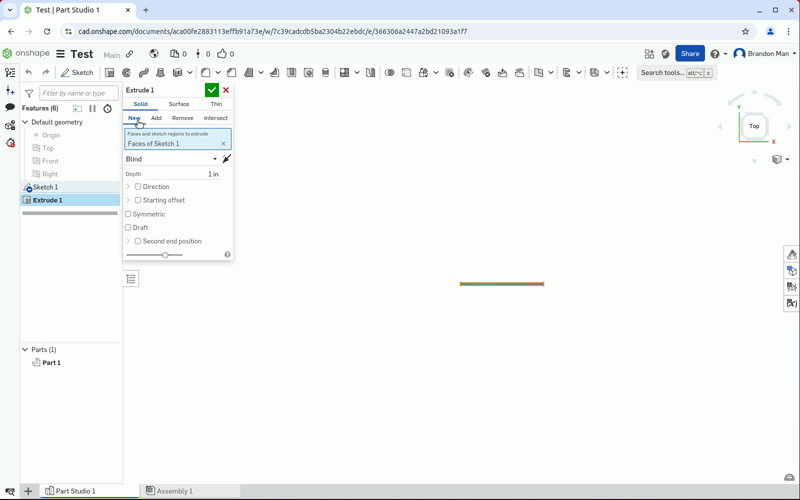
key(tab, 4)
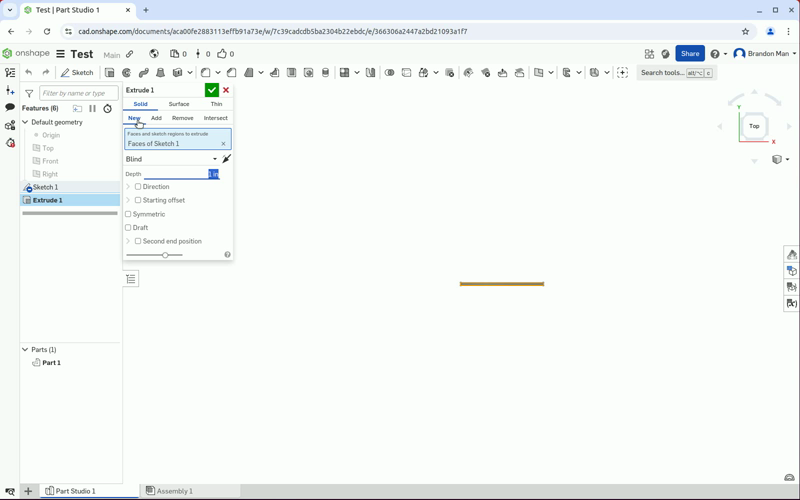
text(1.204)
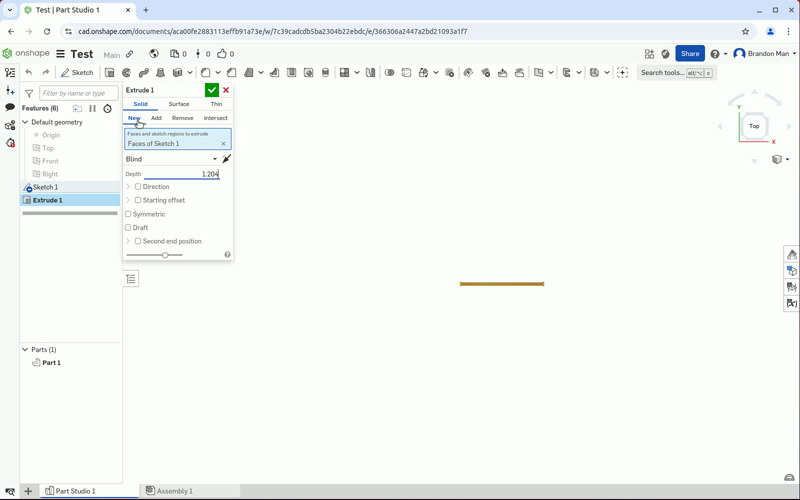
key(enter)
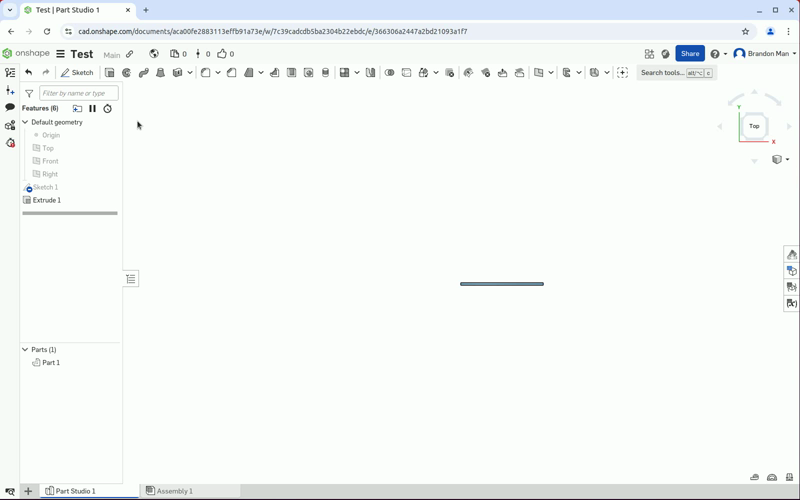
key(shift+h)
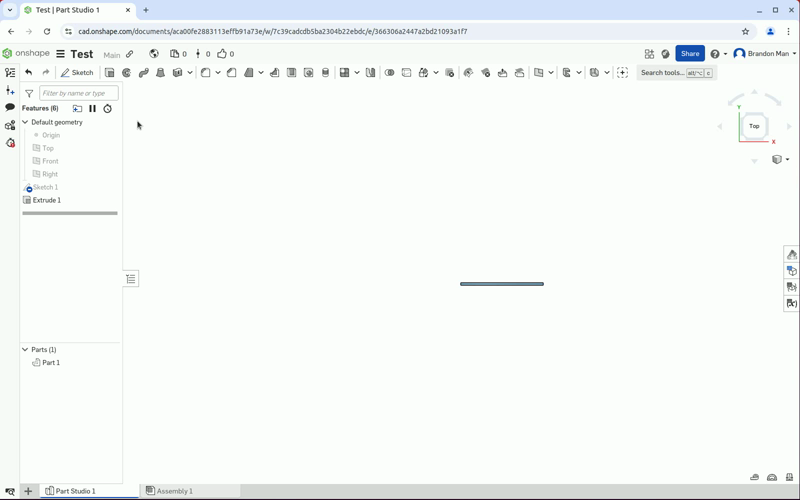
key(shift+h)
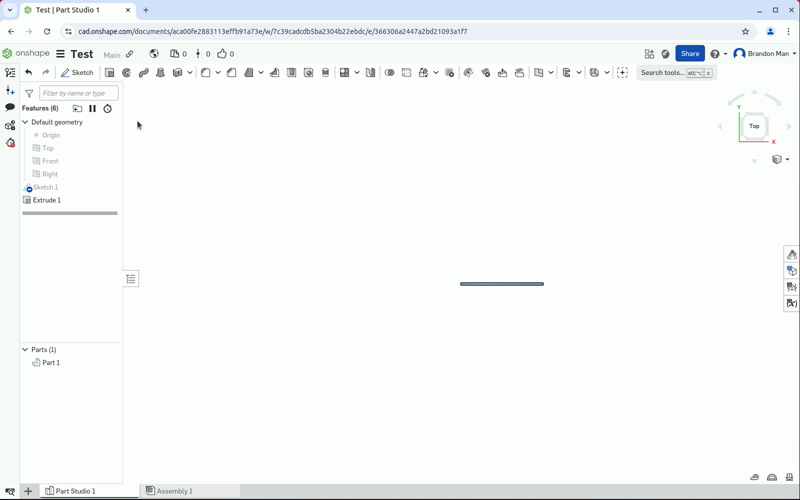
mouse_move(73, 189)
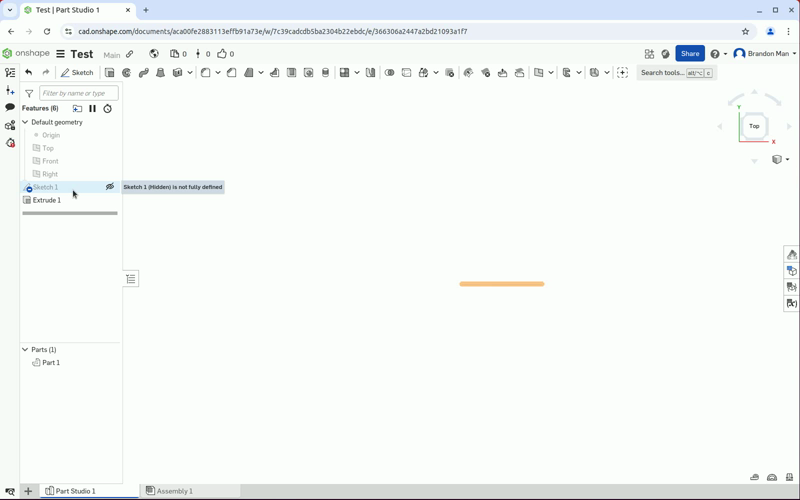
click(73, 189)
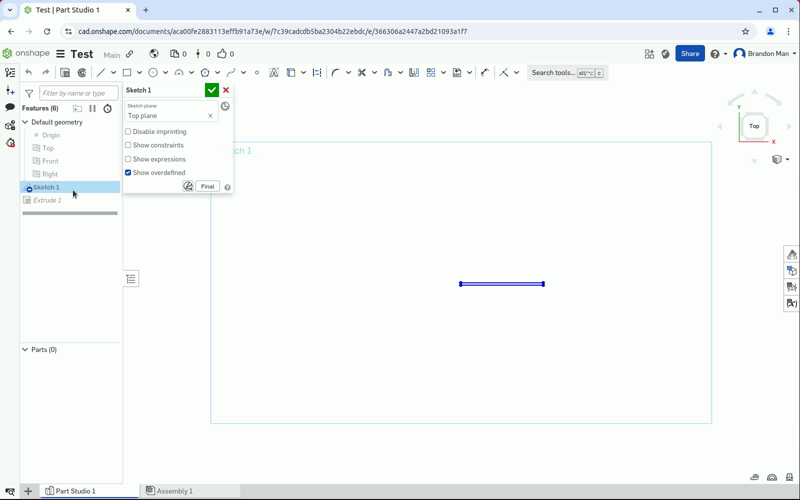
mouse_move(229, 92)
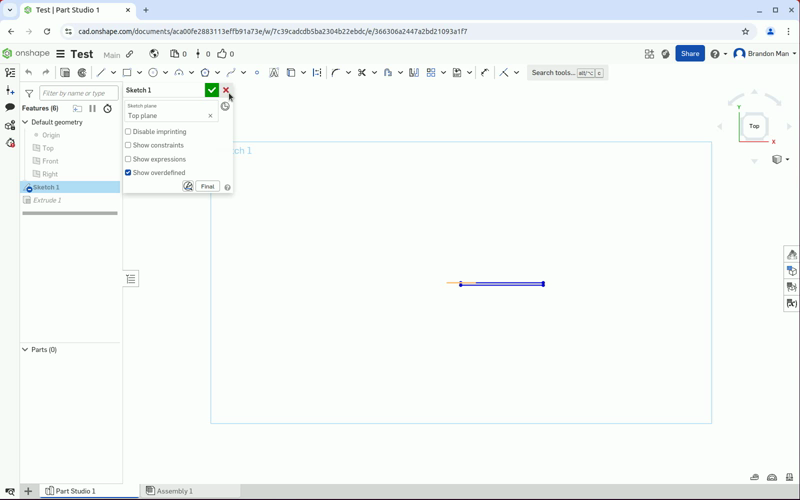
click(229, 92)
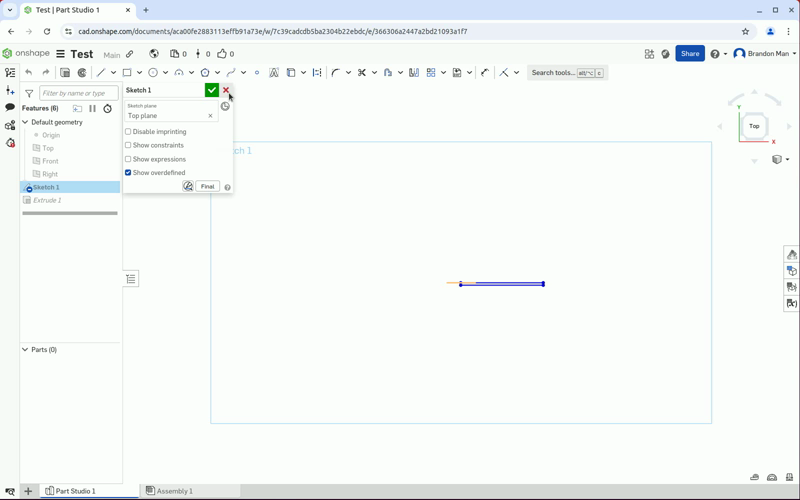
key(shift+s)
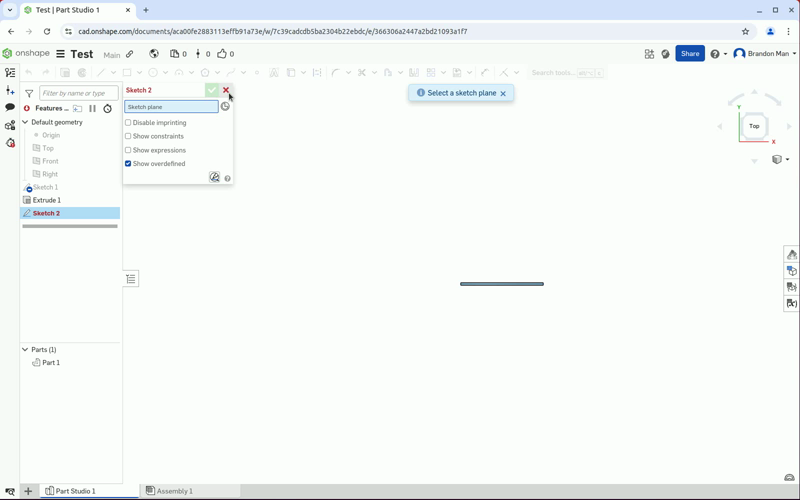
mouse_move(73, 150)
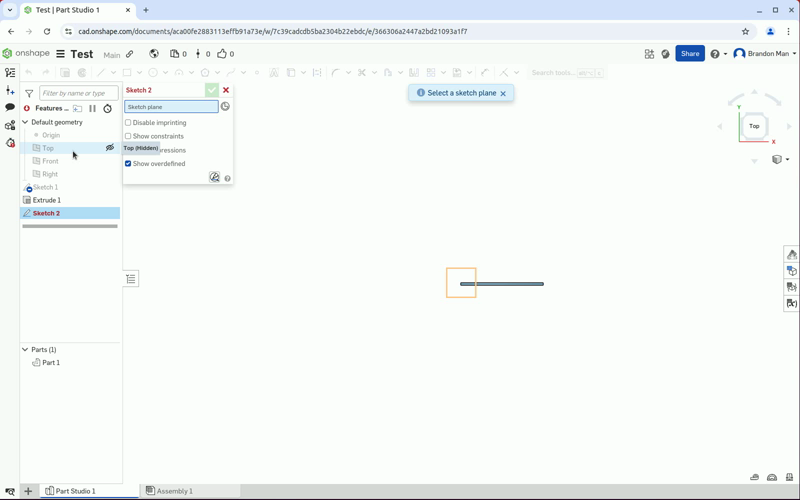
click(73, 150)
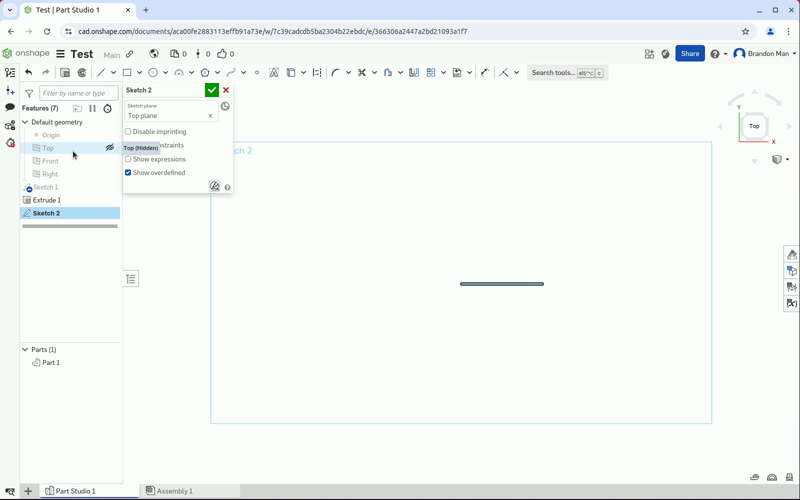
mouse_move(73, 352)
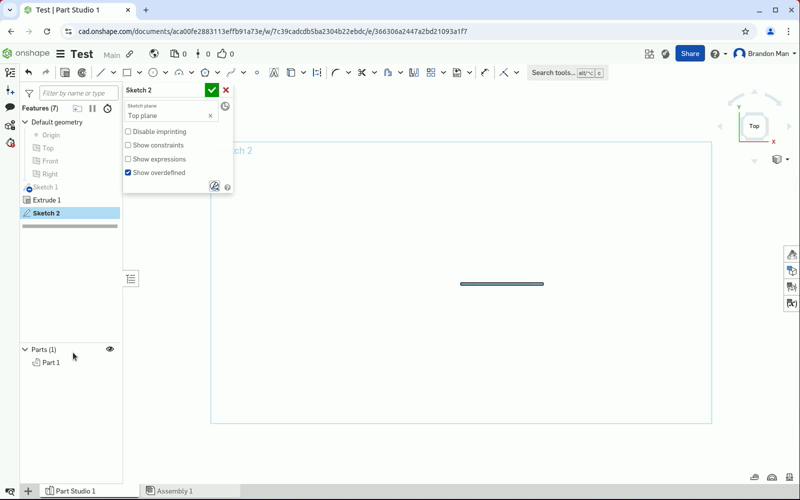
key(y)
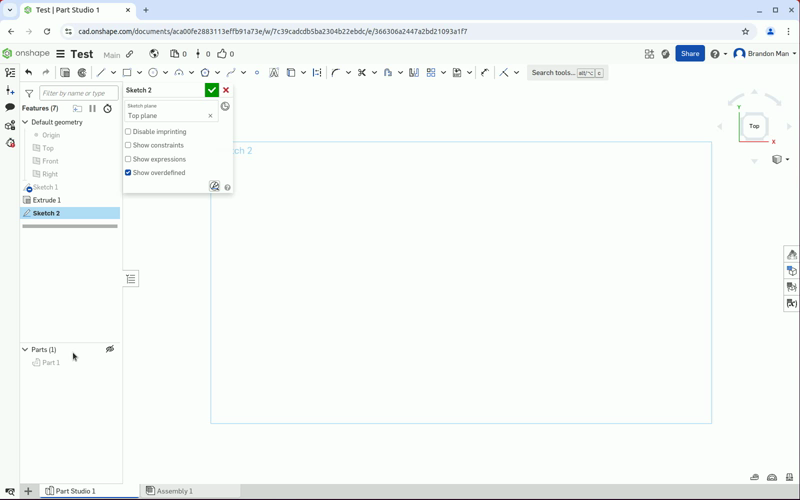
key(l)
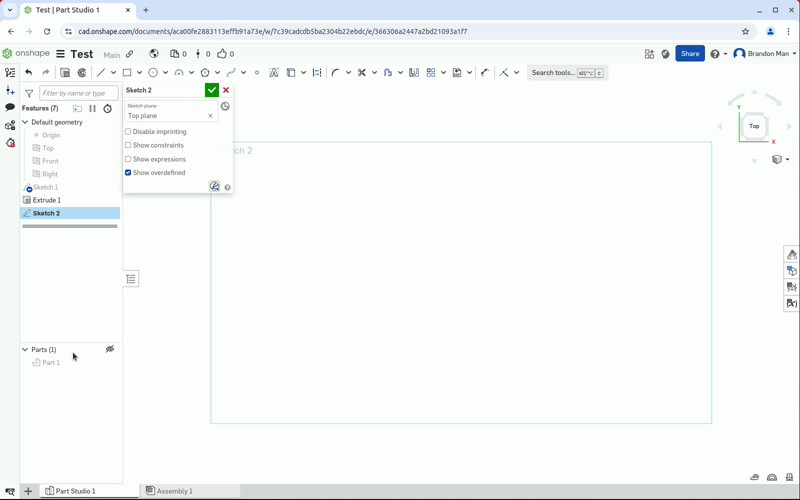
key_down(shift)
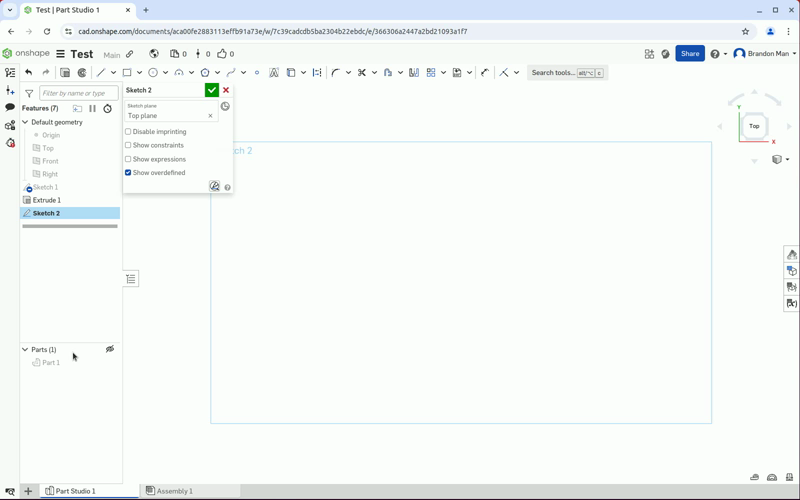
mouse_move(460, 282)
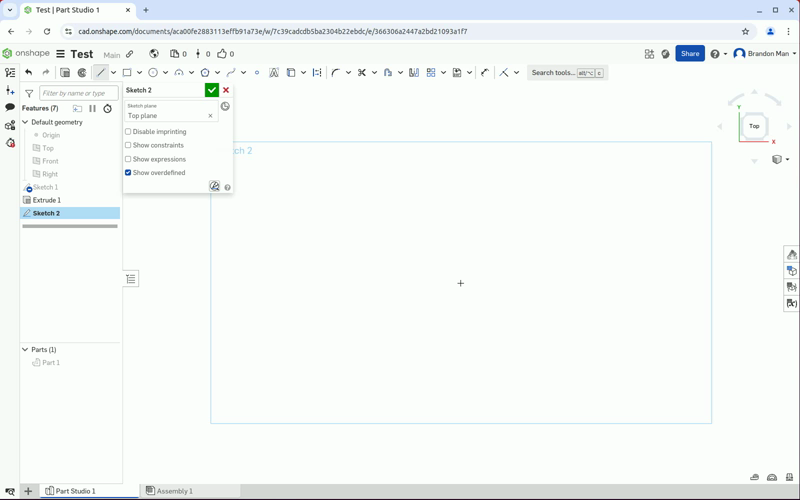
click(460, 282)
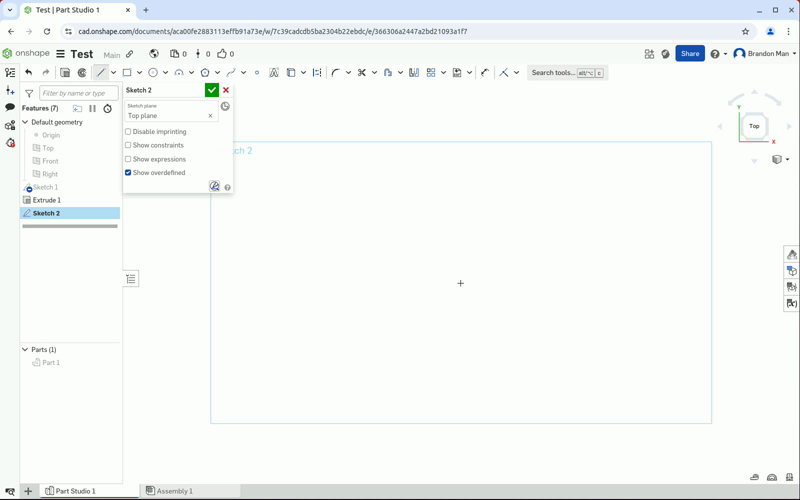
key_up(shift)
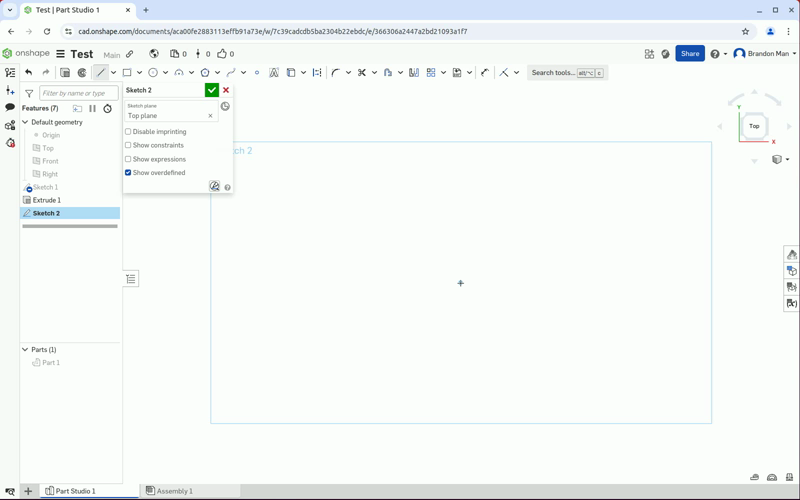
key_down(shift)
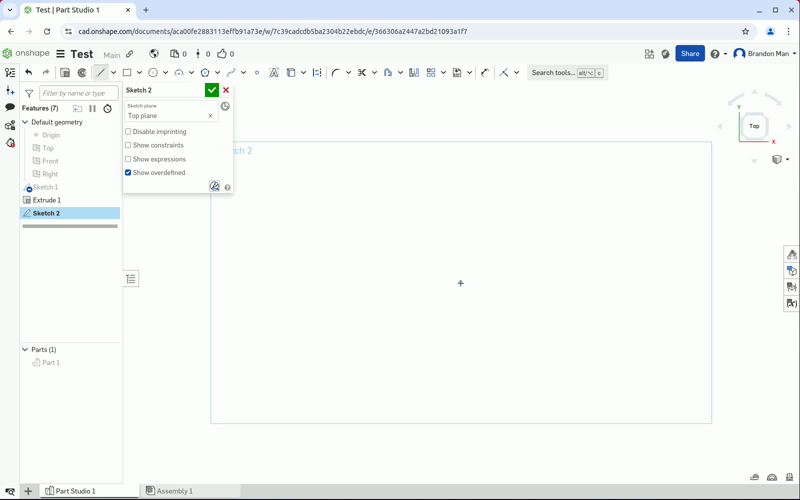
mouse_move(535, 282)
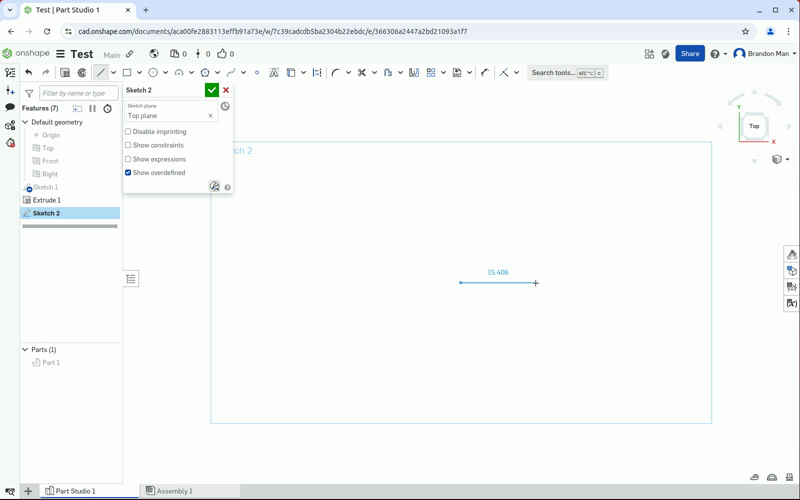
click(535, 282)
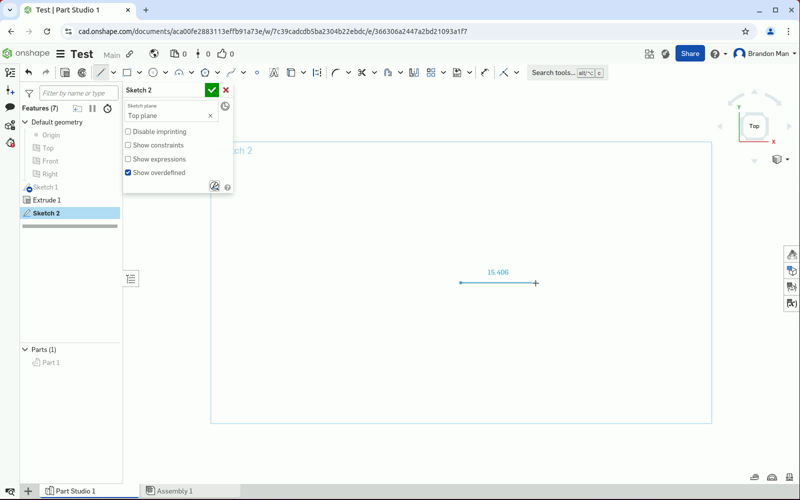
key_up(shift)
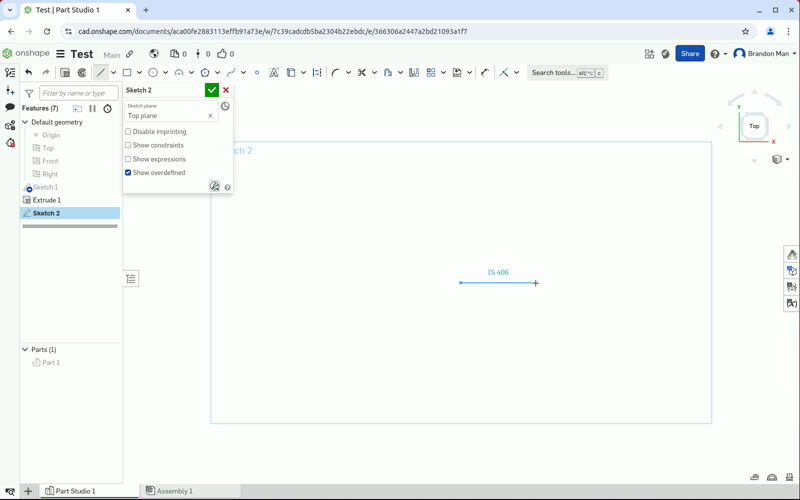
key_down(shift)
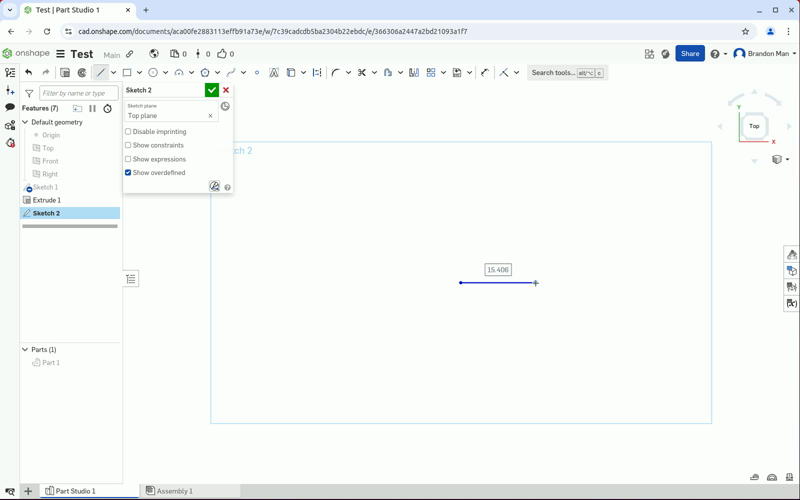
mouse_move(565, 282)
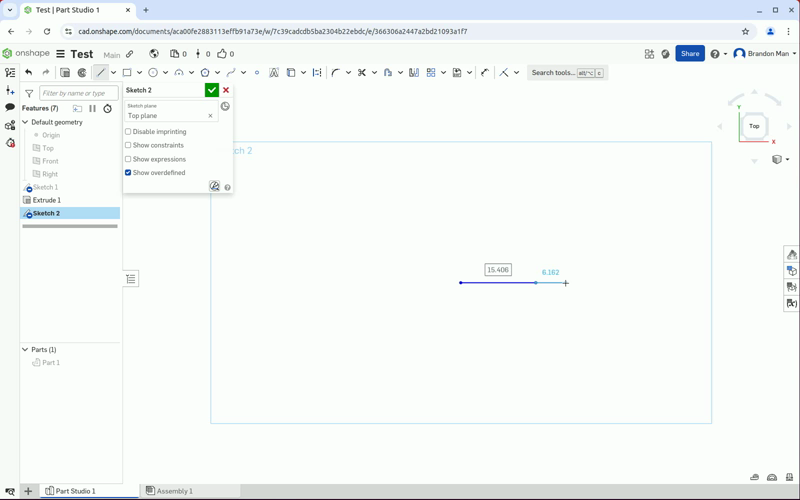
mouse_move(535, 235)
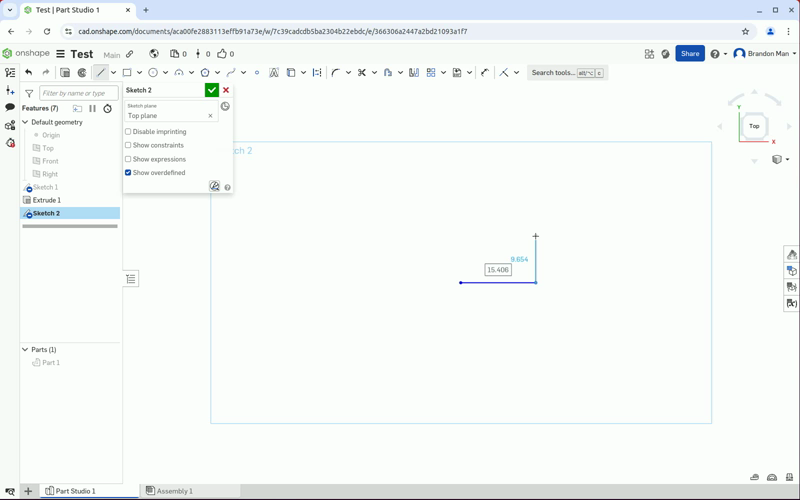
click(535, 235)
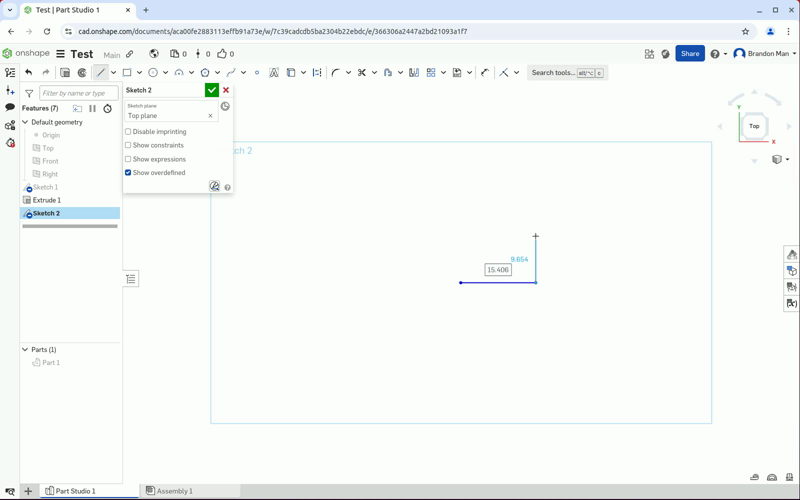
key_up(shift)
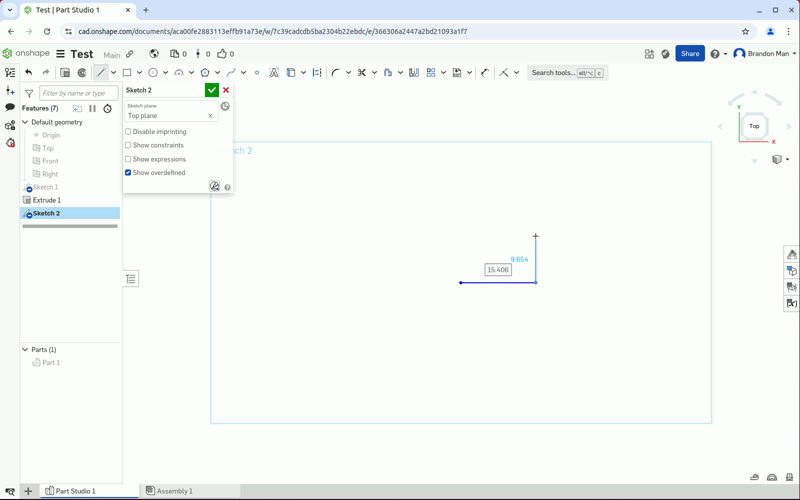
key_down(shift)
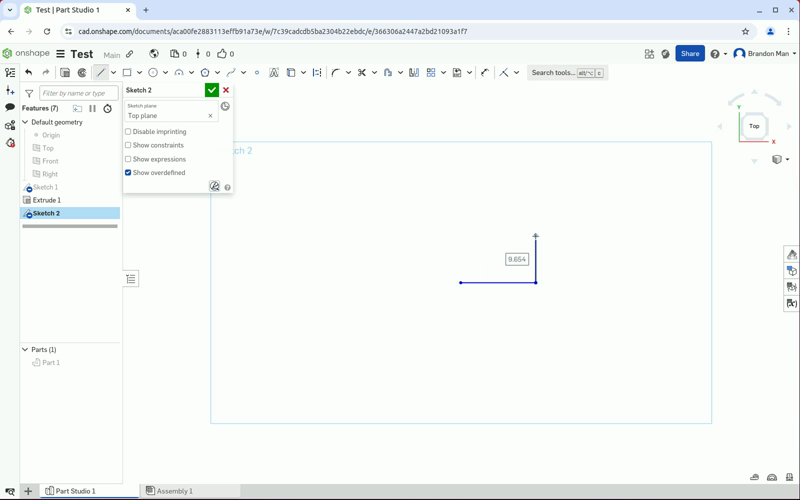
mouse_move(565, 235)
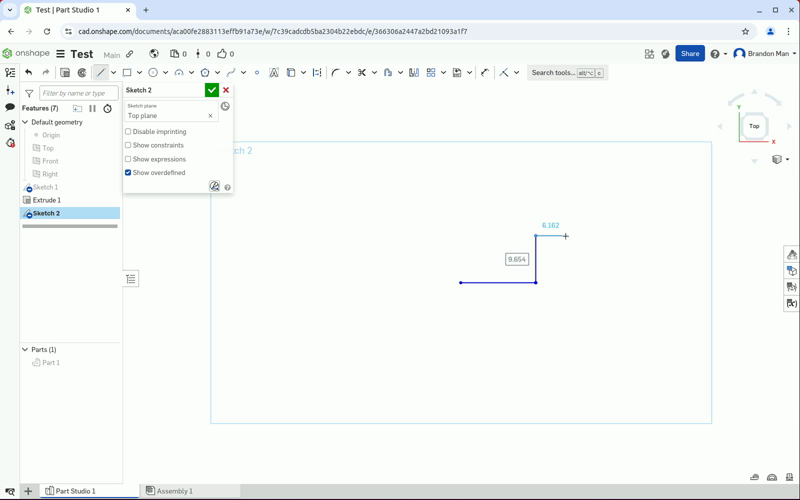
mouse_move(485, 235)
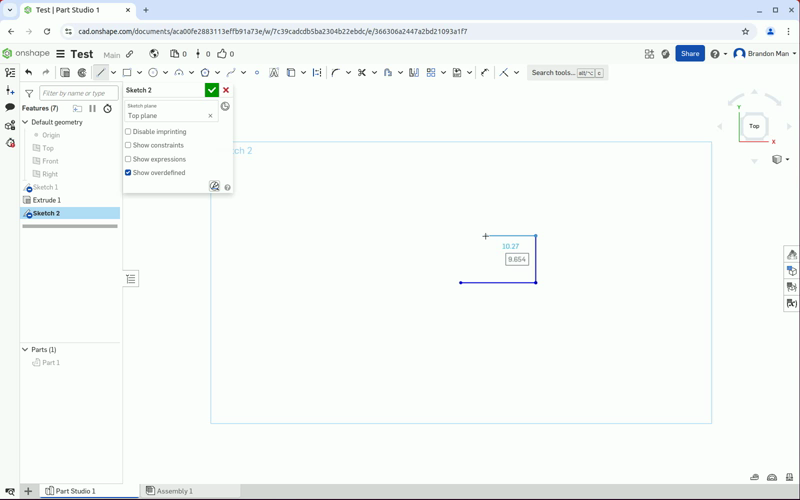
click(485, 235)
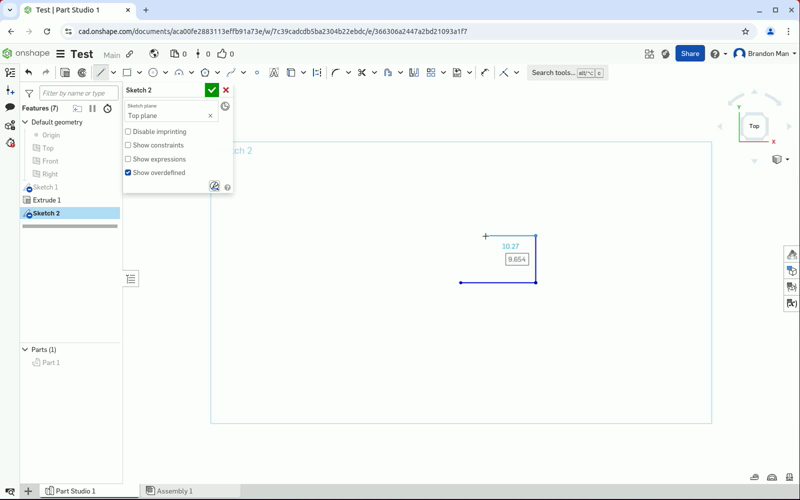
key_up(shift)
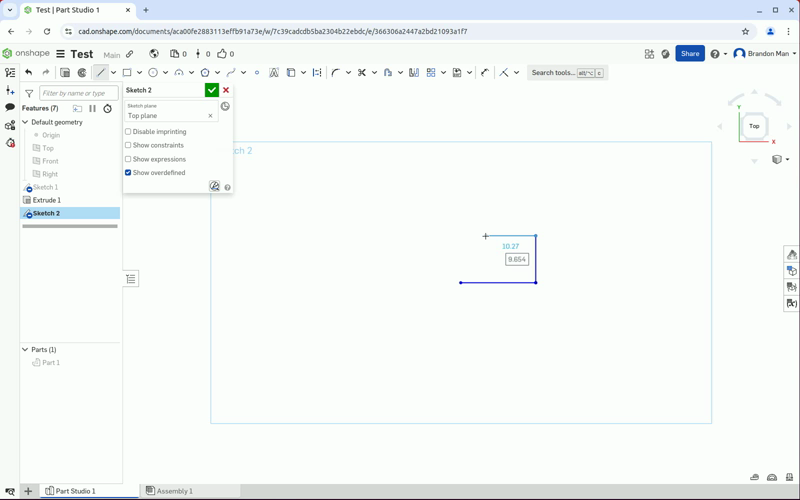
key_down(shift)
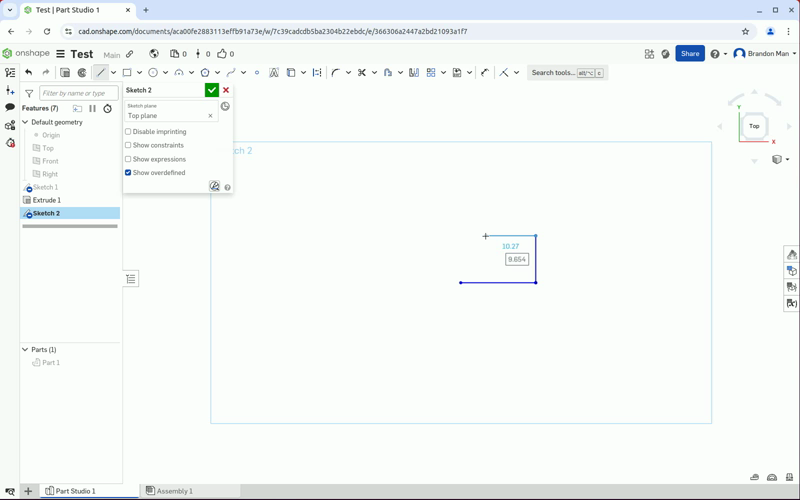
mouse_move(485, 170)
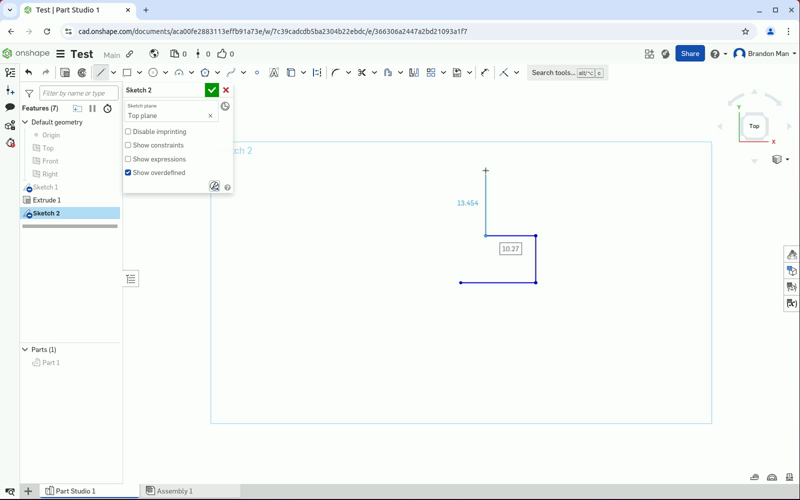
click(485, 170)
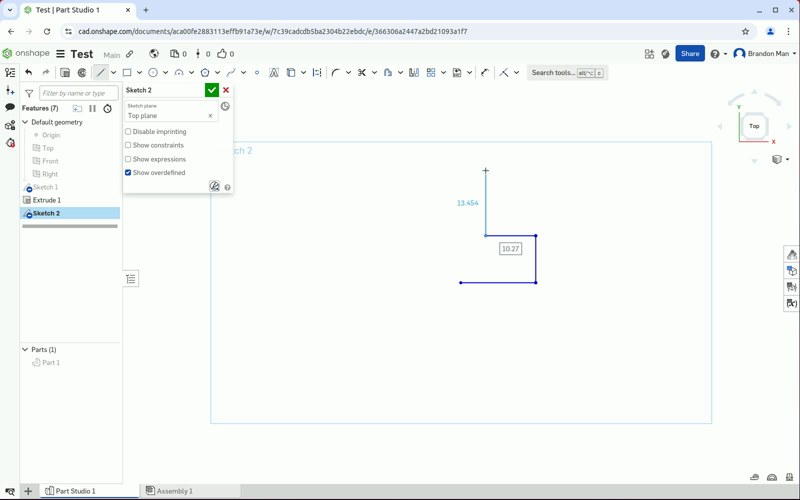
key_up(shift)
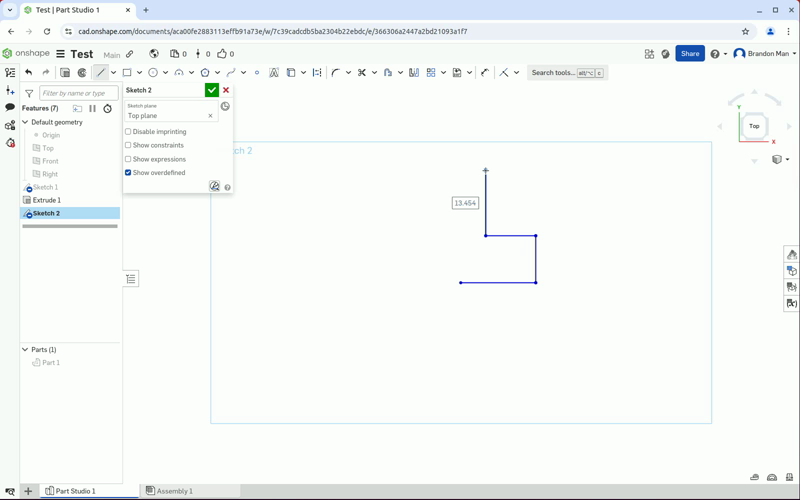
key_down(shift)
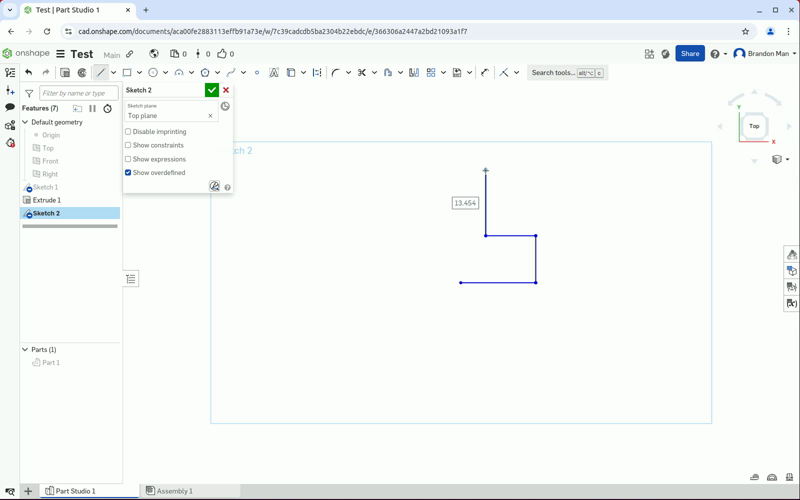
mouse_move(515, 170)
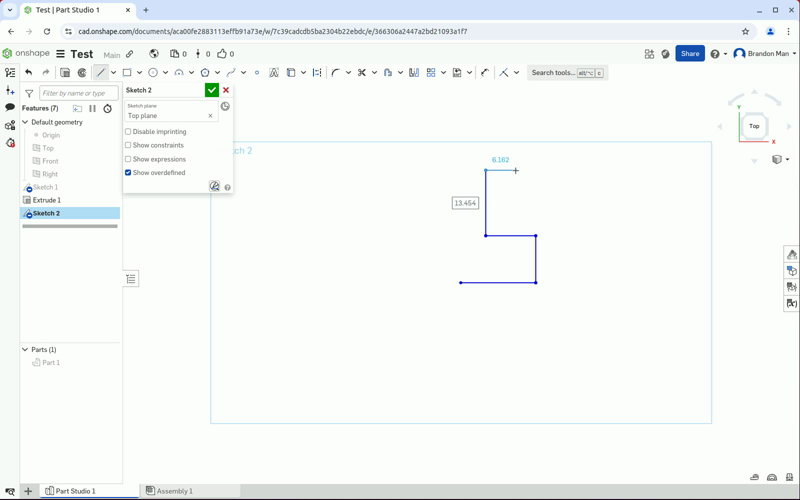
mouse_move(460, 170)
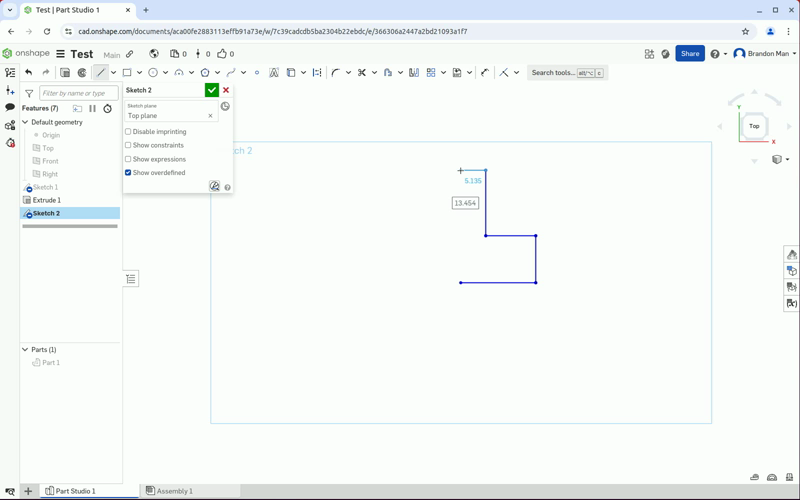
click(460, 170)
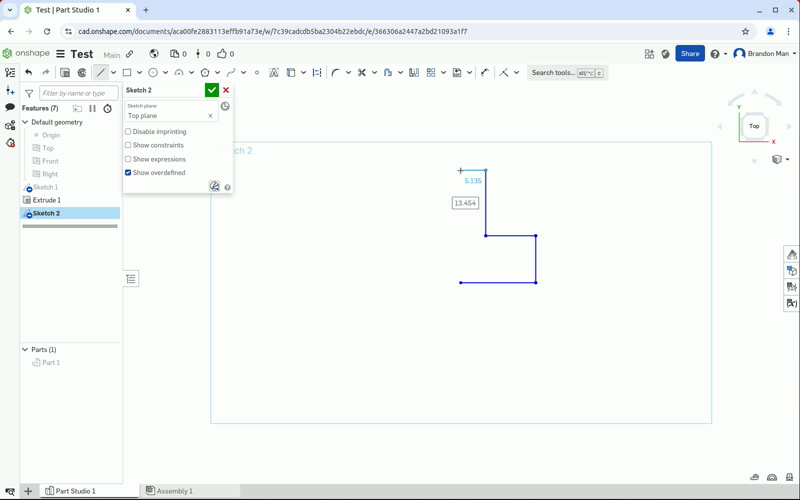
key_up(shift)
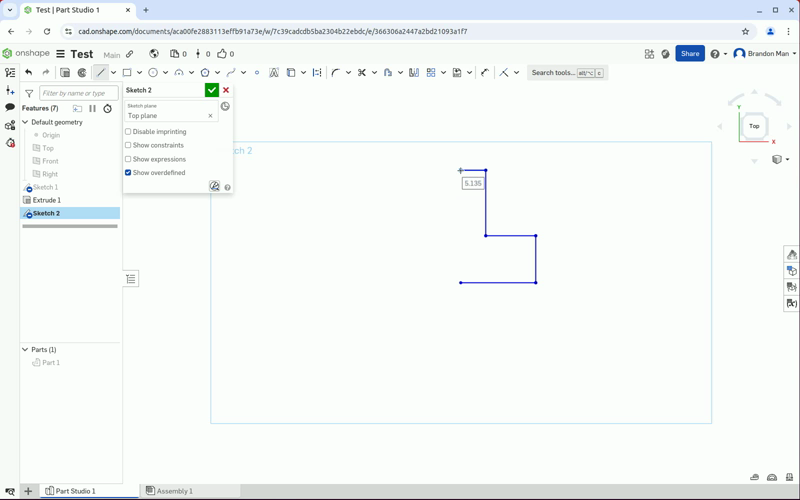
key_down(shift)
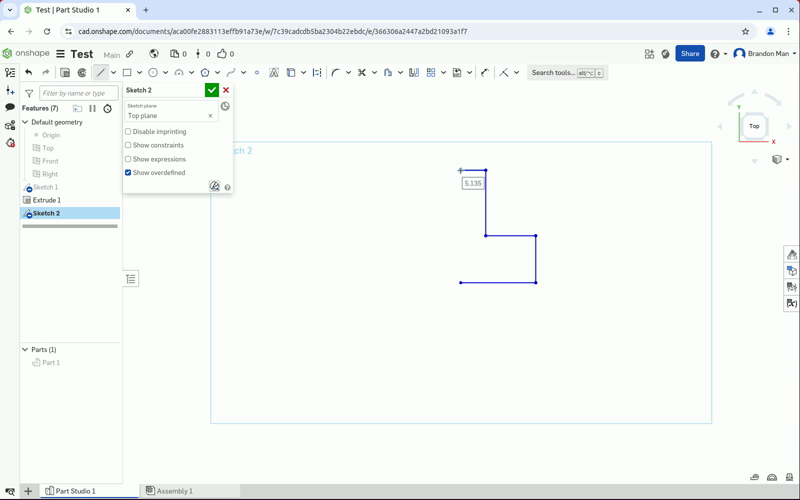
mouse_move(460, 282)
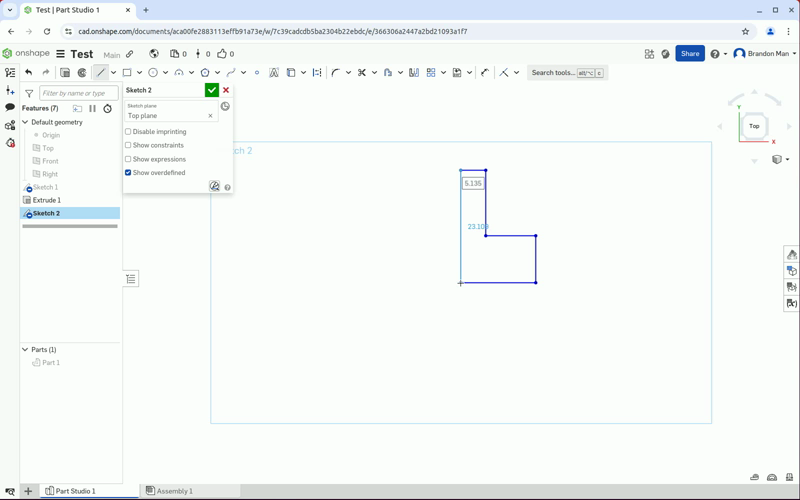
key_up(shift)
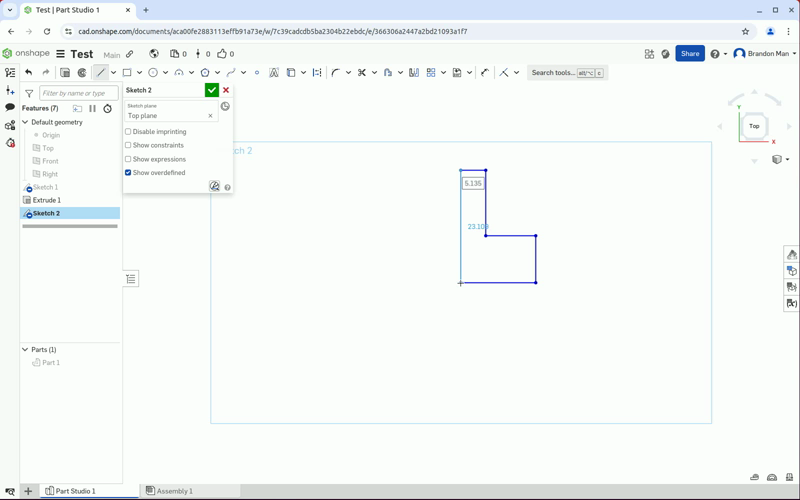
click(460, 282)
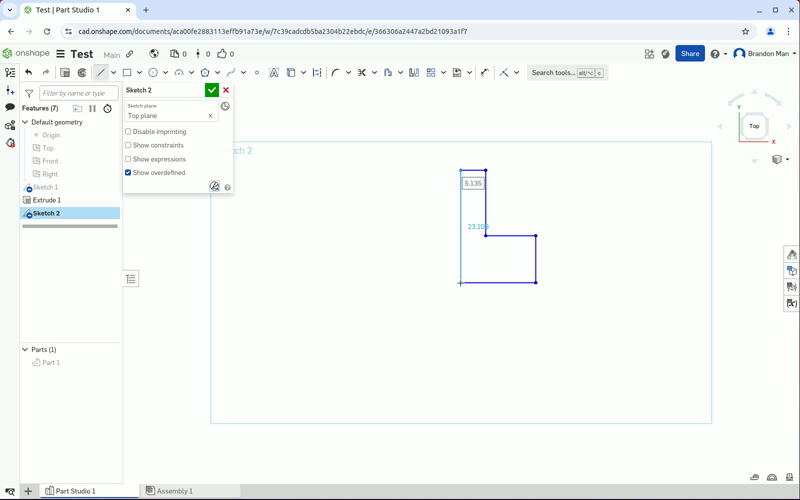
key(esc)
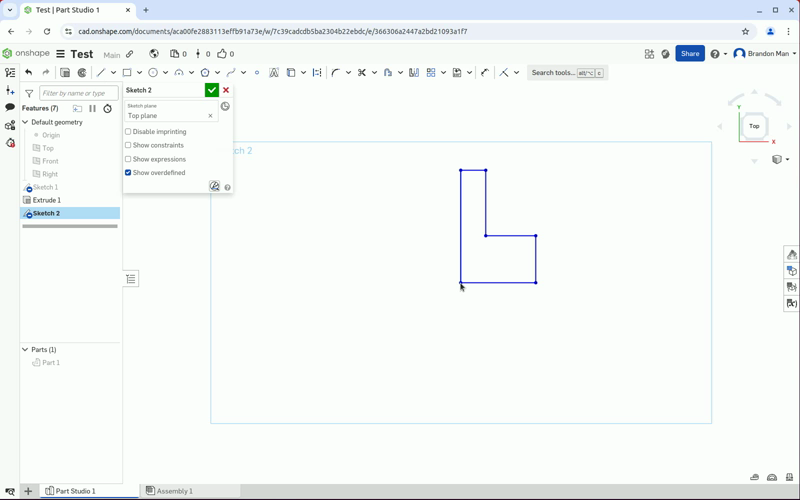
mouse_move(509, 265)
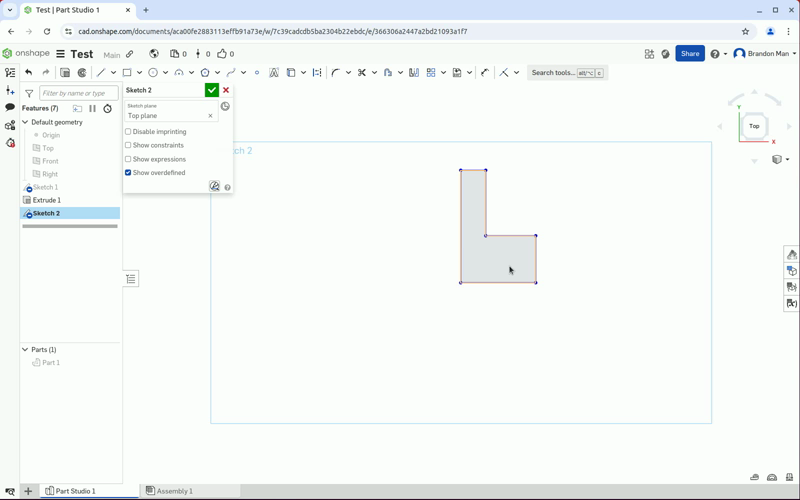
click(509, 265)
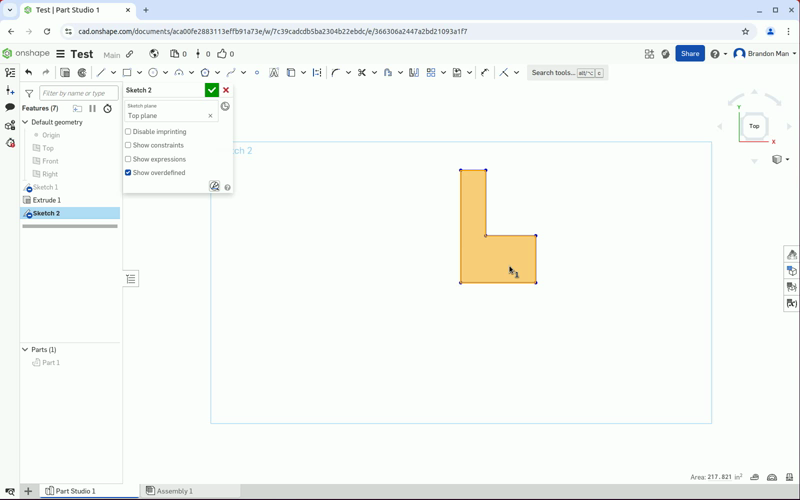
mouse_move(73, 352)
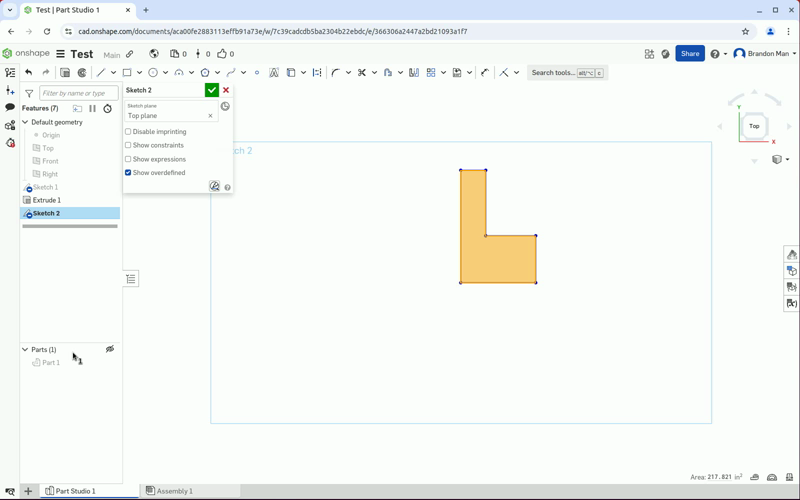
key(shift+y)
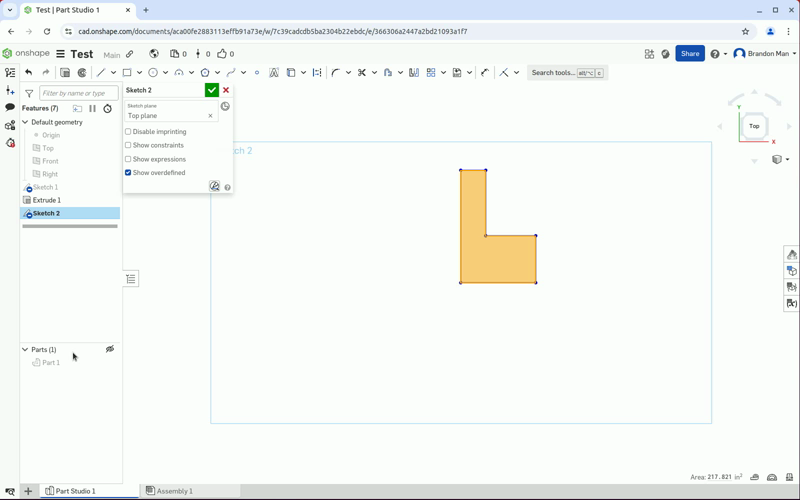
key(shift+e)
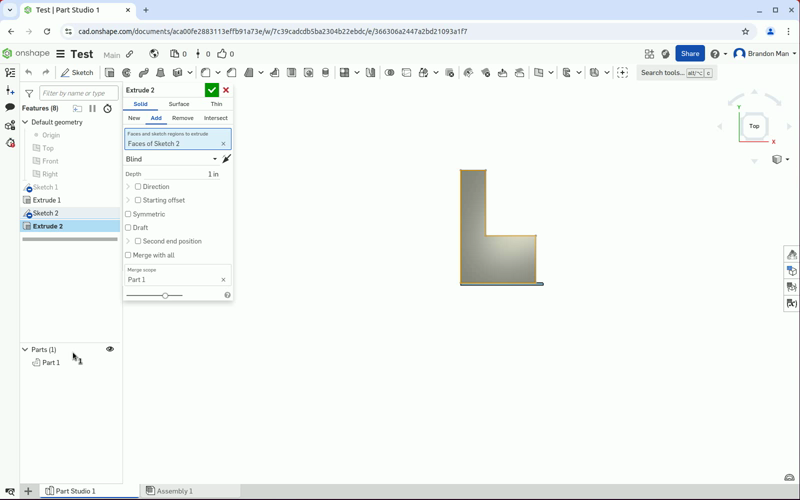
mouse_move(143, 106)
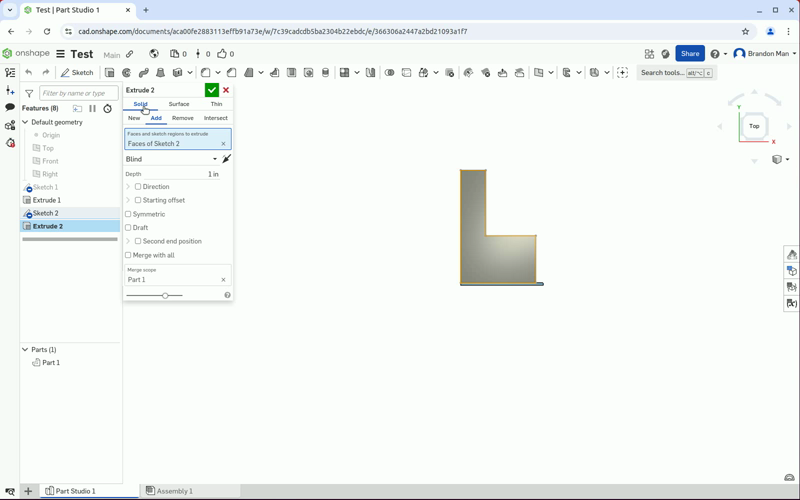
click(143, 106)
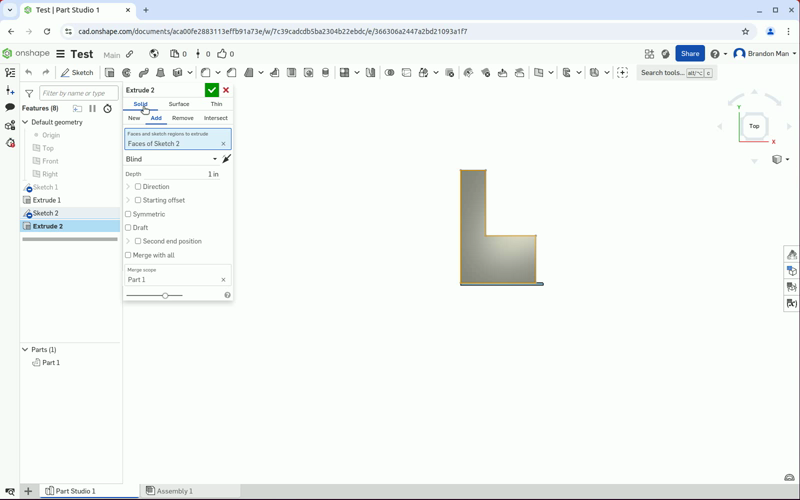
mouse_move(137, 120)
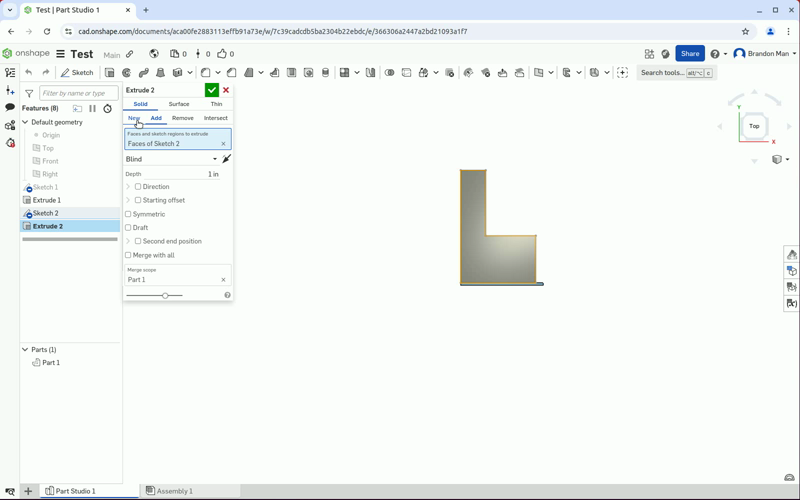
click(137, 120)
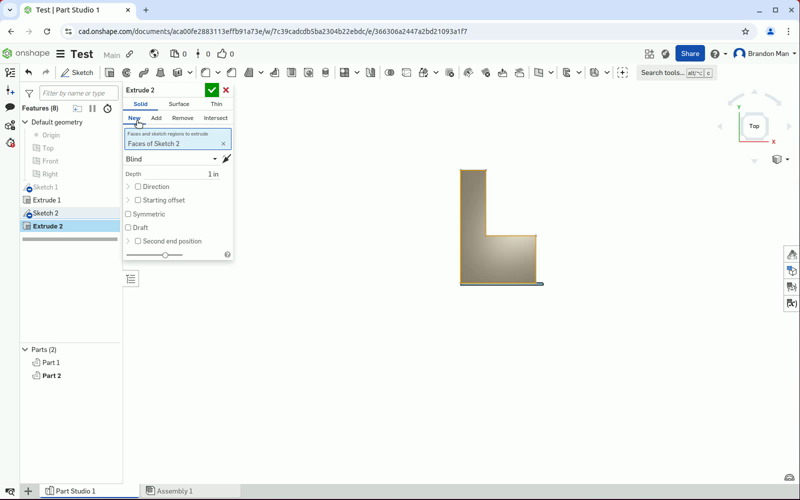
key(tab, 4)
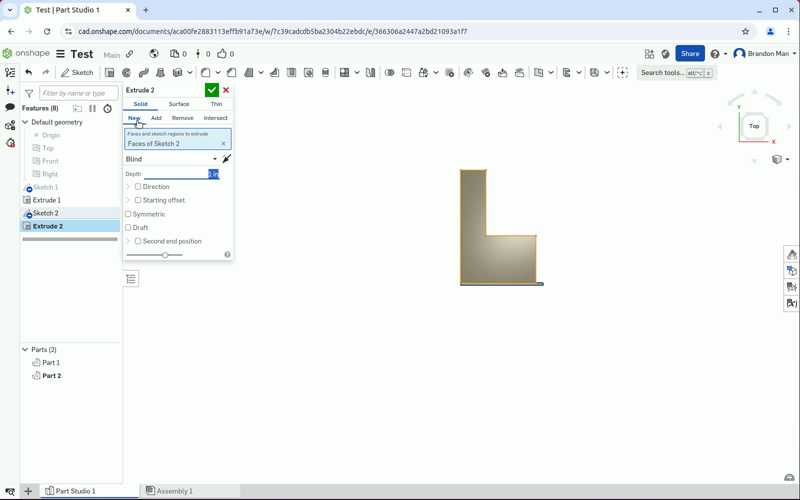
text(0.241)
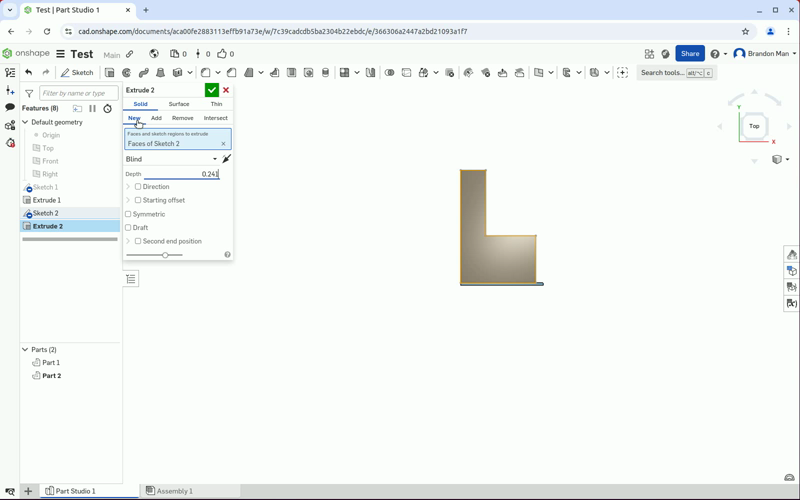
key(enter)
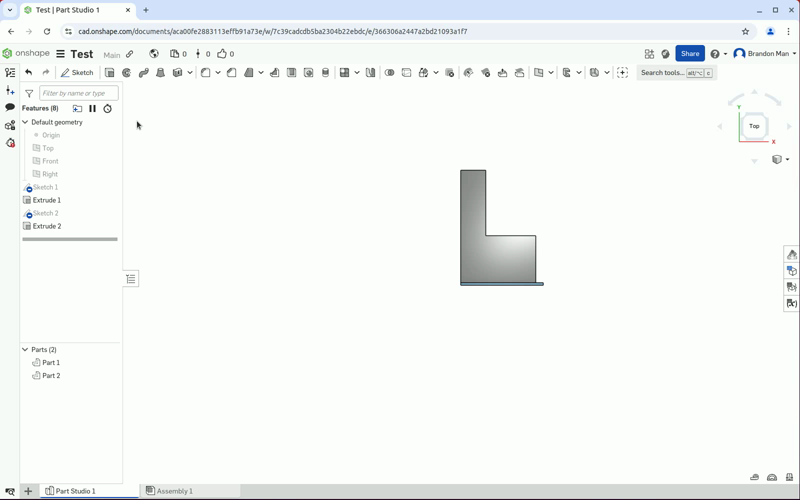
key(shift+h)
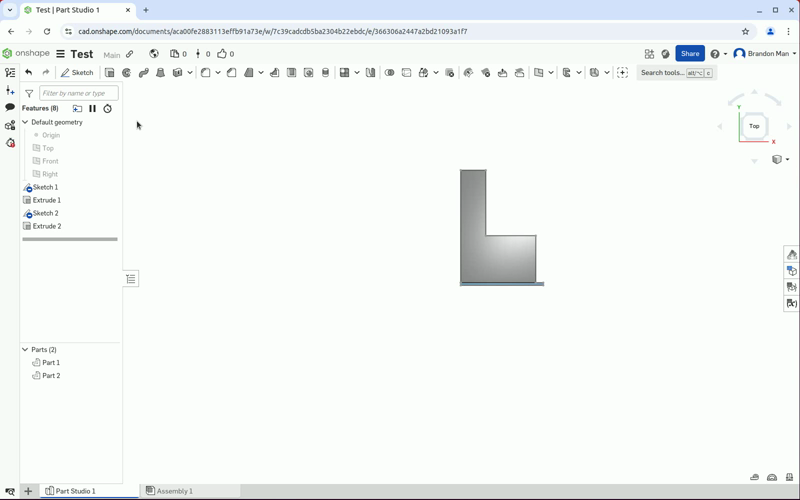
key(shift+h)
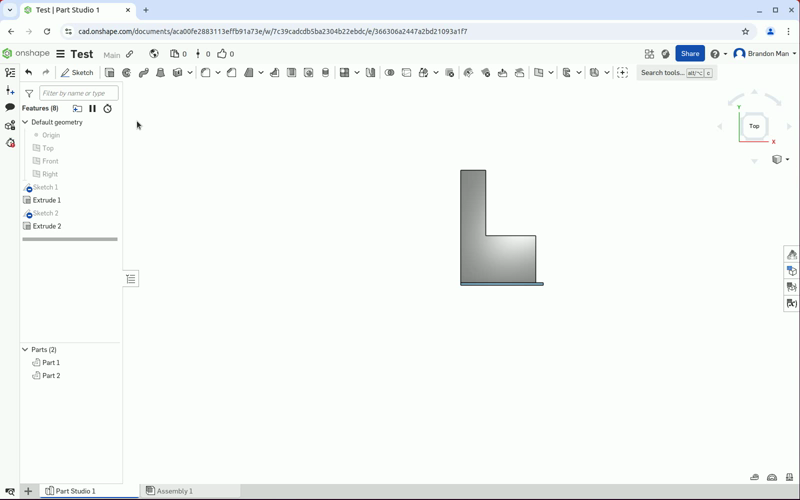
mouse_move(73, 189)
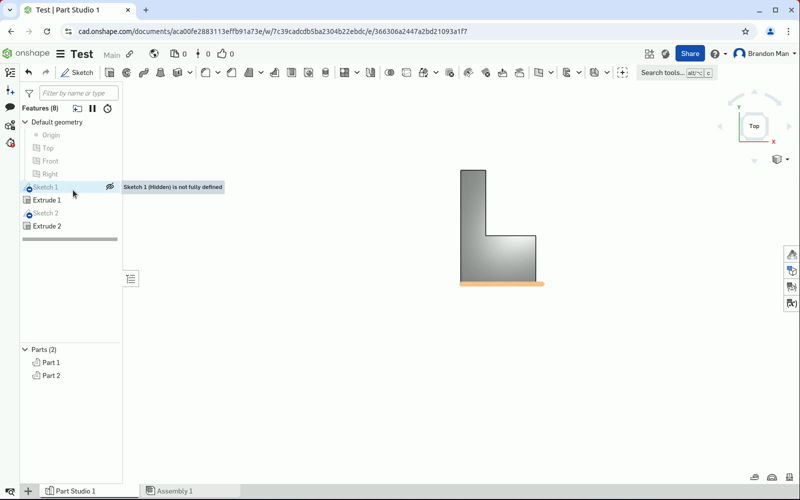
click(73, 189)
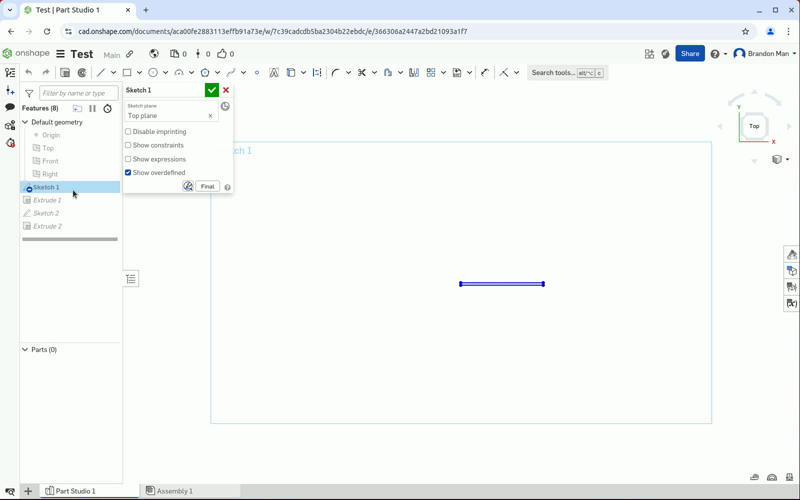
mouse_move(229, 92)
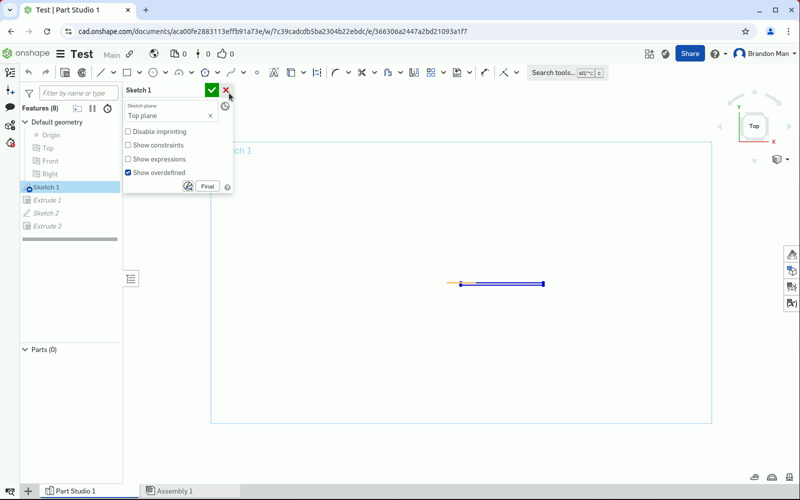
click(229, 92)
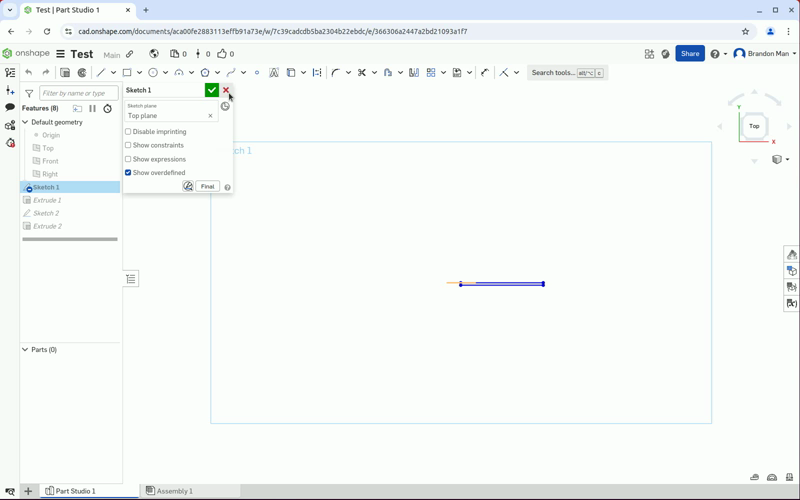
key(shift+s)
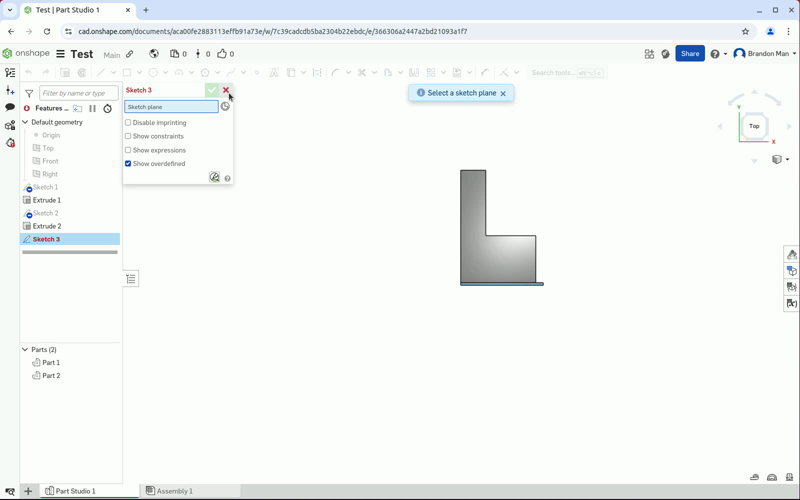
mouse_move(73, 150)
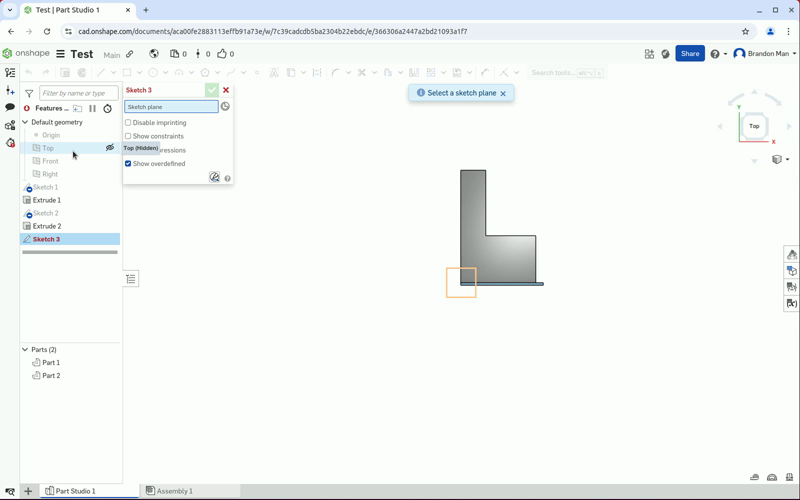
click(73, 150)
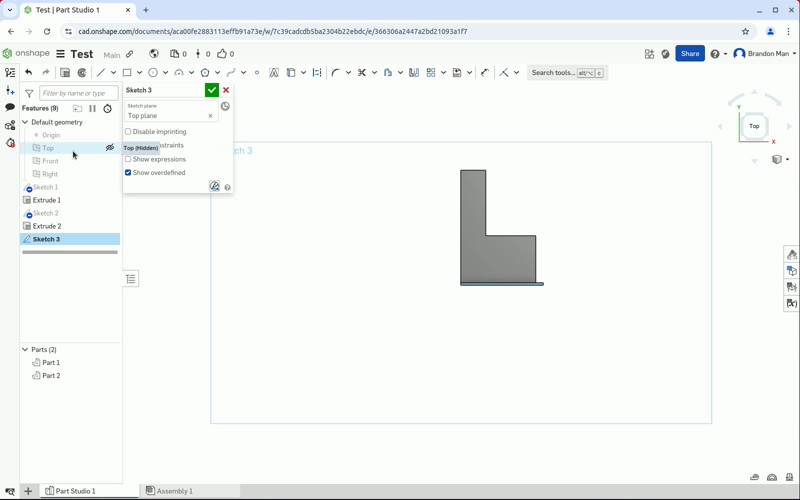
mouse_move(73, 352)
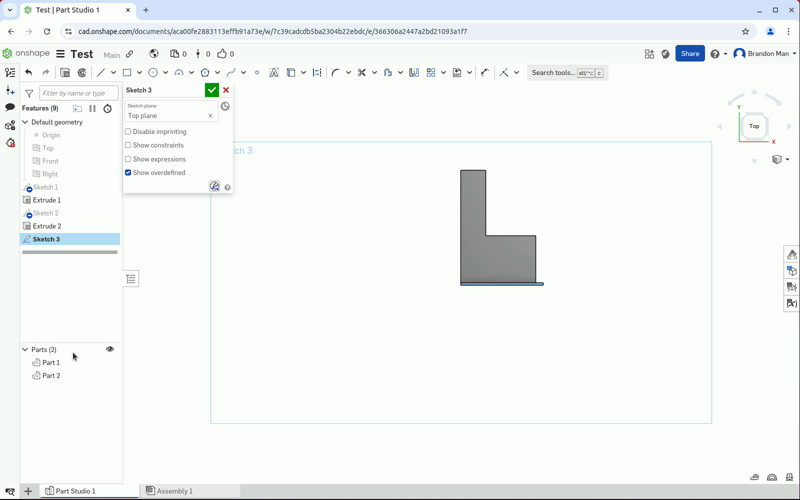
key(y)
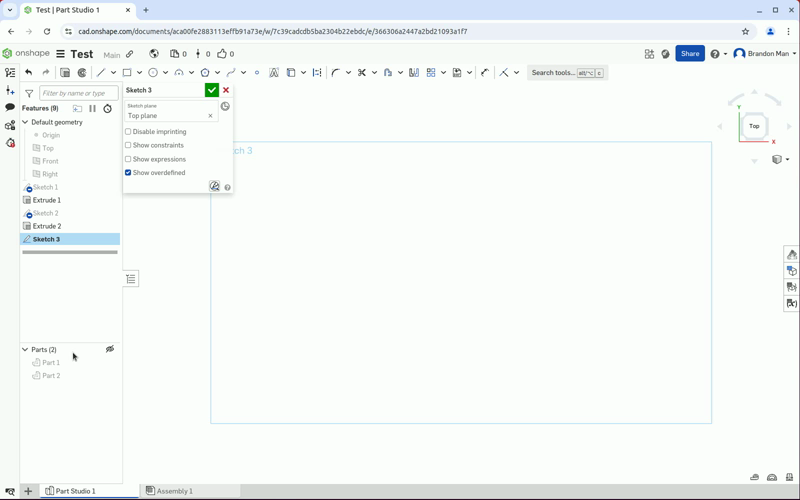
key(l)
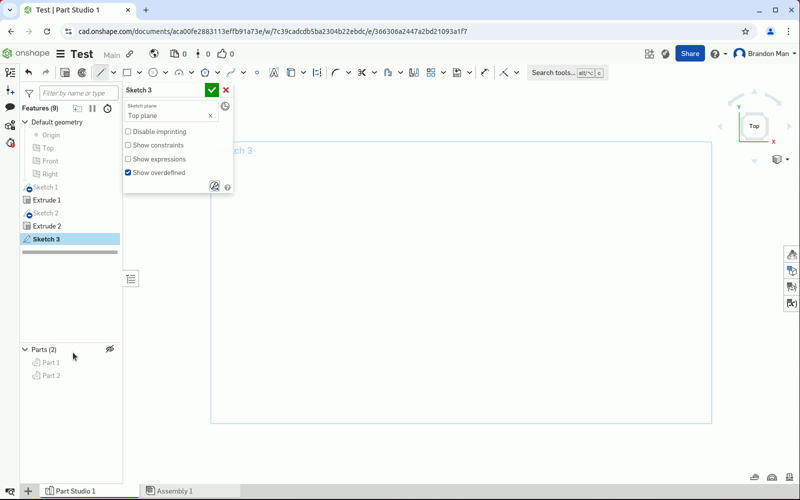
key_down(shift)
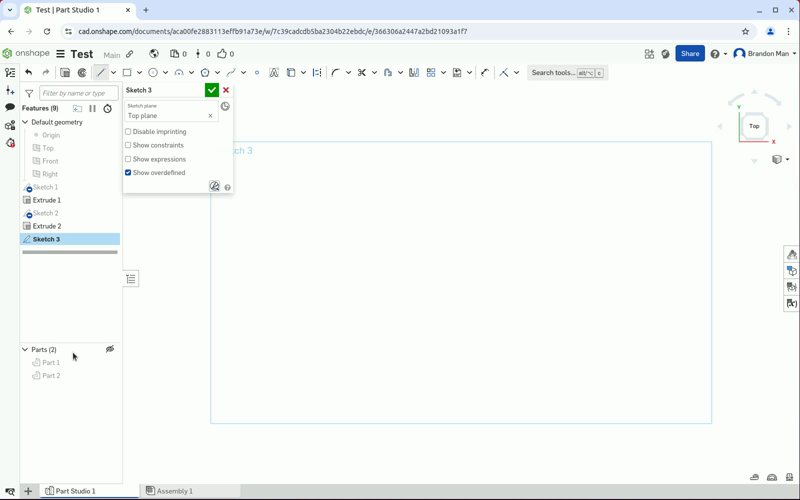
mouse_move(440, 286)
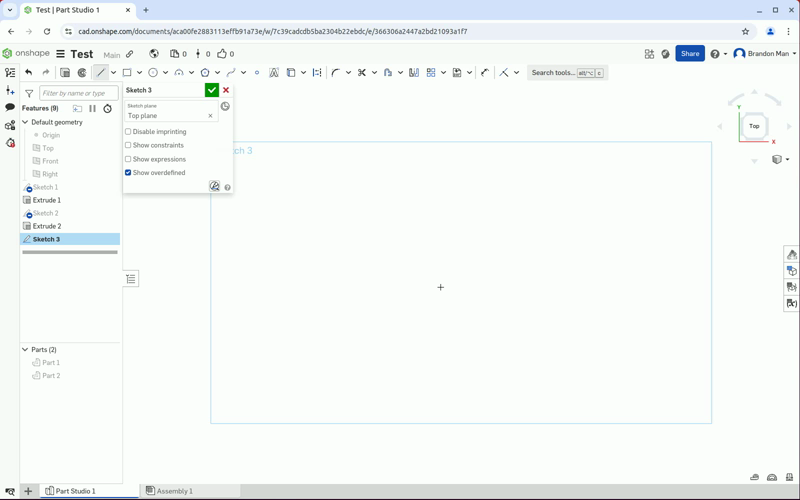
click(440, 286)
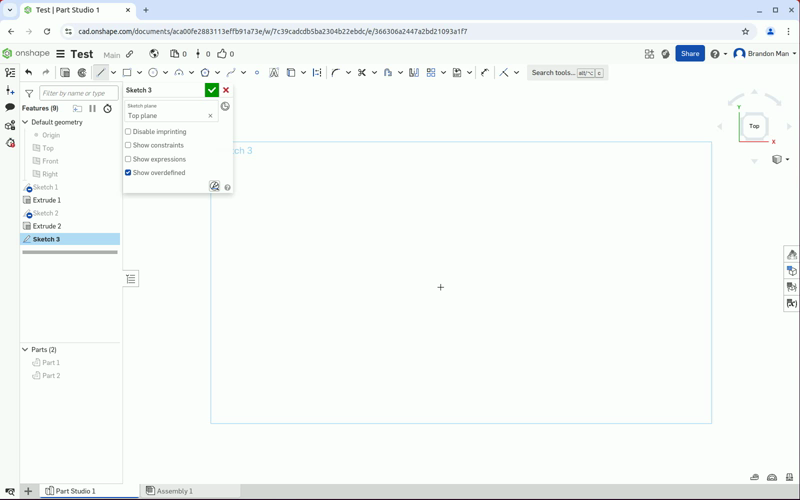
key_up(shift)
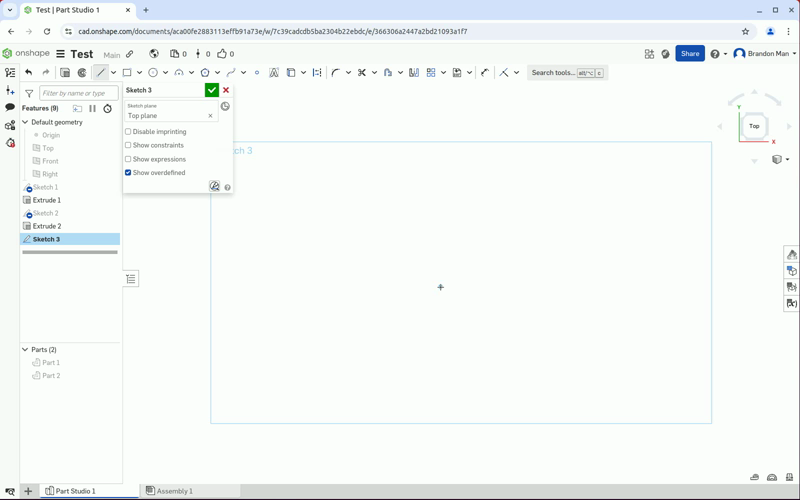
key_down(shift)
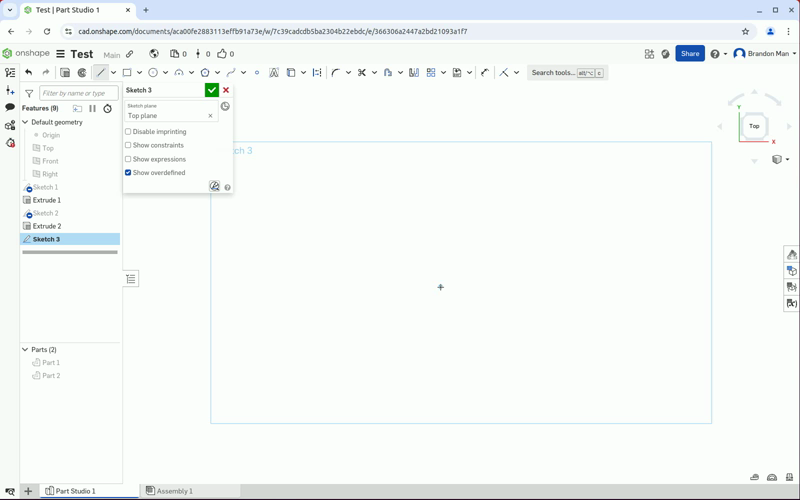
mouse_move(470, 286)
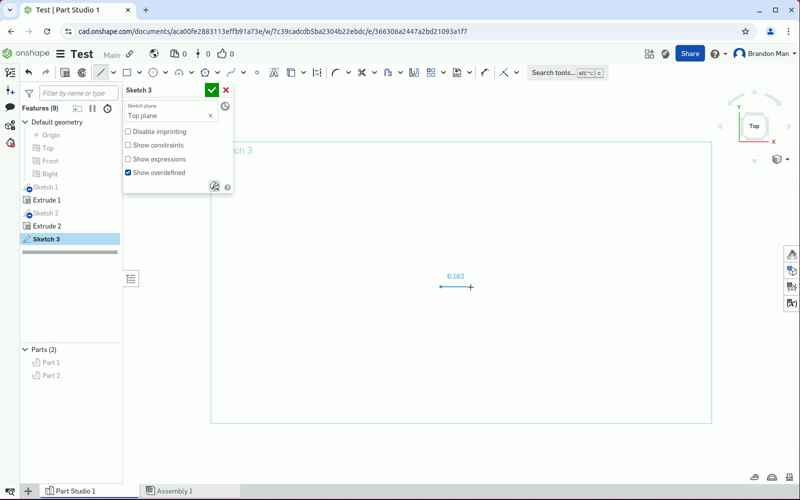
mouse_move(488, 286)
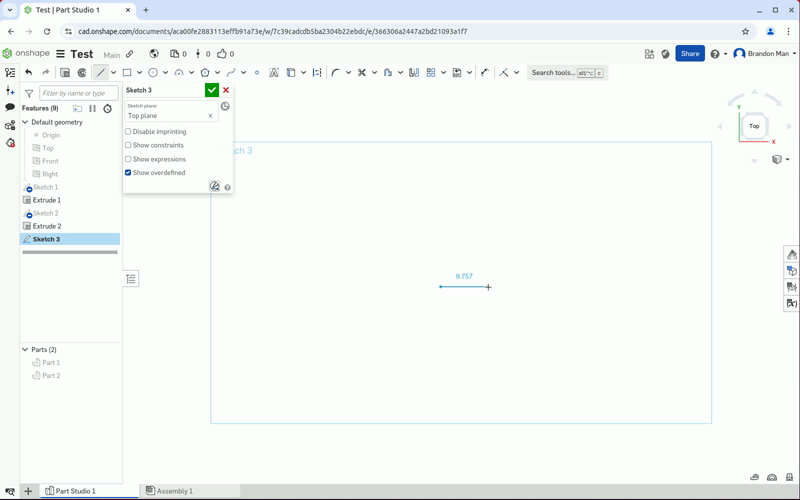
click(488, 286)
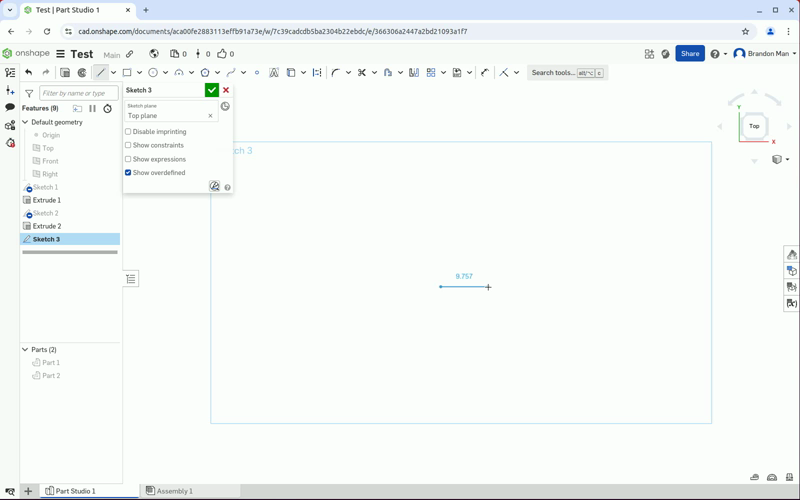
key_up(shift)
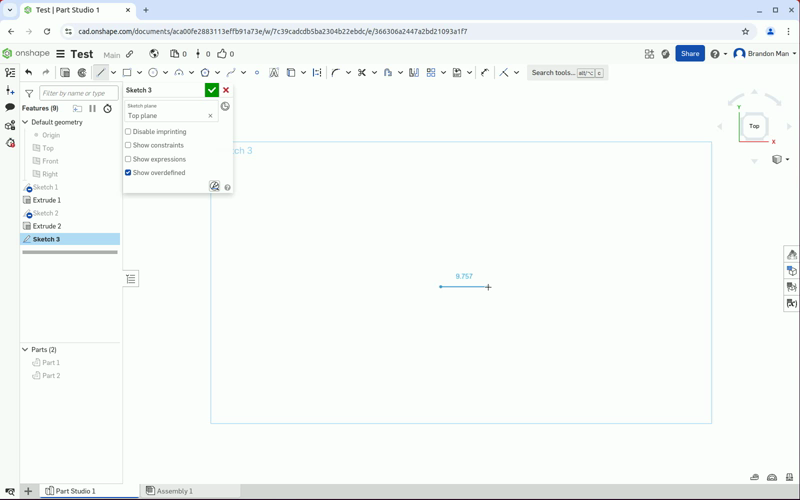
key_down(shift)
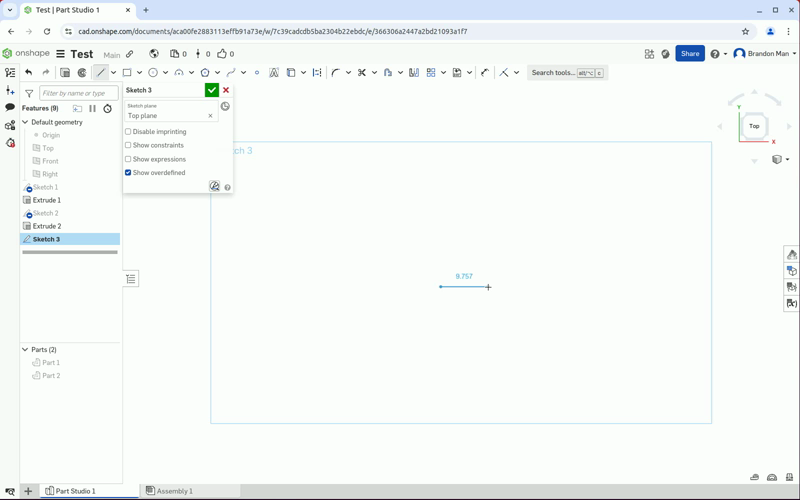
mouse_move(518, 286)
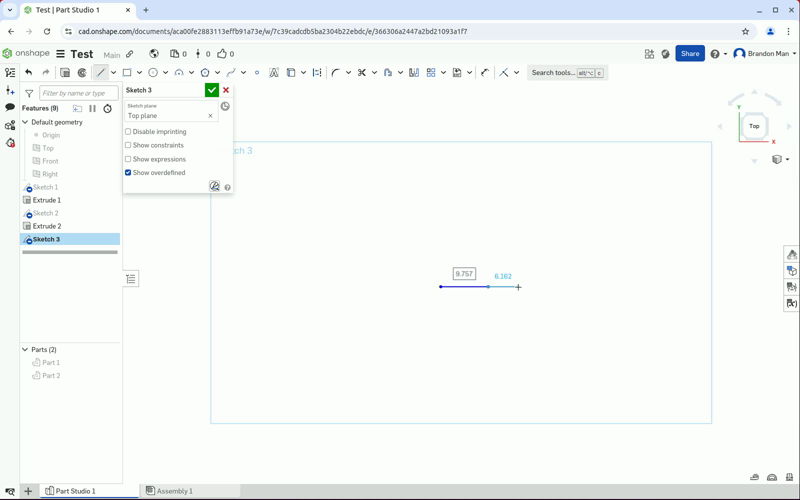
mouse_move(488, 276)
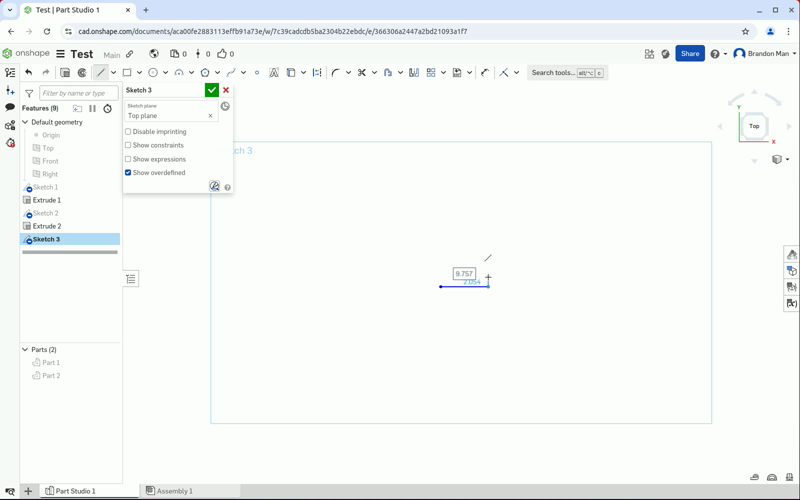
click(488, 276)
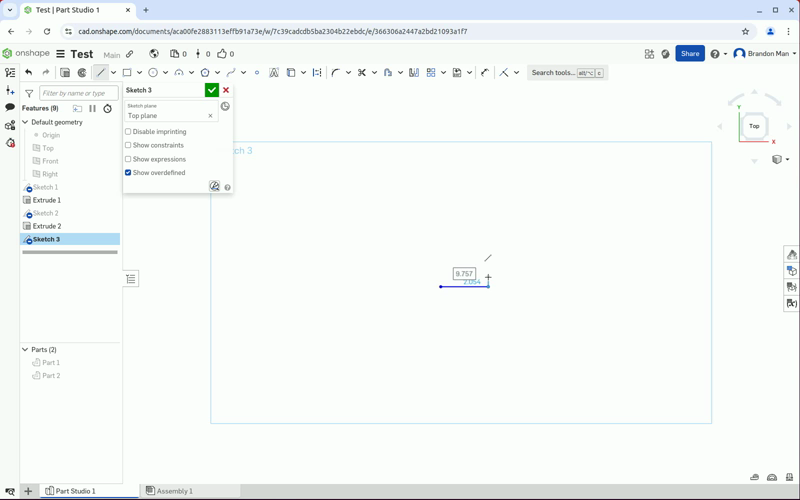
key_up(shift)
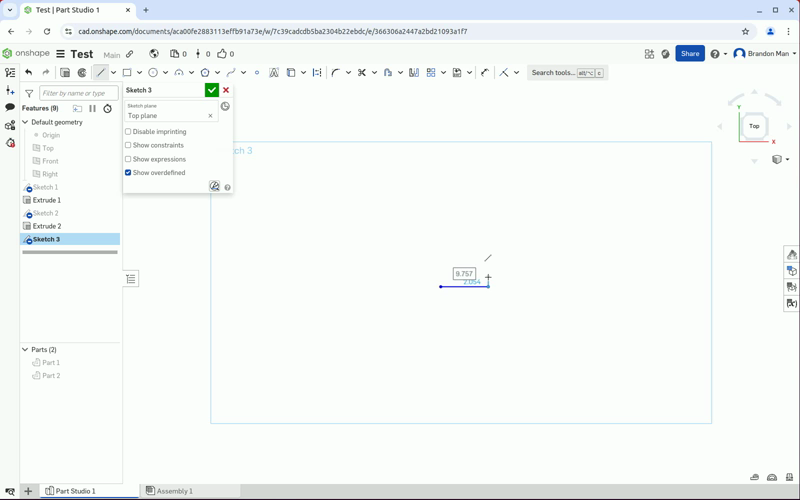
key_down(shift)
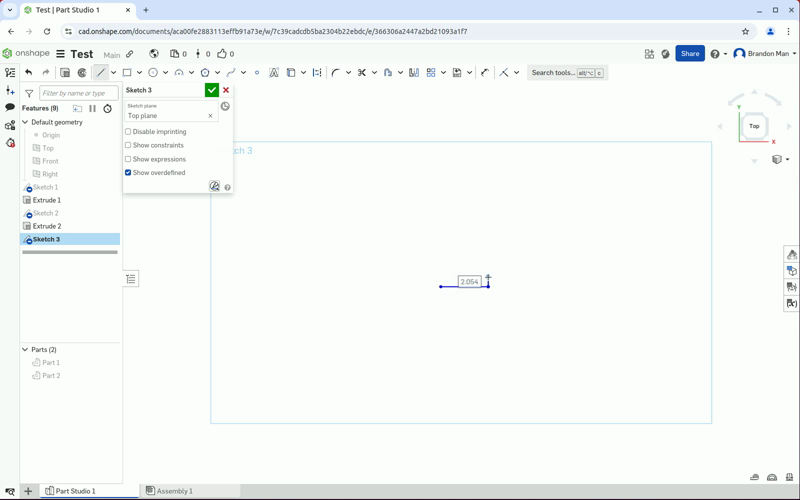
mouse_move(518, 276)
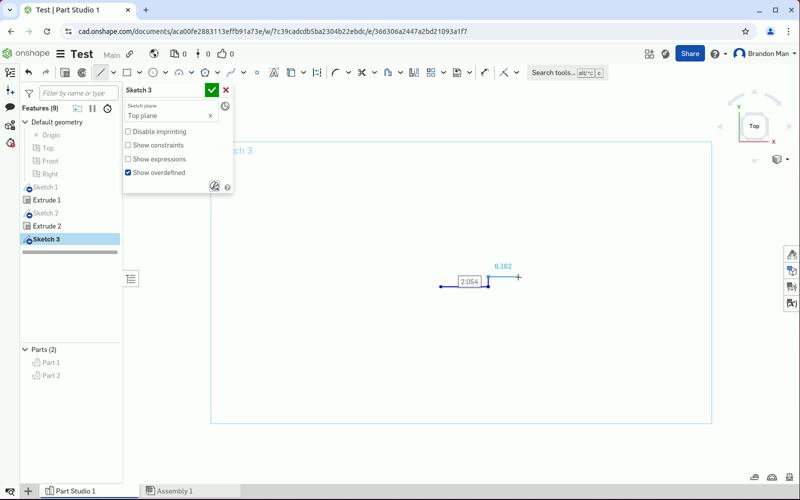
mouse_move(440, 276)
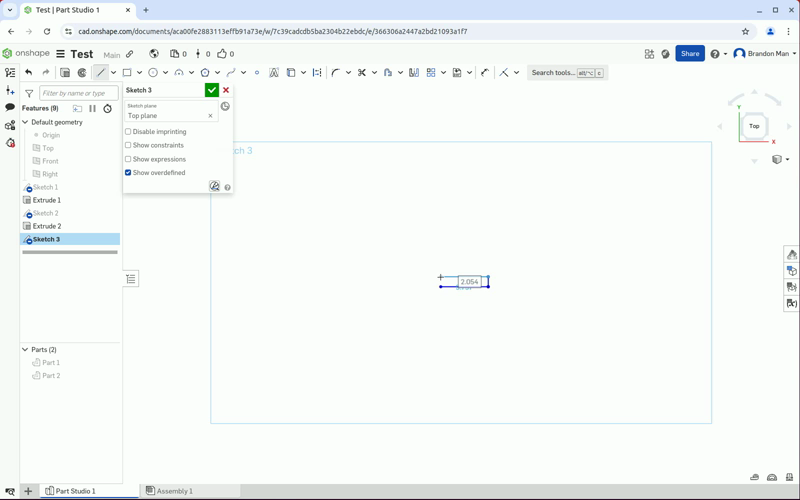
click(440, 276)
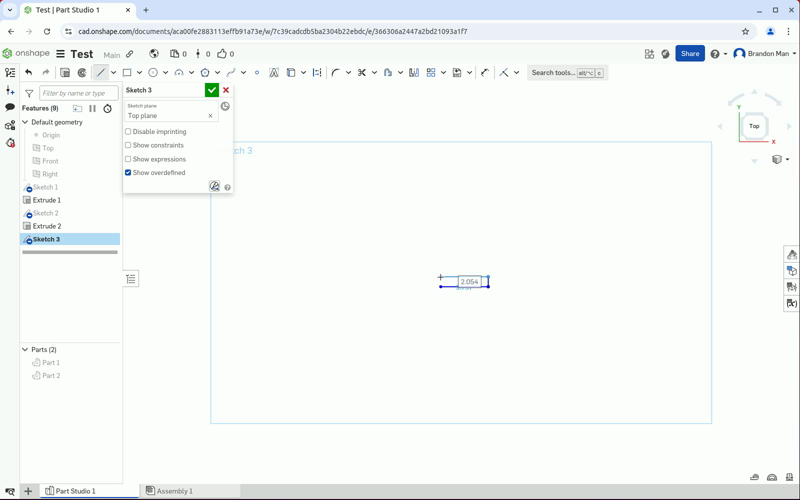
key_up(shift)
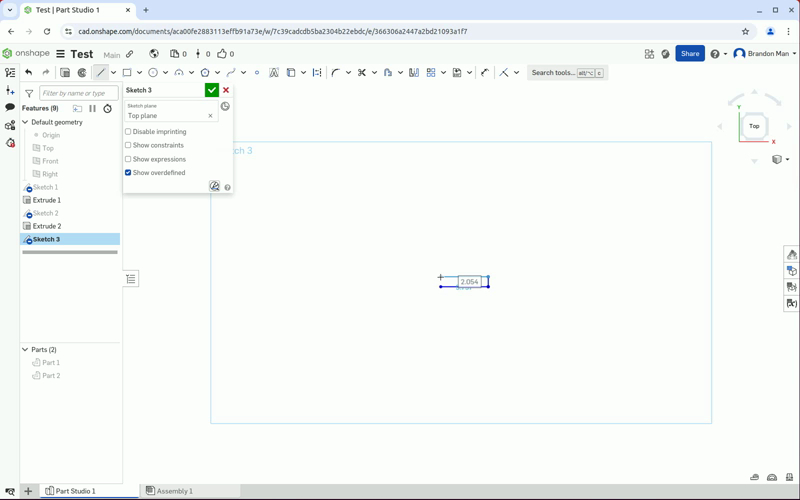
mouse_move(470, 276)
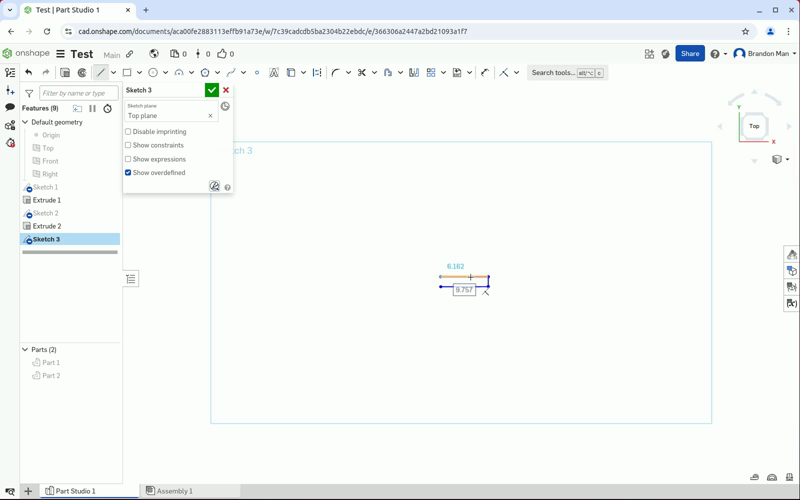
key_down(shift)
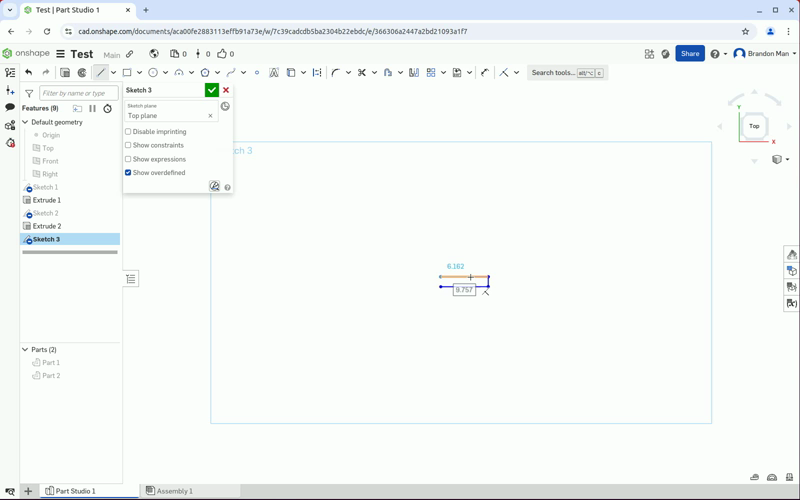
mouse_move(440, 286)
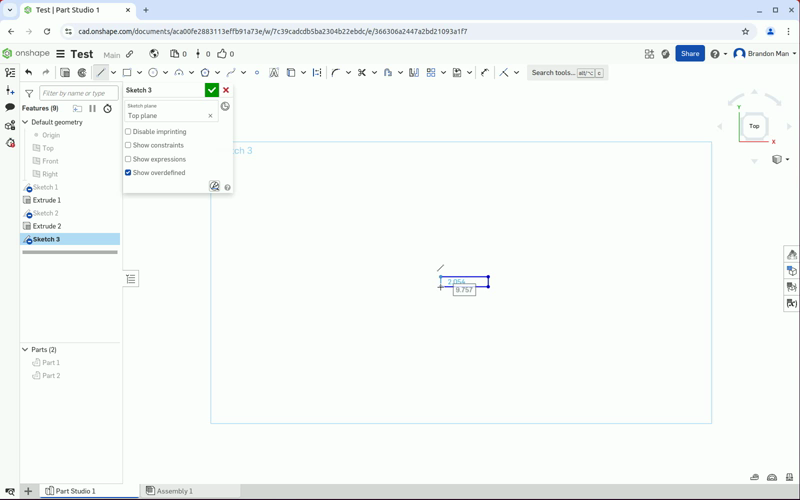
key_up(shift)
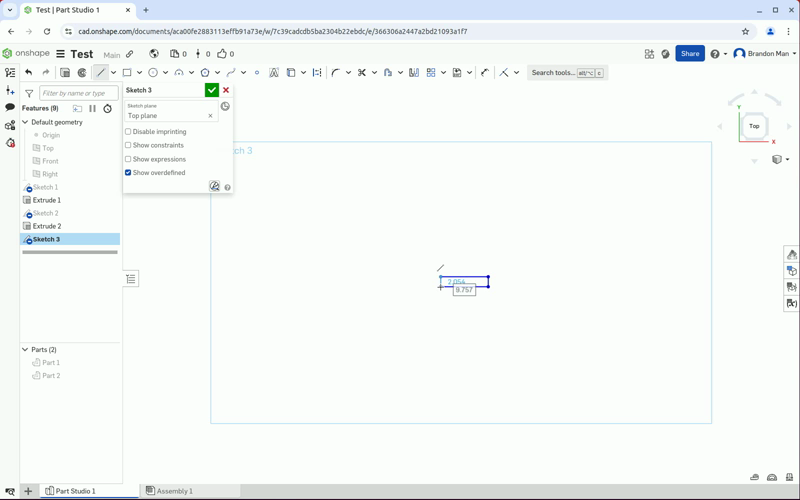
click(440, 286)
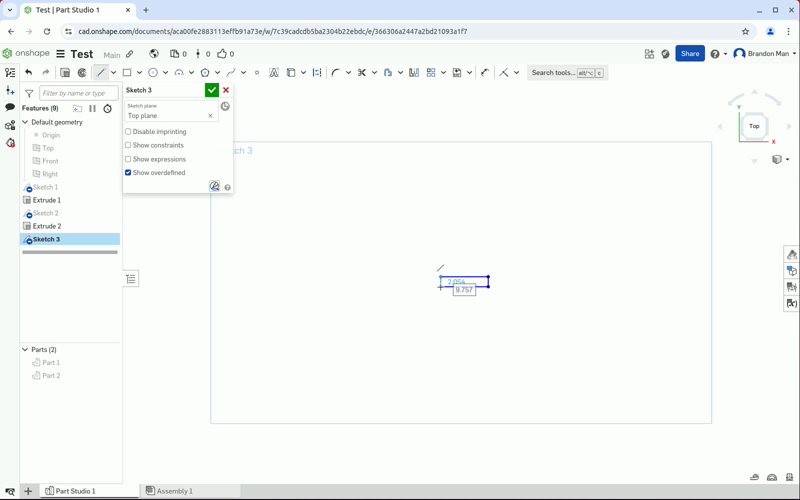
key(esc)
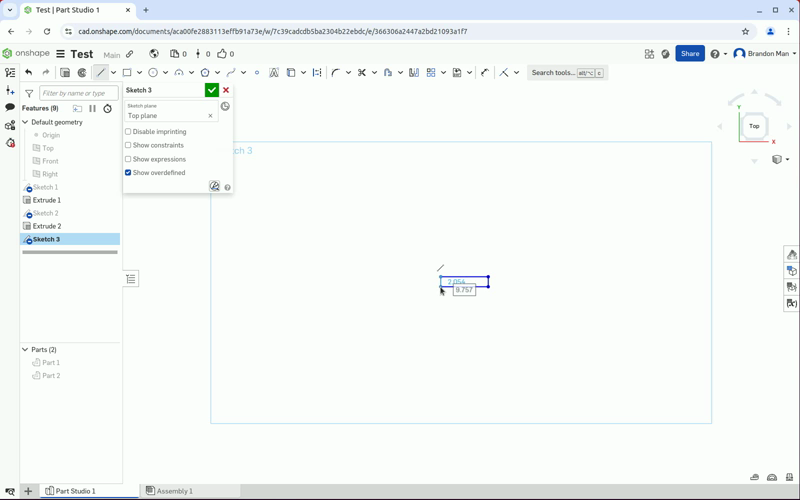
mouse_move(459, 281)
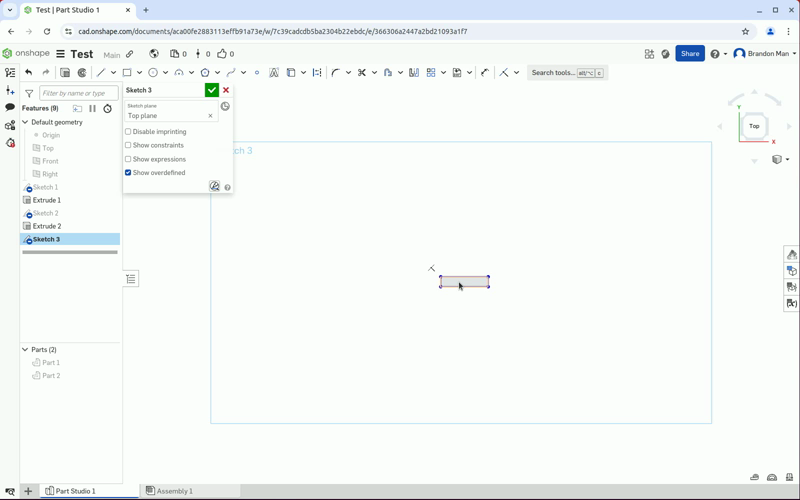
scroll(6)
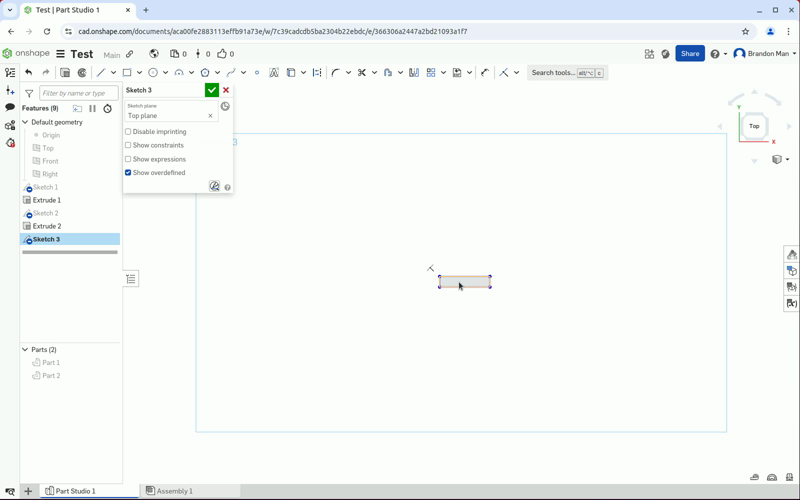
scroll(6)
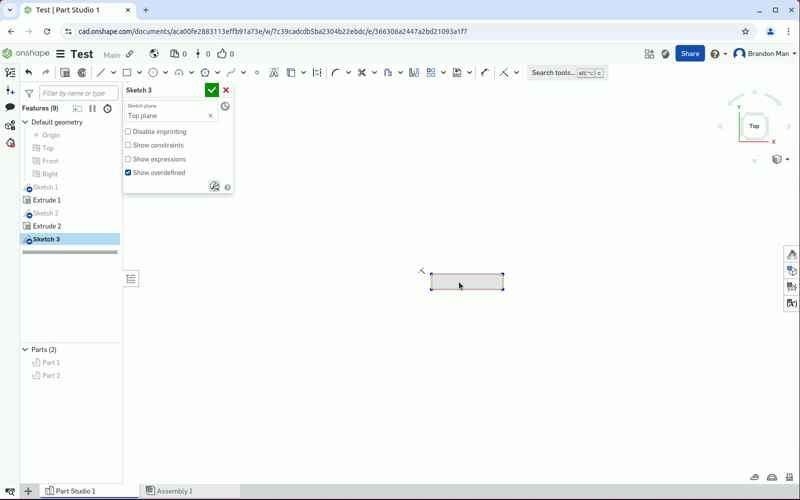
scroll(6)
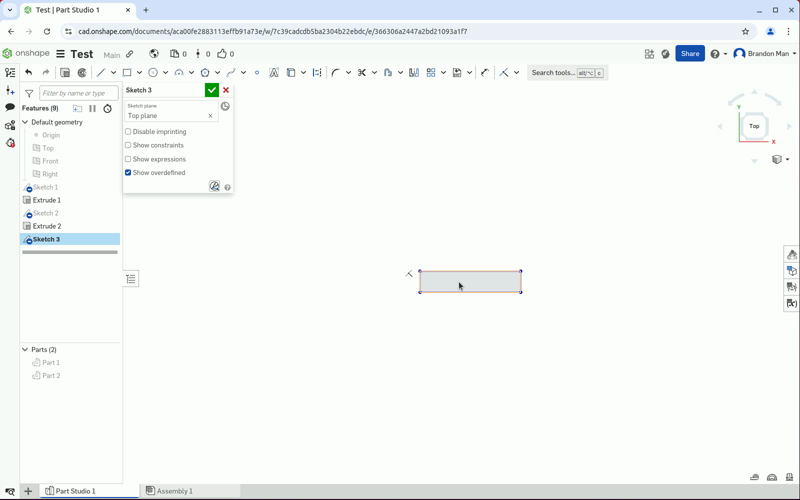
scroll(6)
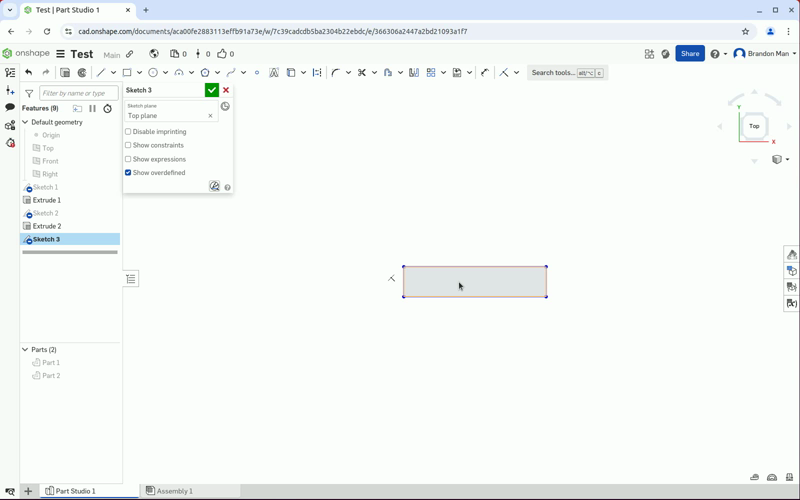
scroll(6)
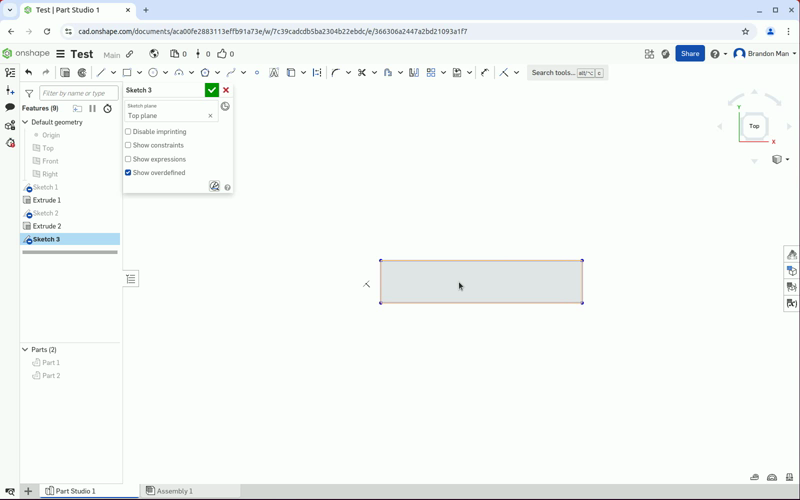
scroll(6)
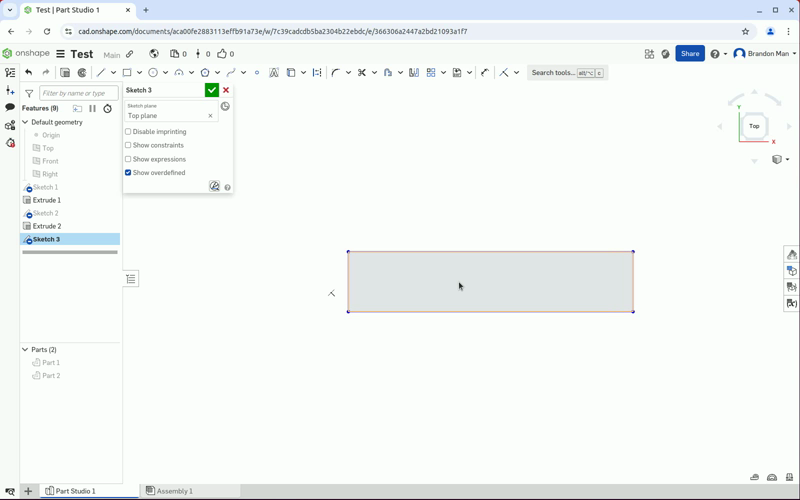
scroll(6)
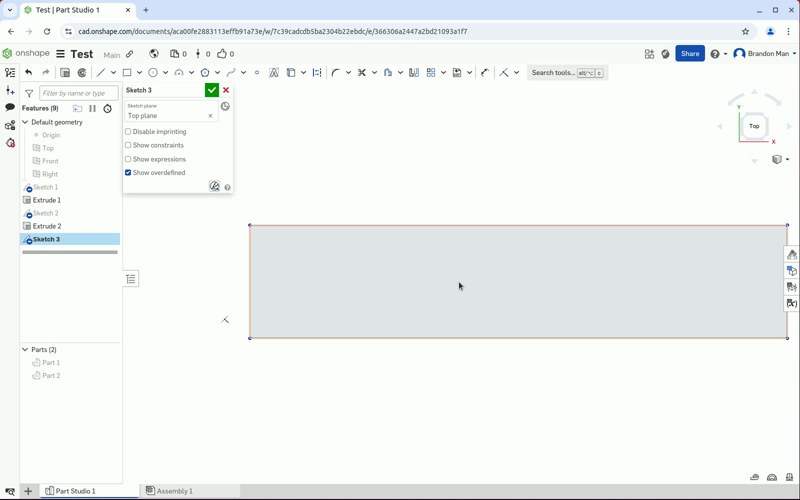
click(459, 281)
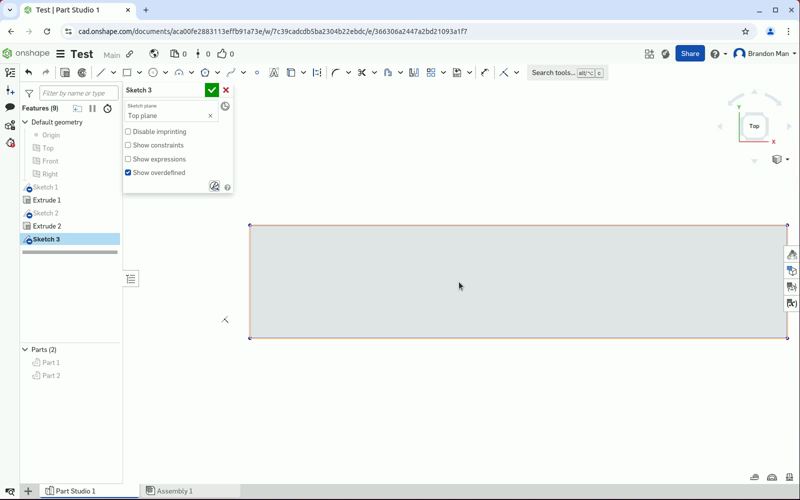
scroll(-6)
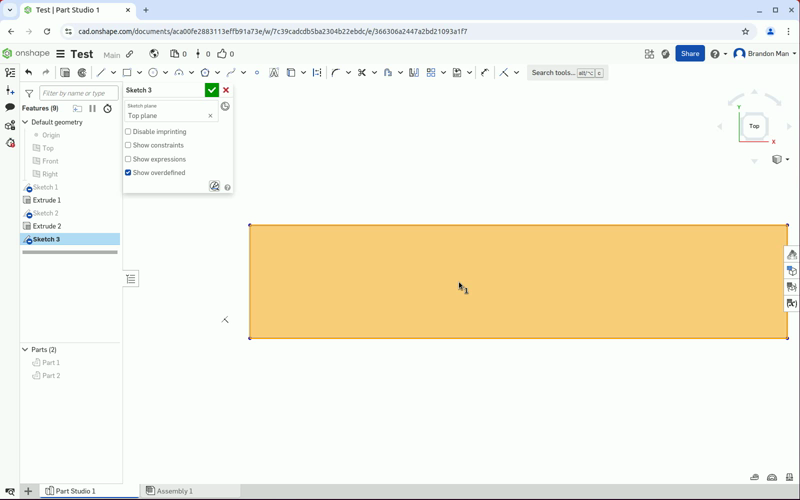
scroll(-6)
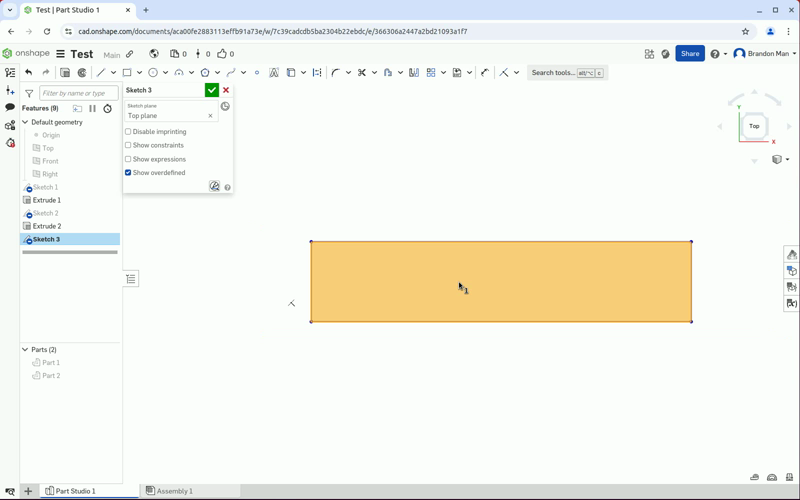
scroll(-6)
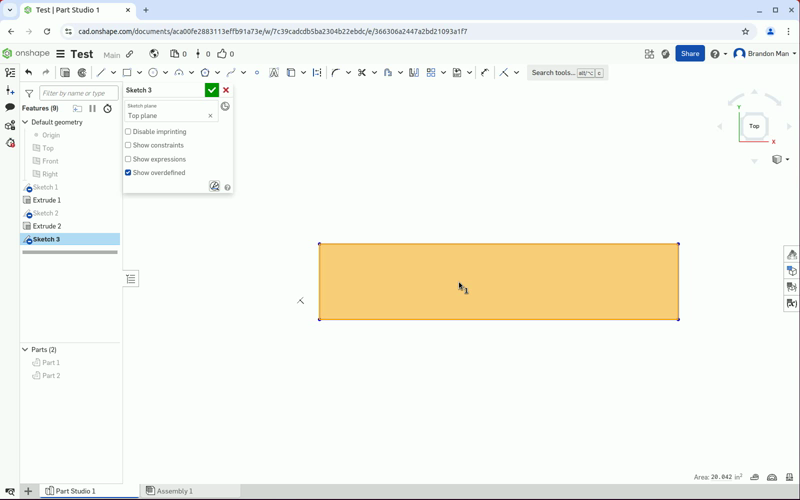
scroll(-6)
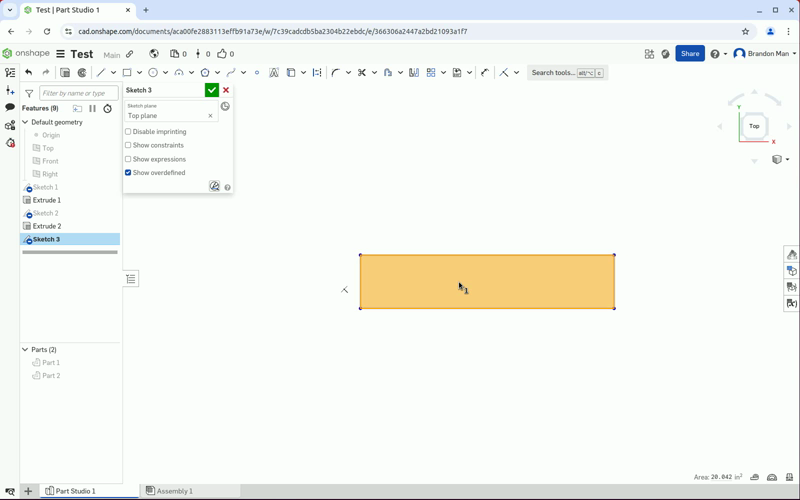
scroll(-6)
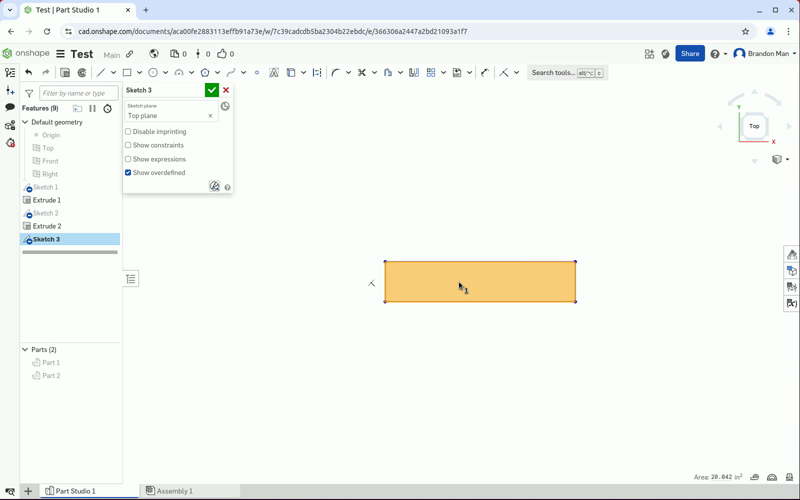
scroll(-6)
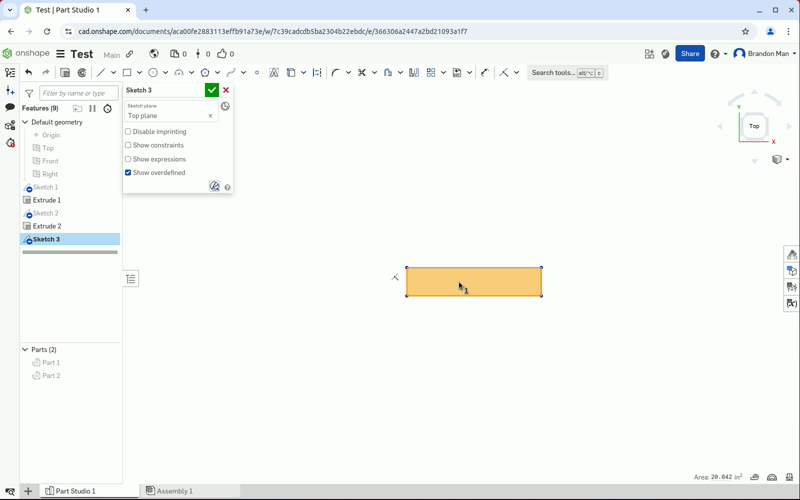
scroll(-6)
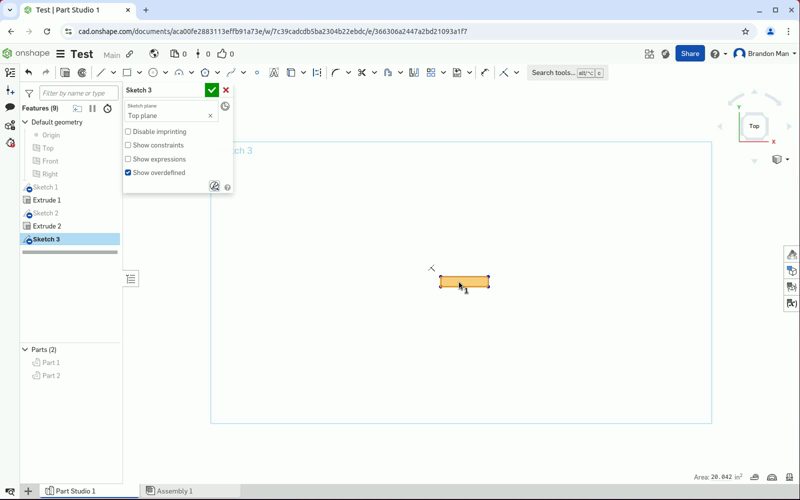
mouse_move(73, 352)
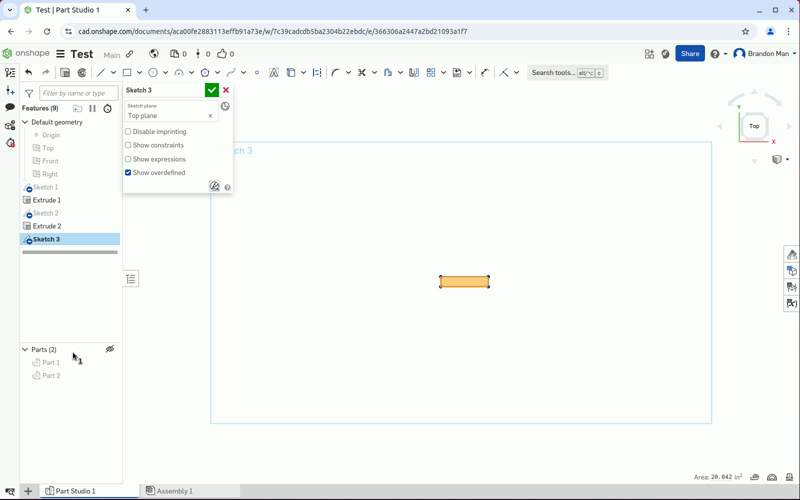
key(shift+y)
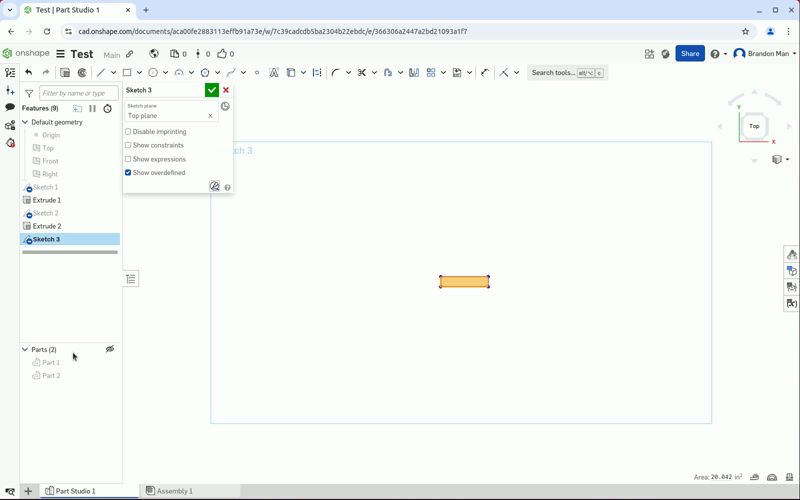
key(shift+e)
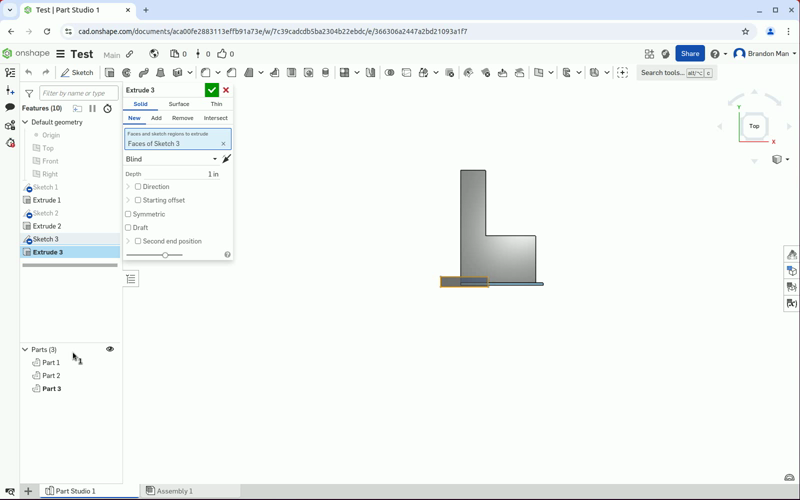
mouse_move(143, 106)
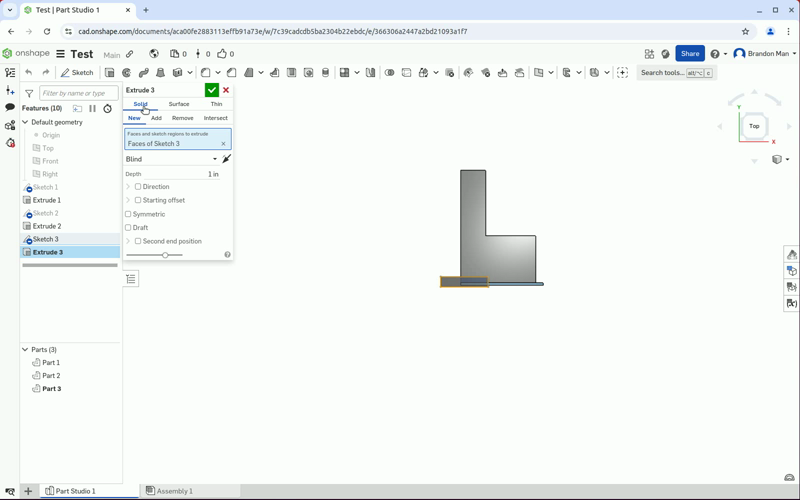
click(143, 106)
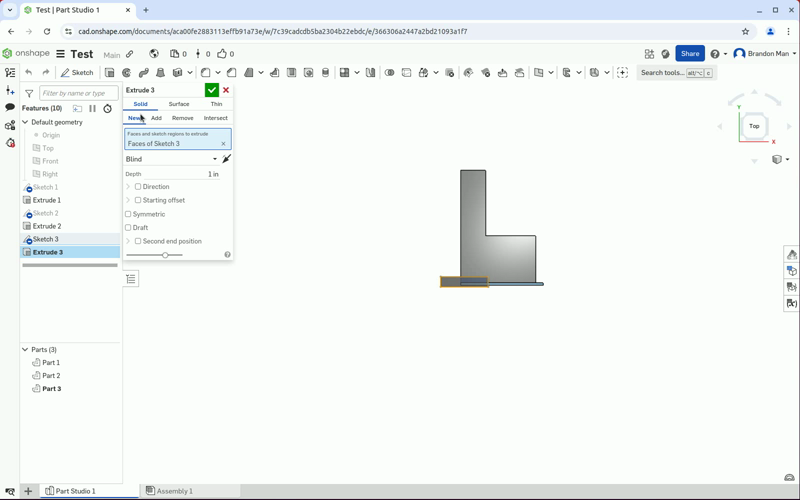
mouse_move(137, 120)
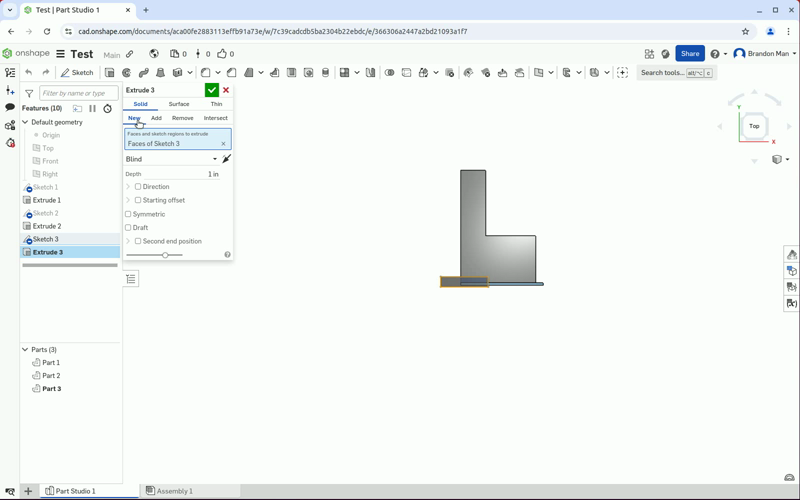
click(137, 120)
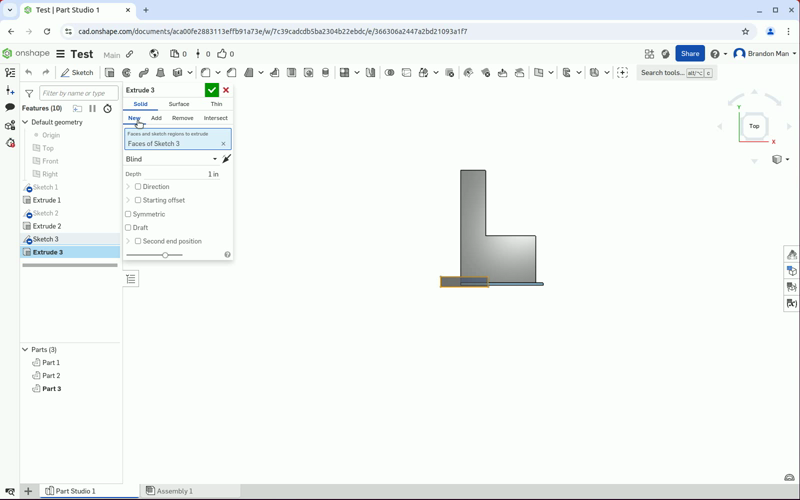
key(tab, 4)
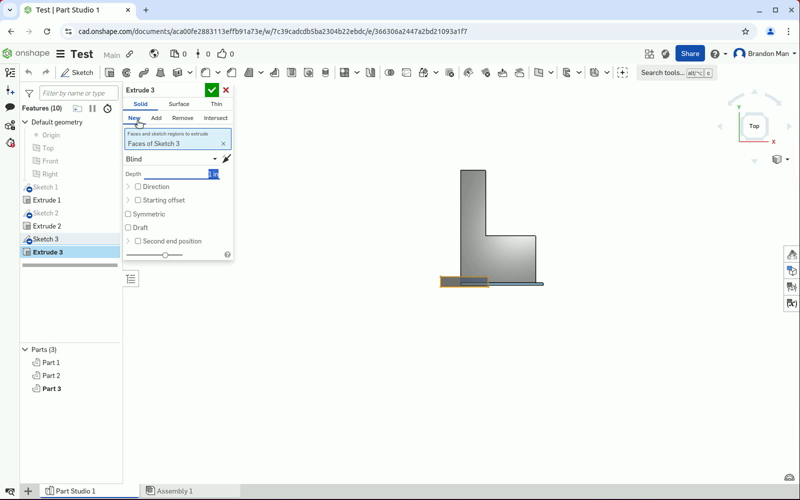
text(0.241)
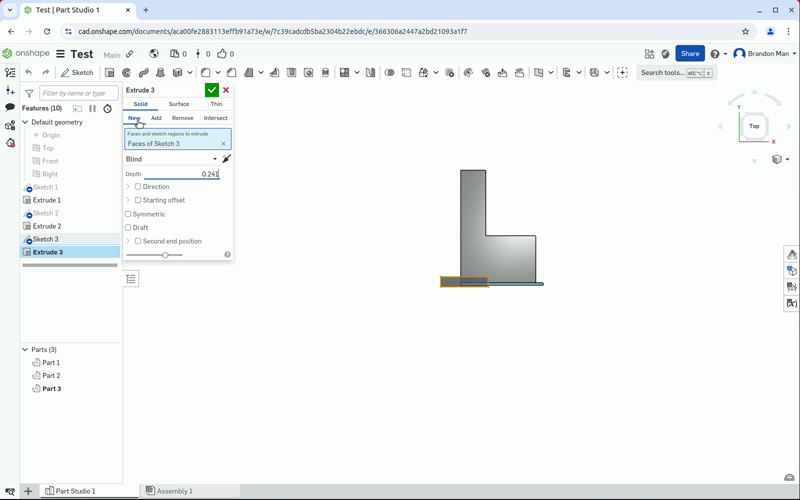
key(enter)
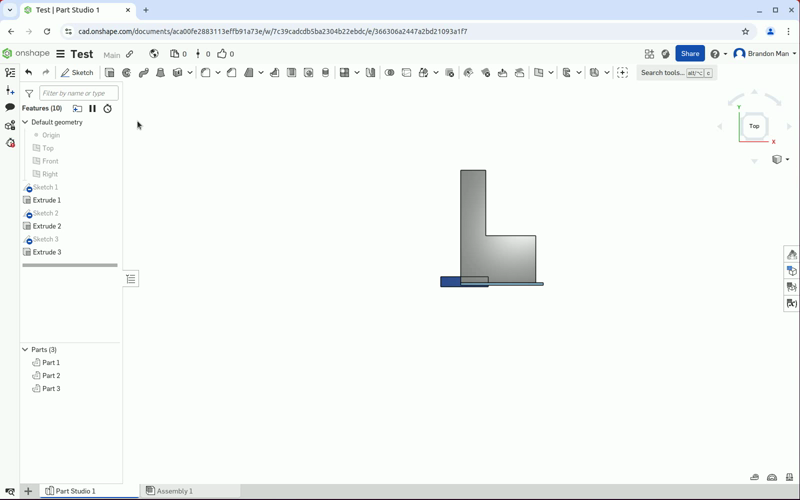
key(shift+h)
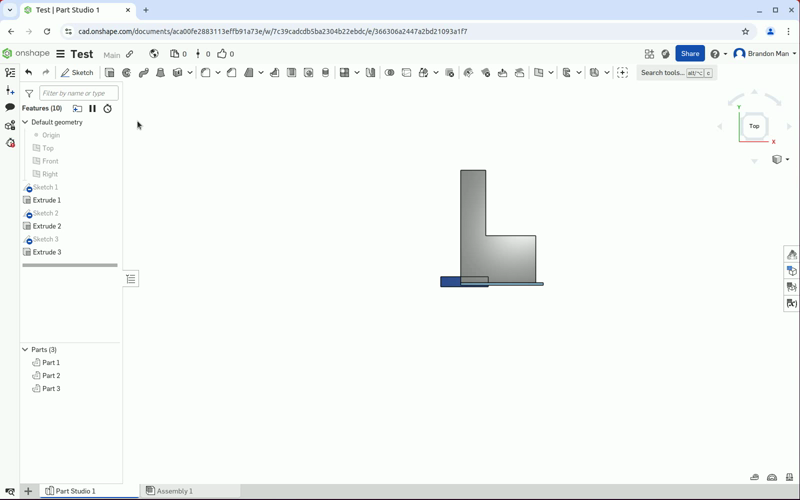
key(shift+h)
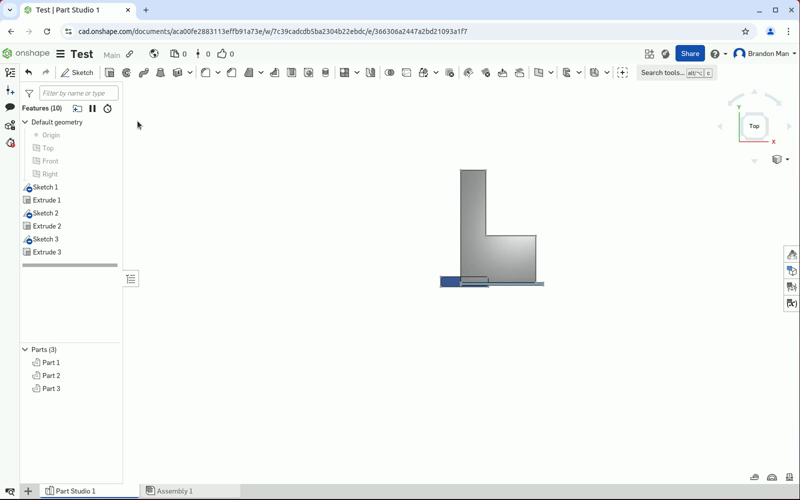
key(shift+7)
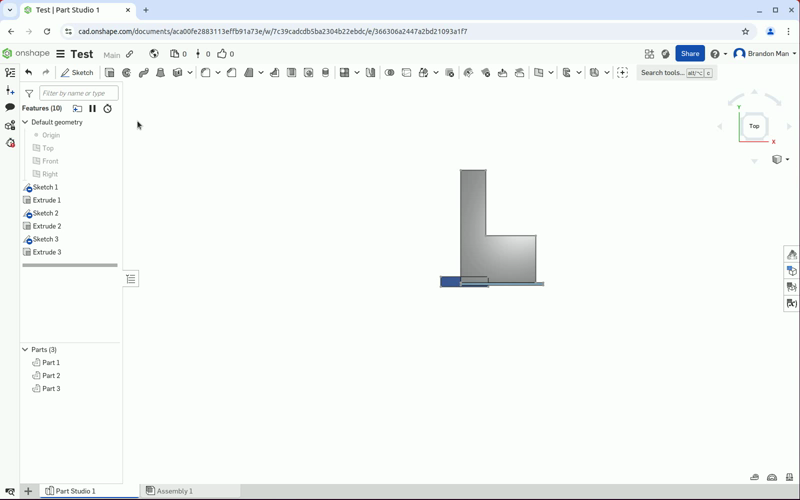
key(up, 3)
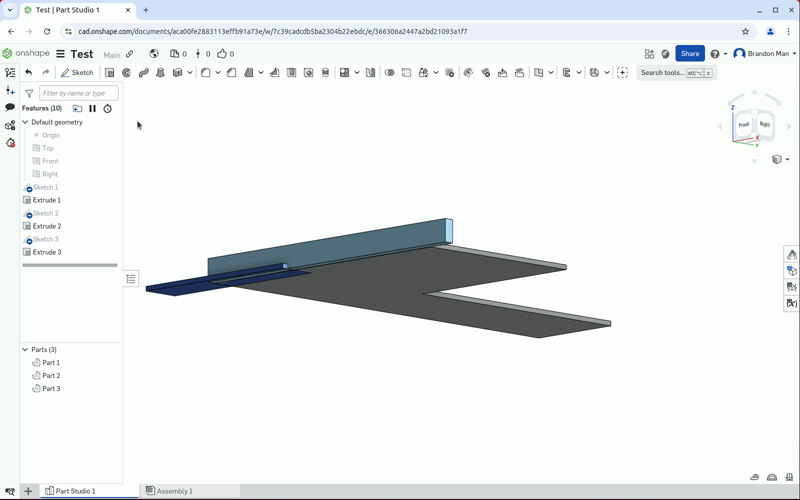
key(left, 3)
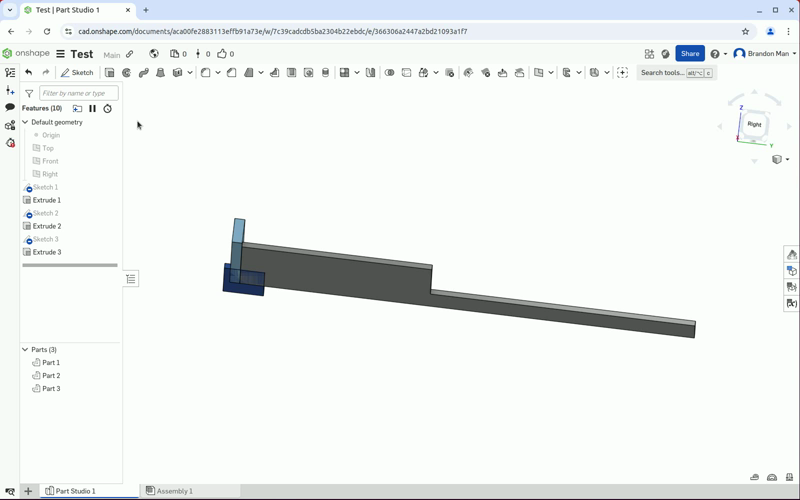
key(right, 3)
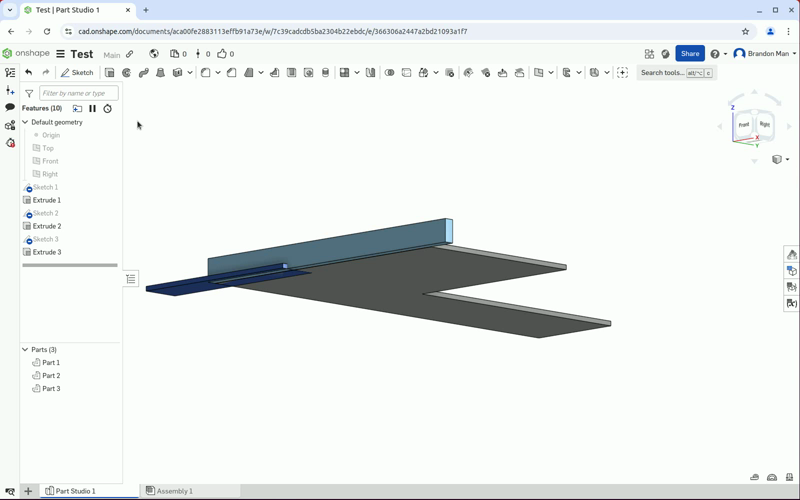
key(down, 3)
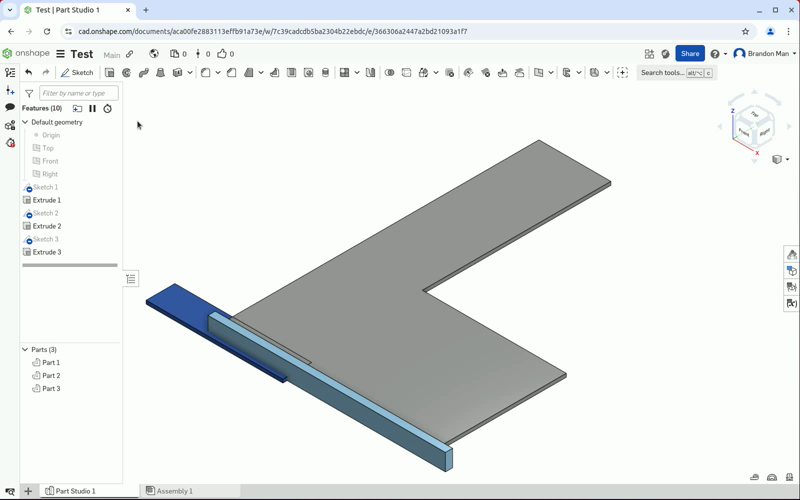
mouse_move(73, 189)
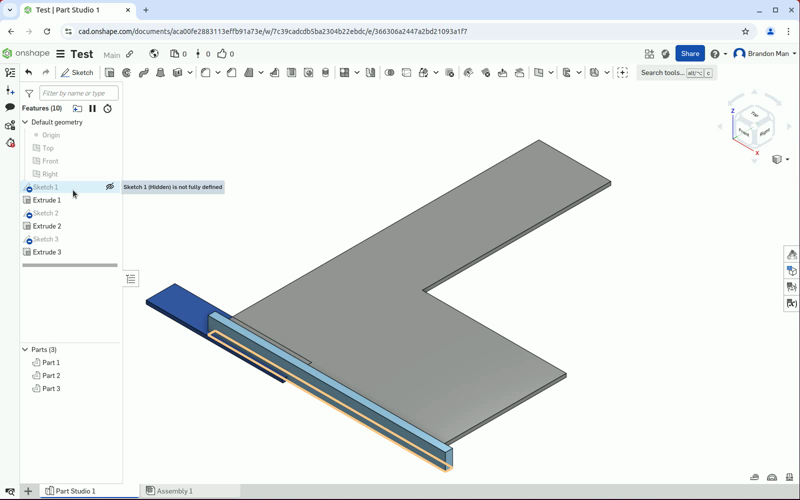
click(73, 189)